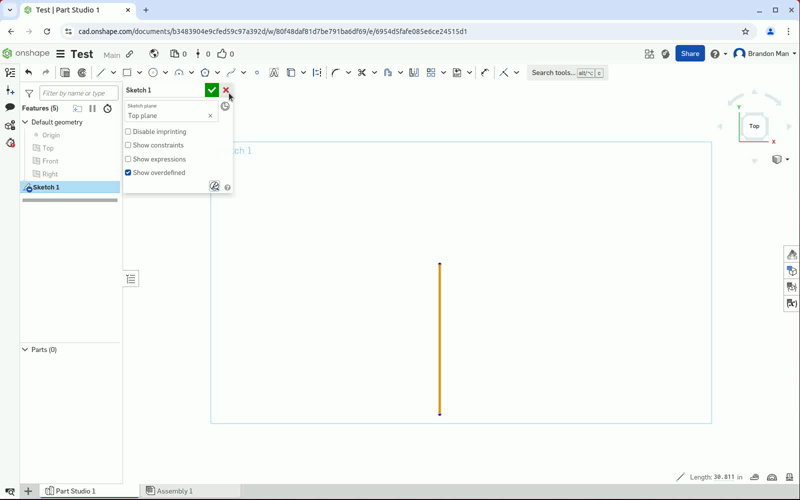
key(shift+h)
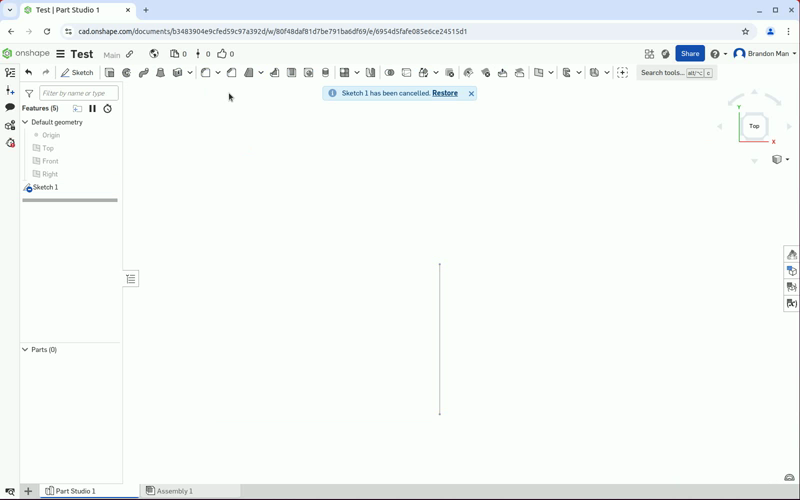
key(shift+s)
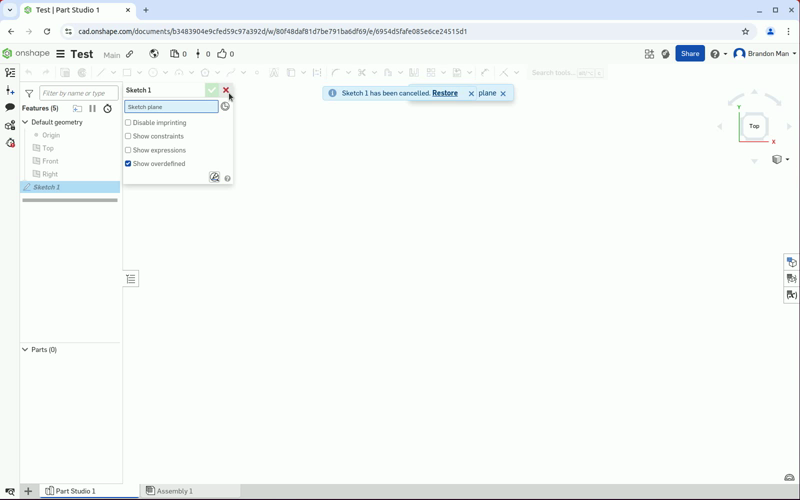
mouse_move(73, 150)
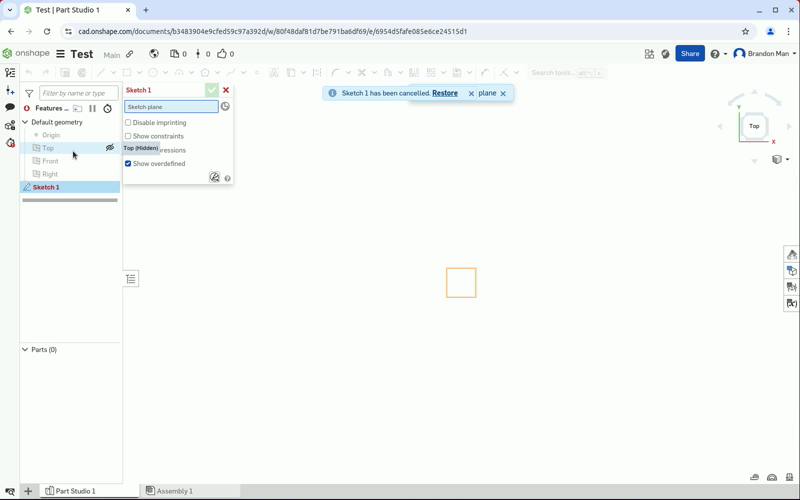
click(73, 150)
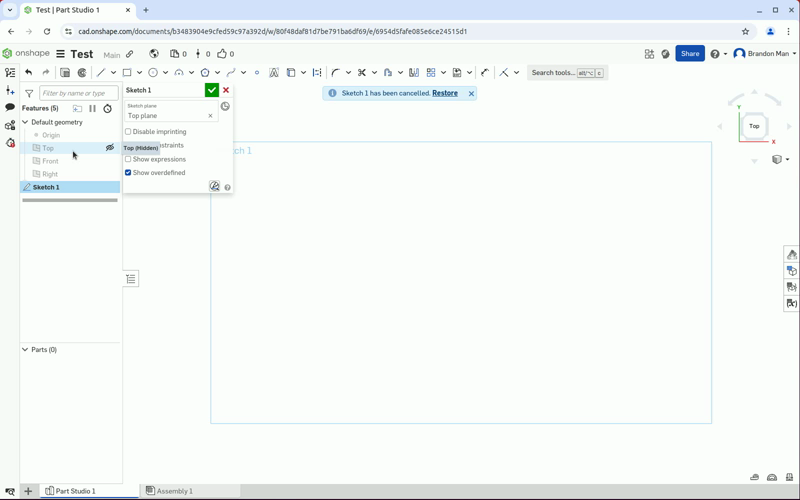
mouse_move(73, 352)
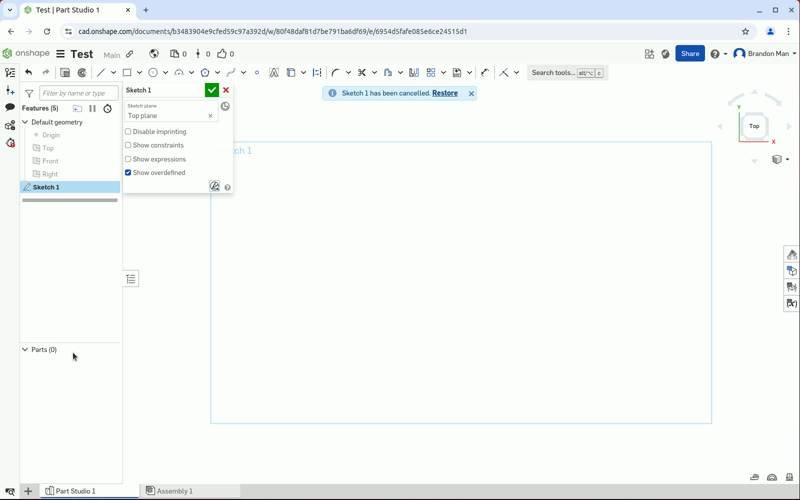
key(y)
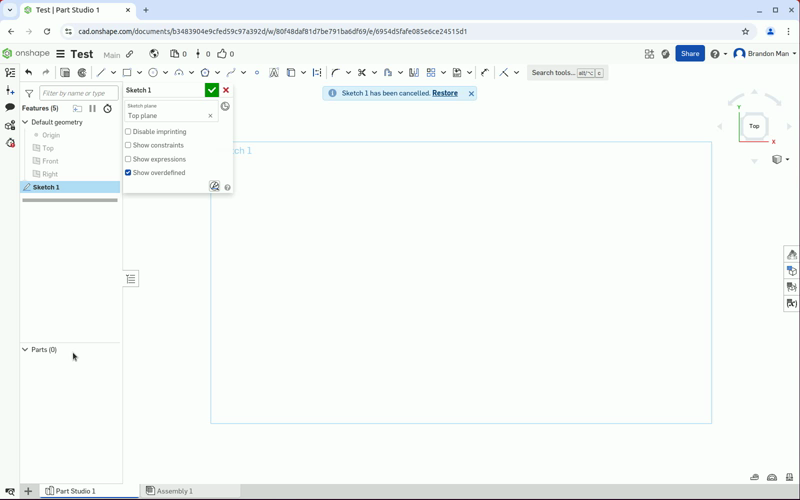
key(l)
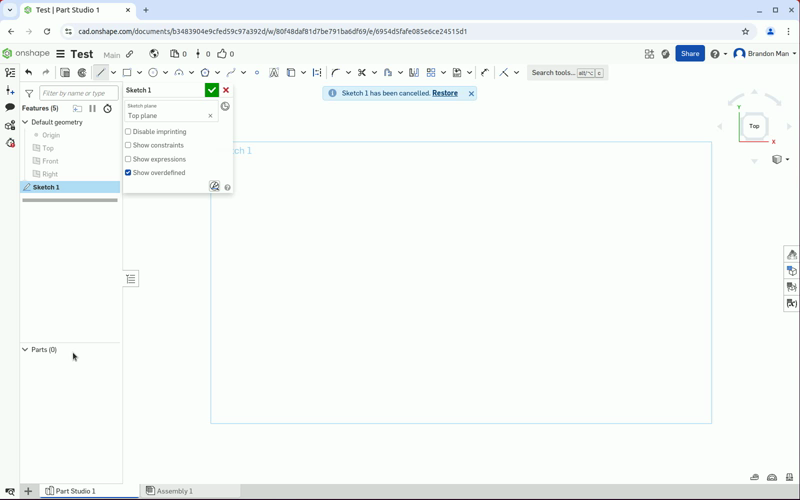
key_down(shift)
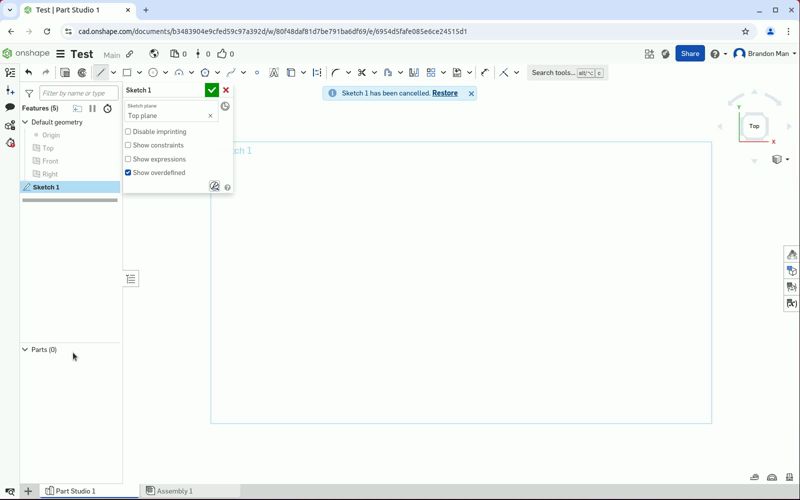
mouse_move(348, 301)
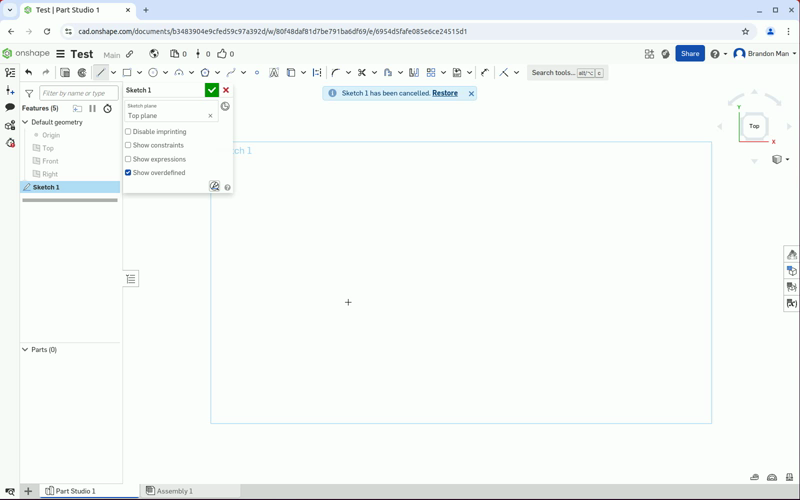
click(348, 301)
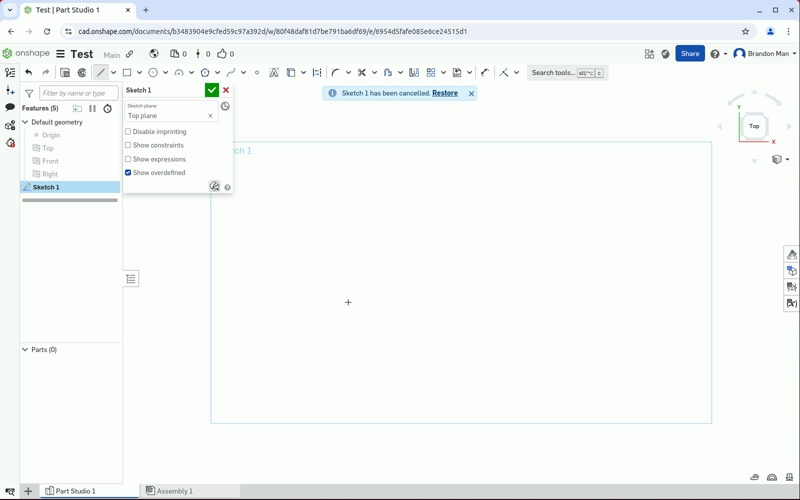
key_up(shift)
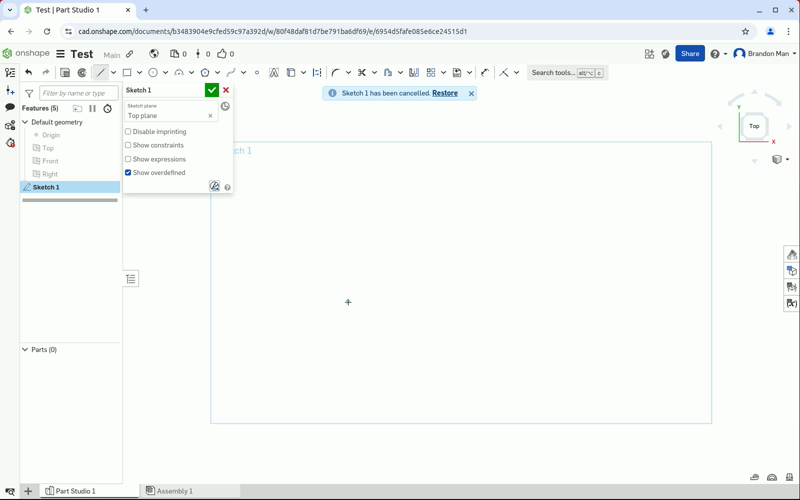
key_down(shift)
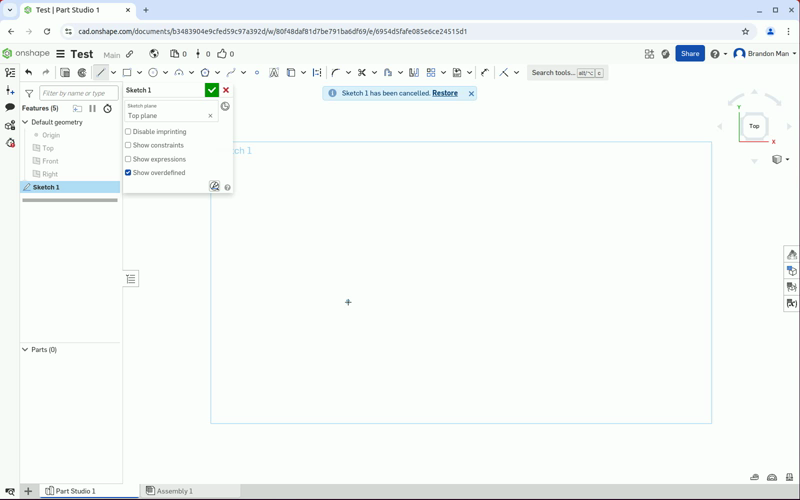
mouse_move(572, 301)
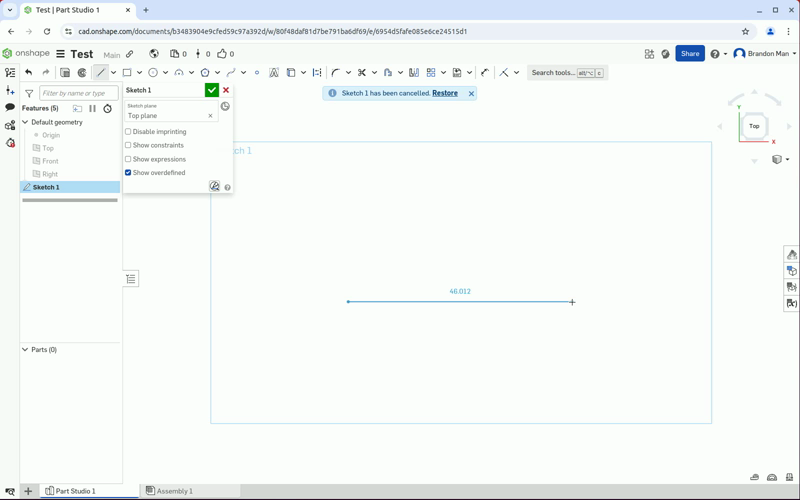
click(572, 301)
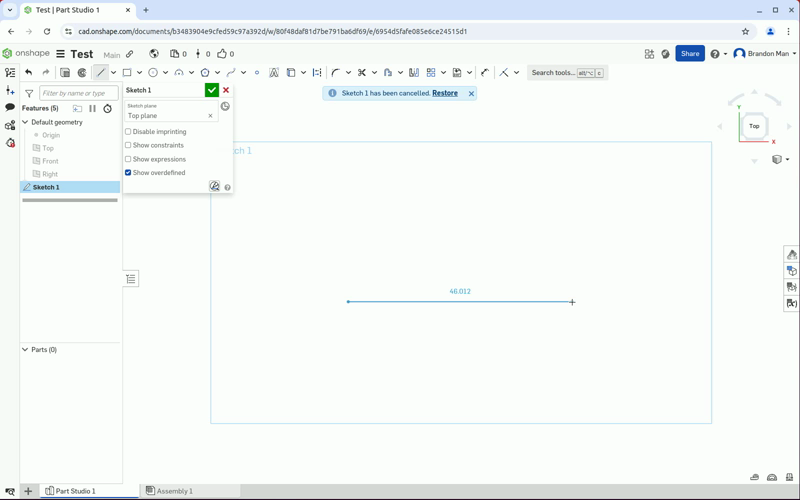
key_up(shift)
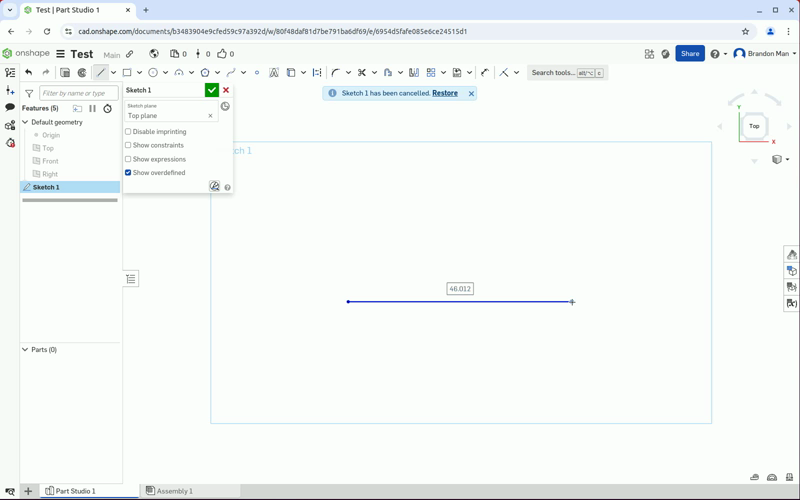
key_down(shift)
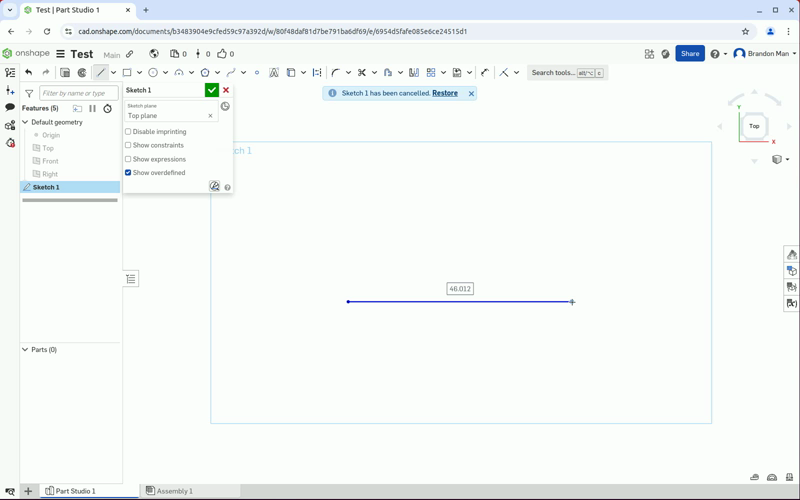
mouse_move(589, 301)
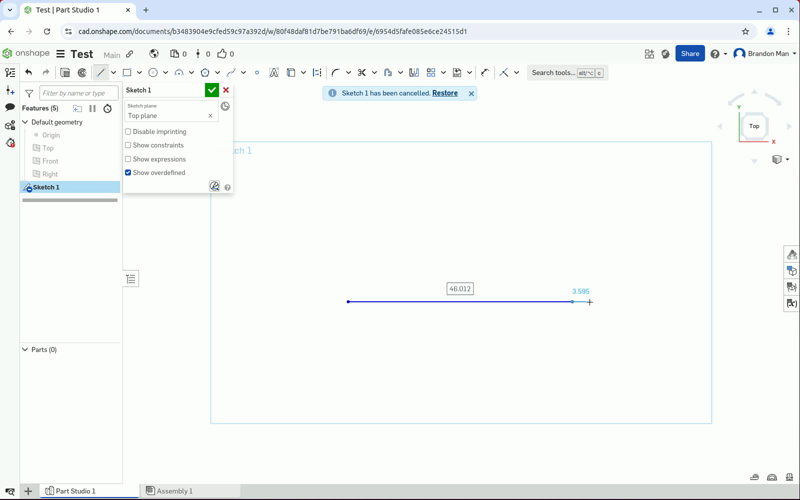
mouse_move(572, 264)
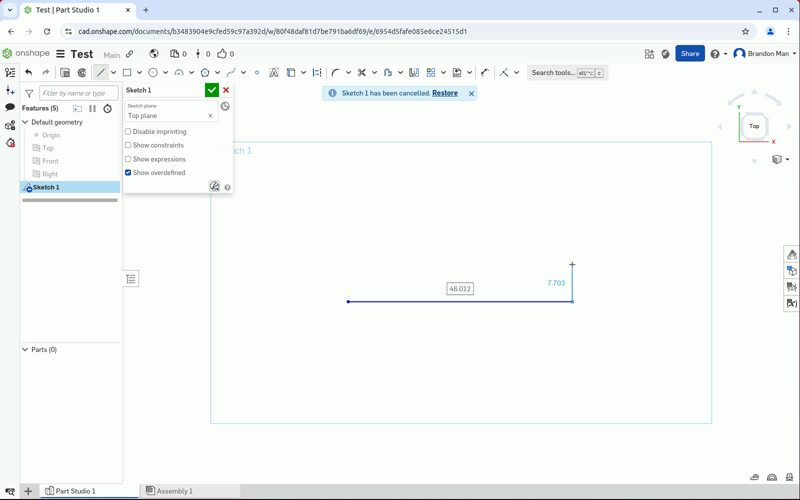
click(572, 264)
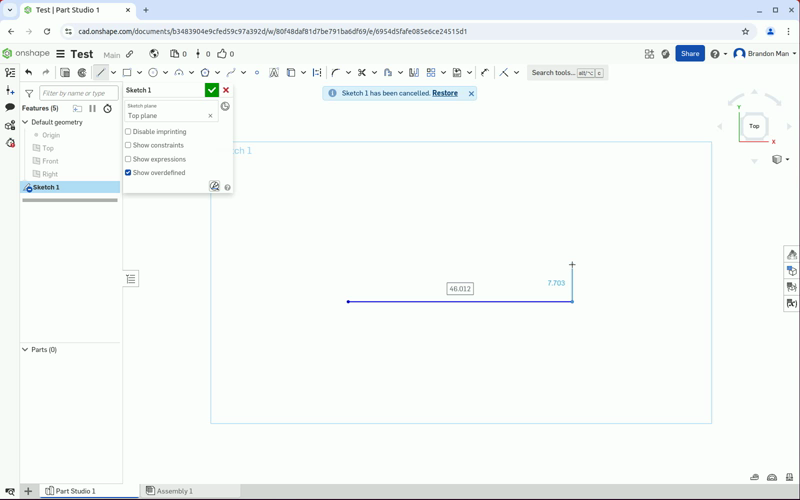
key_up(shift)
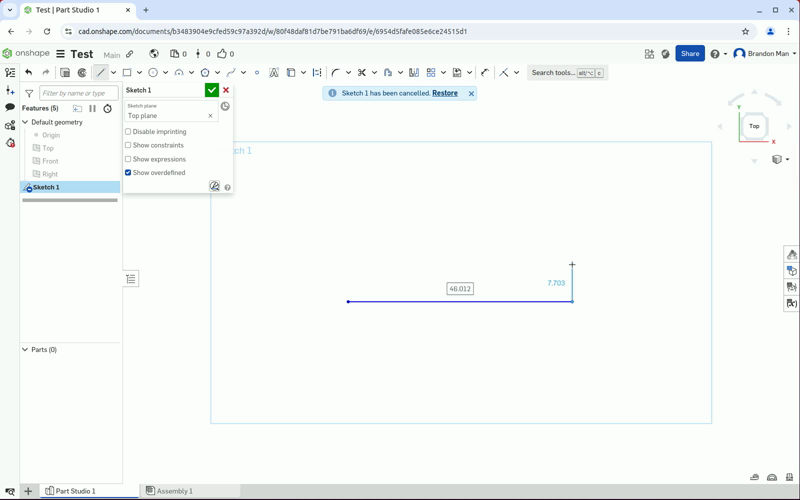
key_down(shift)
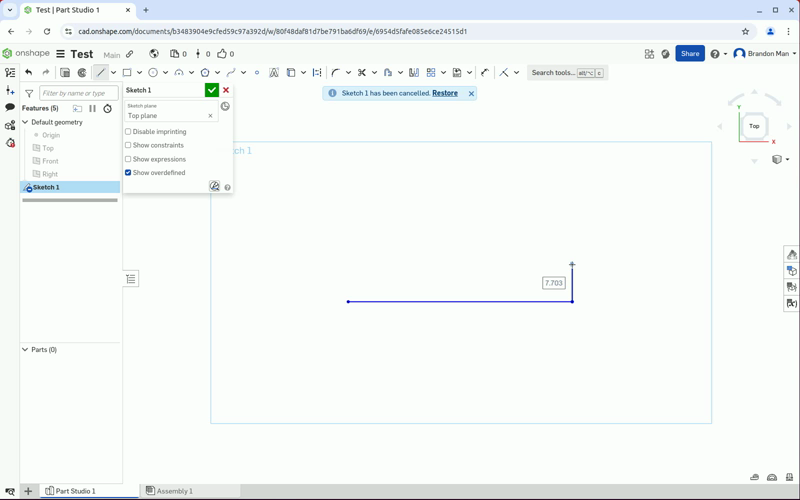
mouse_move(348, 264)
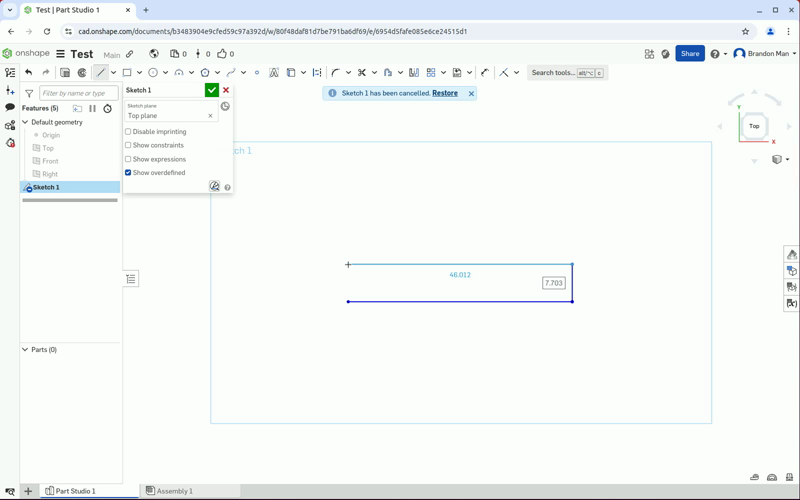
click(348, 264)
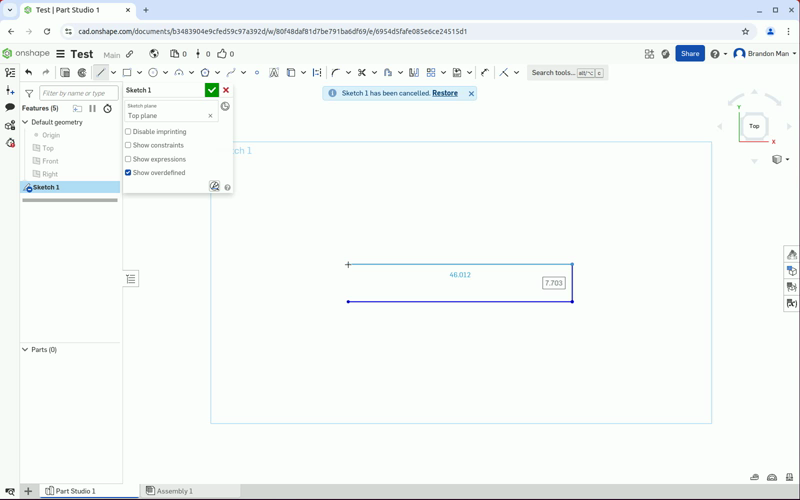
key_up(shift)
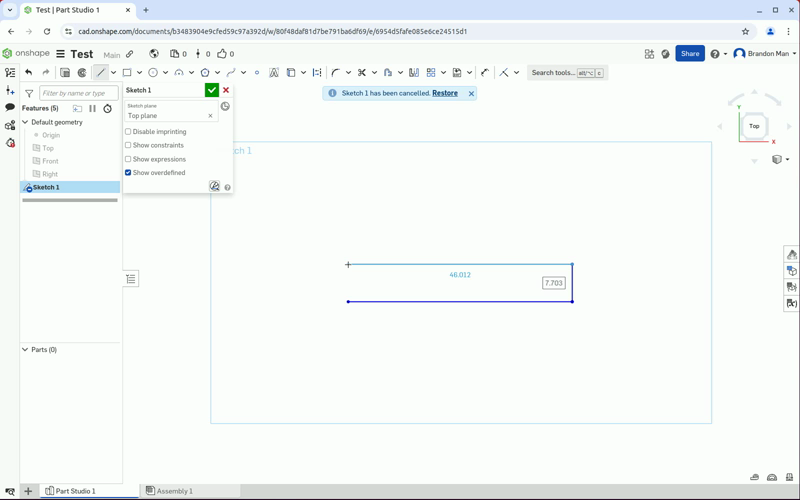
mouse_move(378, 264)
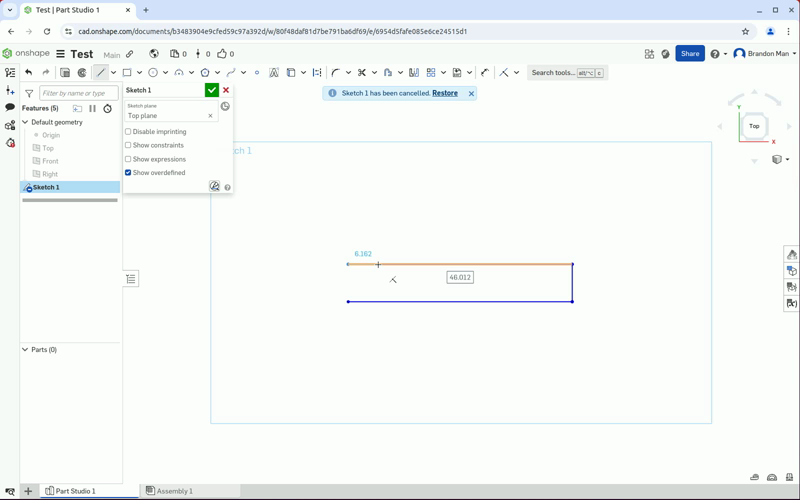
key_down(shift)
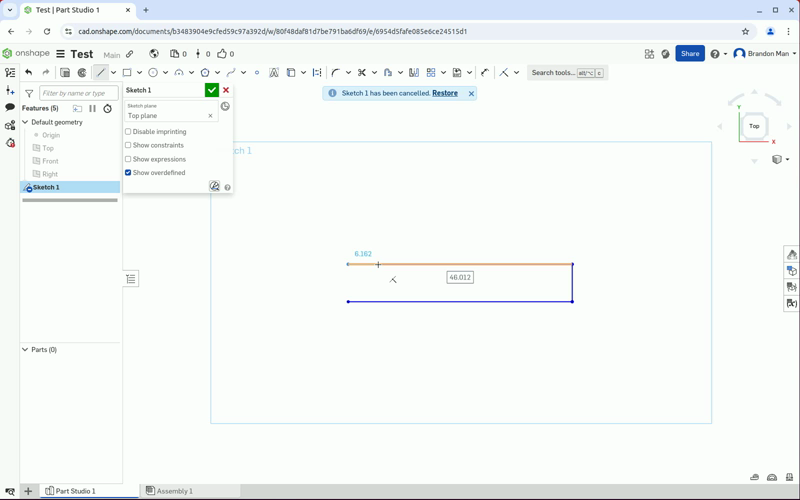
mouse_move(348, 301)
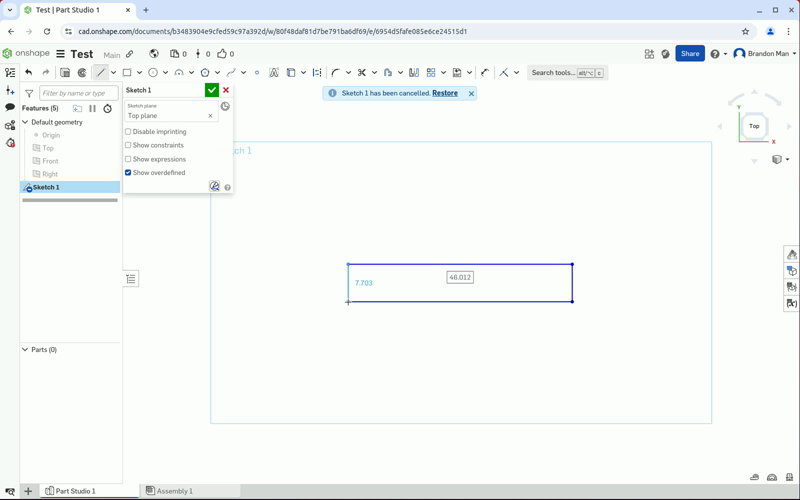
key_up(shift)
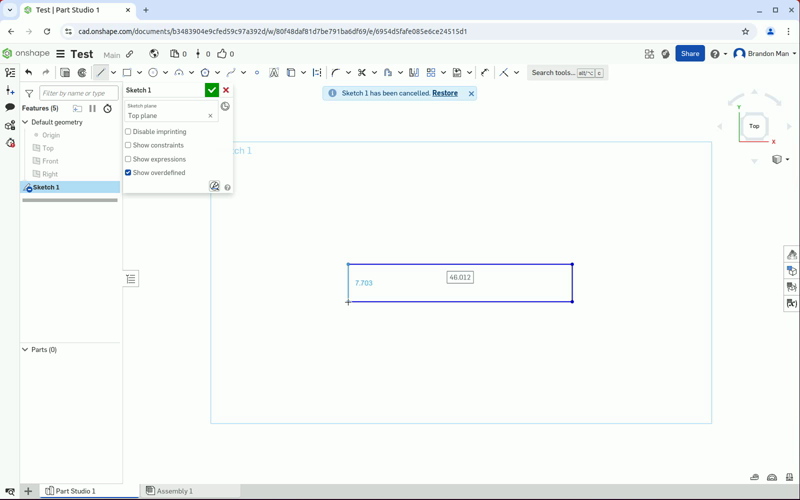
click(348, 301)
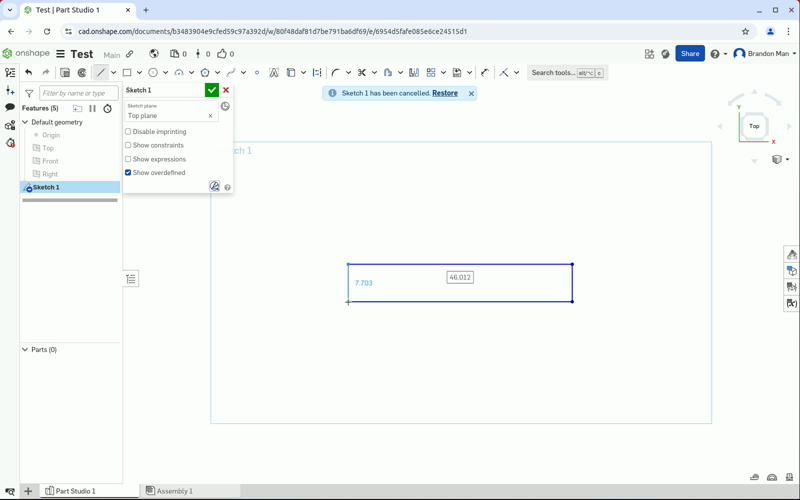
key(esc)
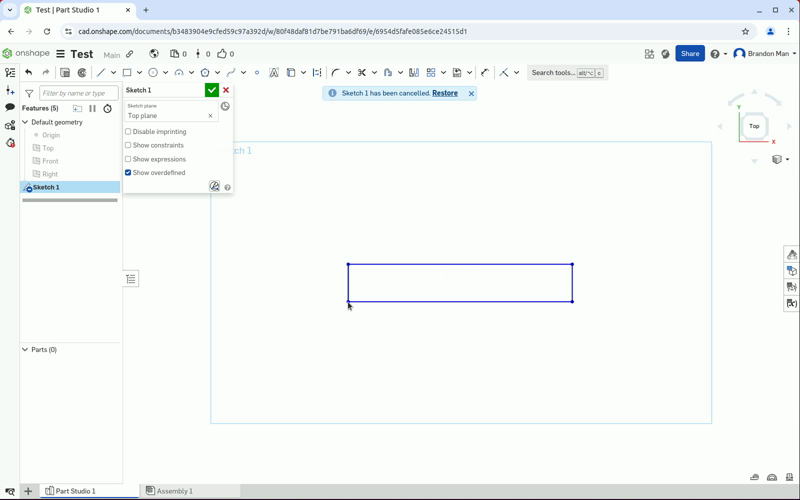
mouse_move(368, 289)
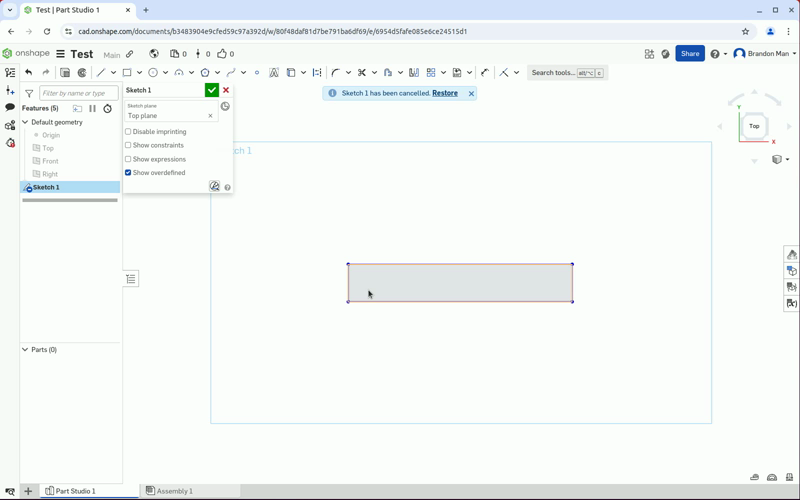
click(368, 289)
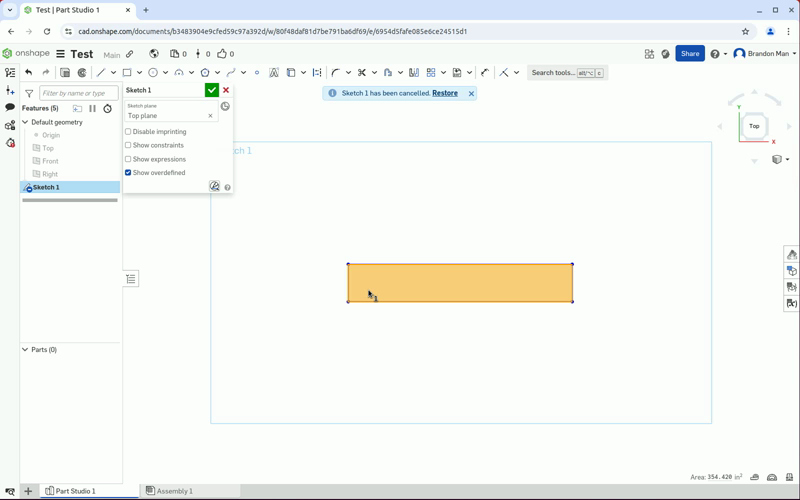
mouse_move(73, 352)
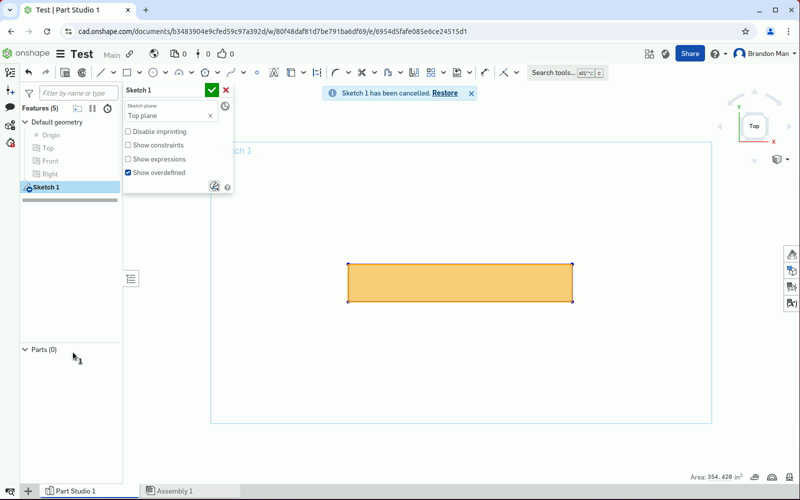
key(shift+y)
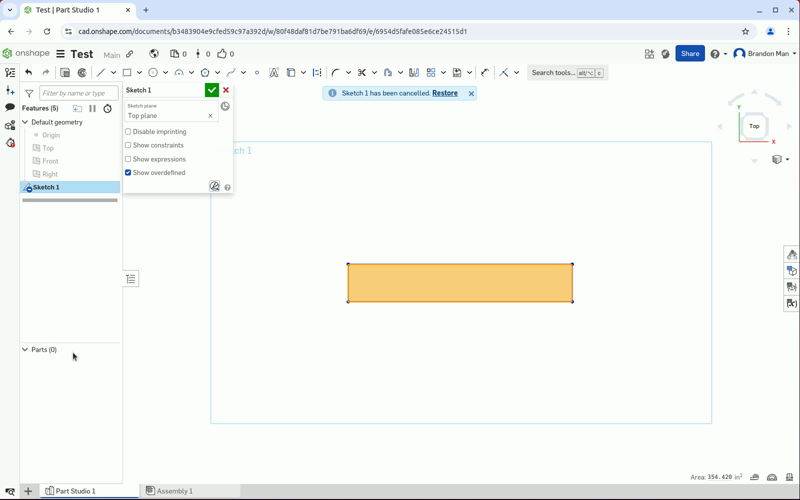
key(shift+e)
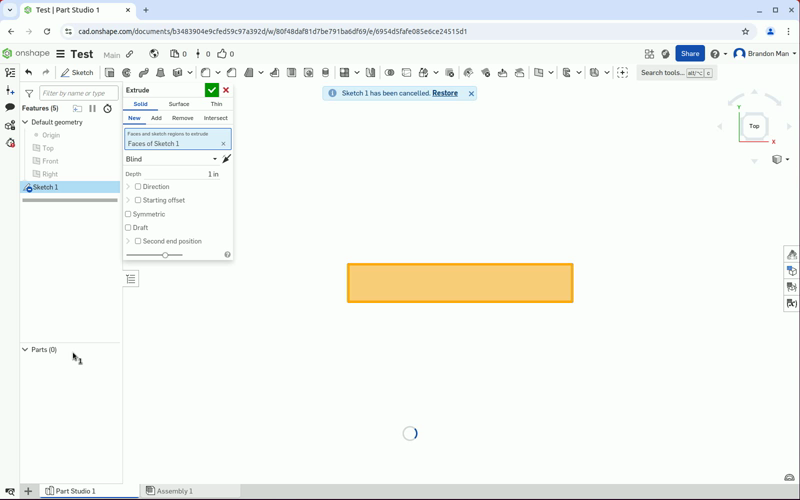
mouse_move(143, 106)
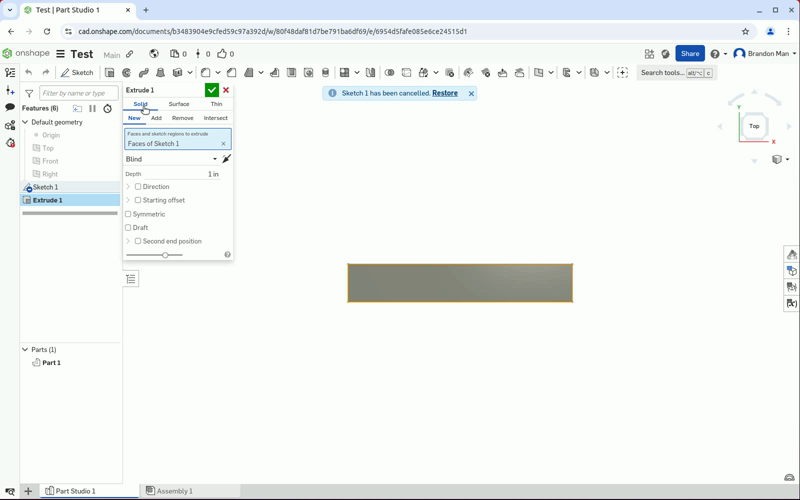
click(143, 106)
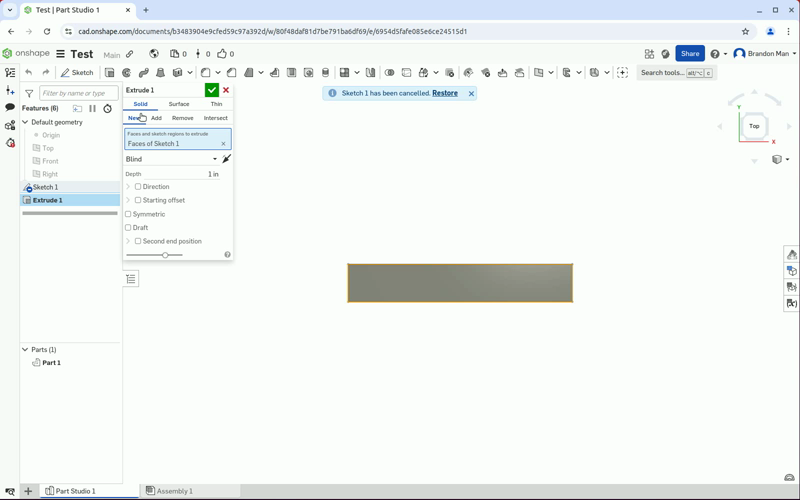
mouse_move(137, 120)
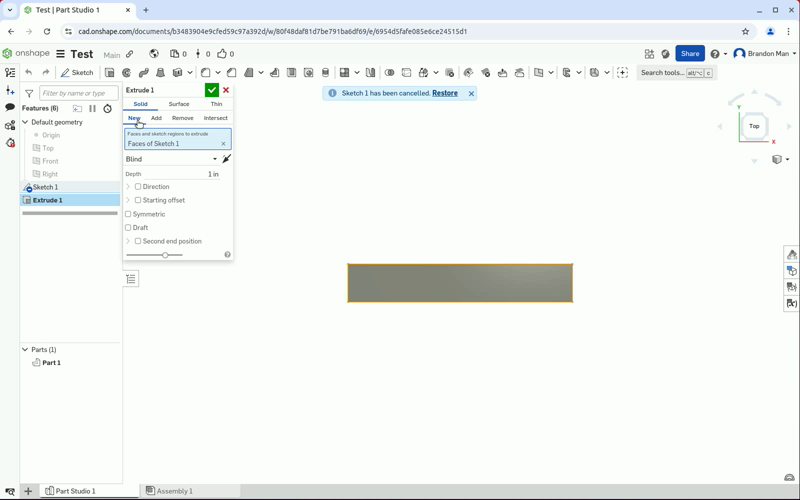
click(137, 120)
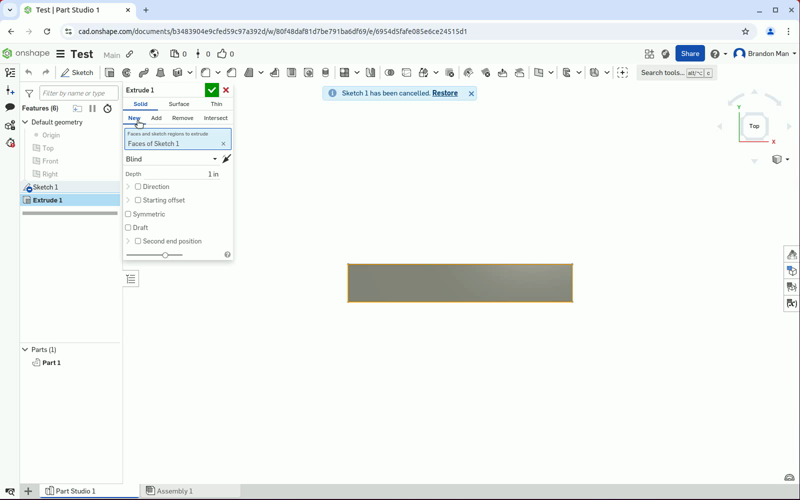
key(tab, 4)
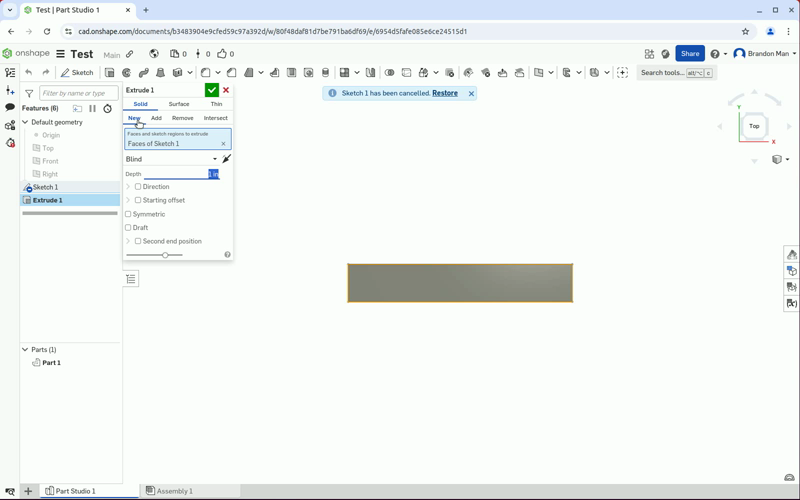
text(1.204)
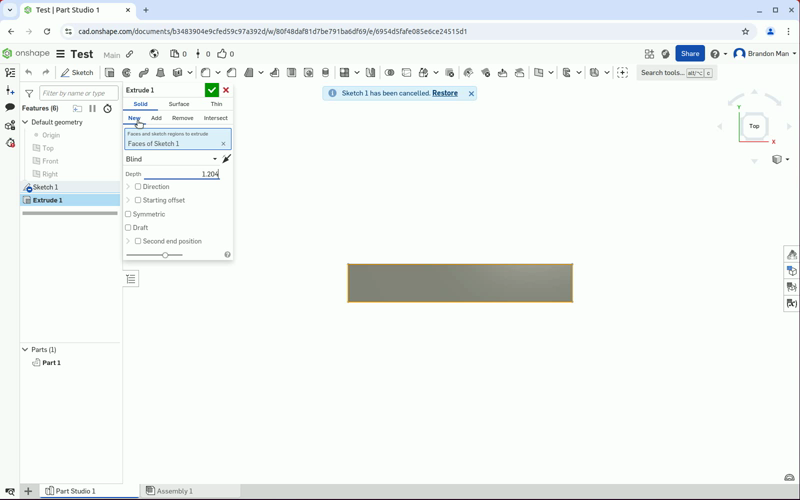
key(enter)
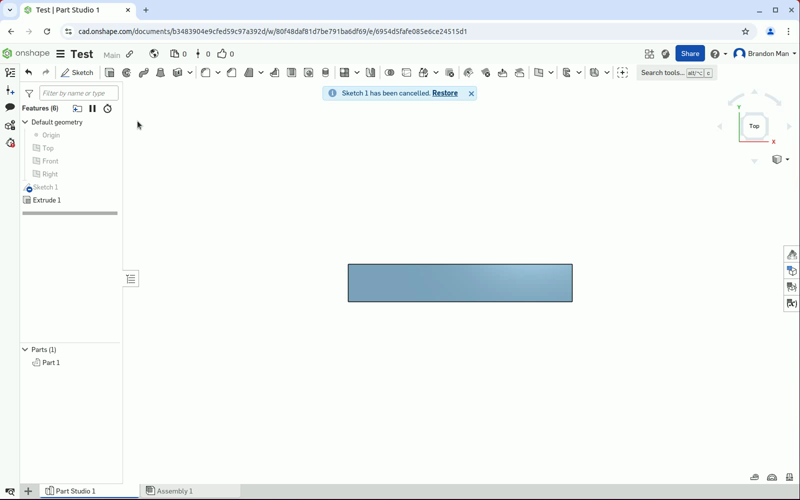
key(shift+h)
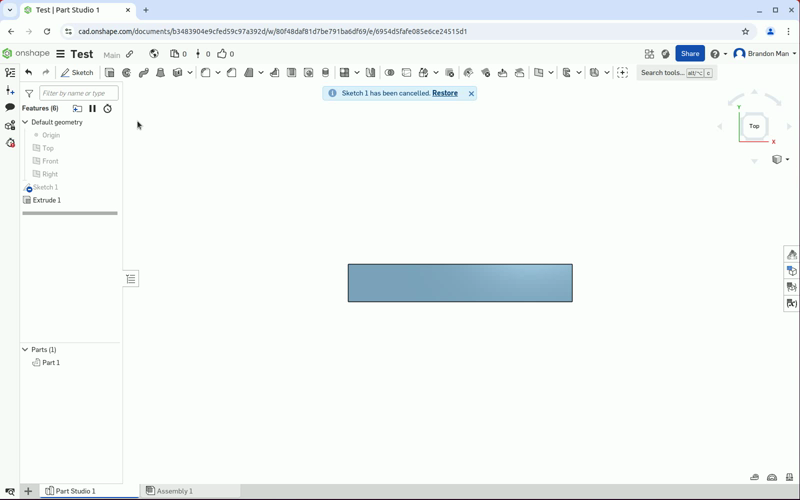
key(shift+h)
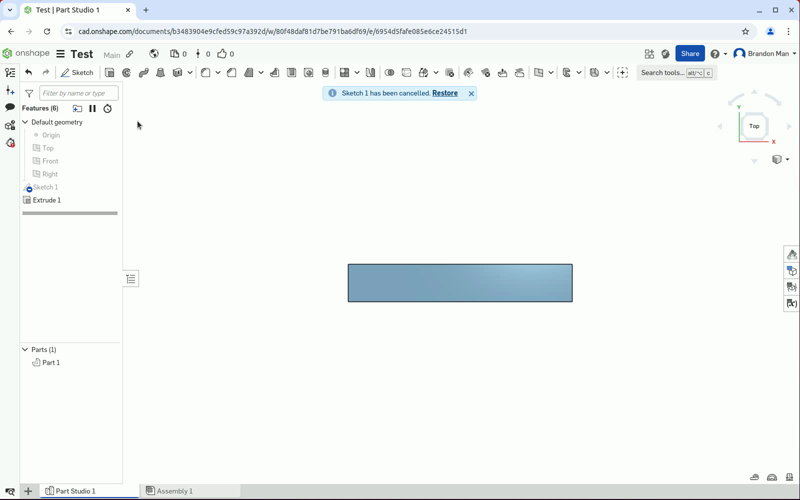
mouse_move(73, 189)
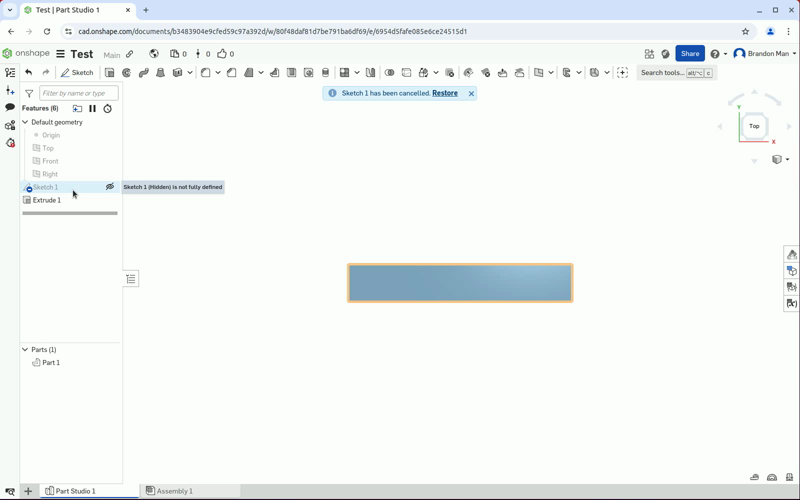
click(73, 189)
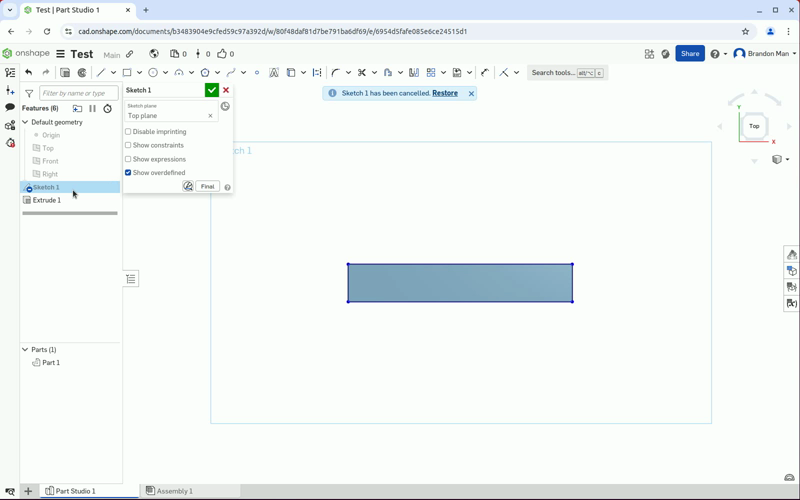
mouse_move(229, 92)
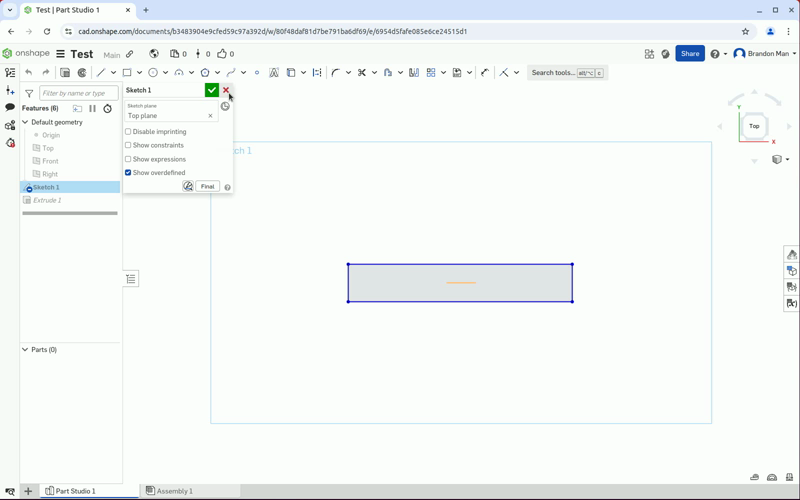
click(229, 92)
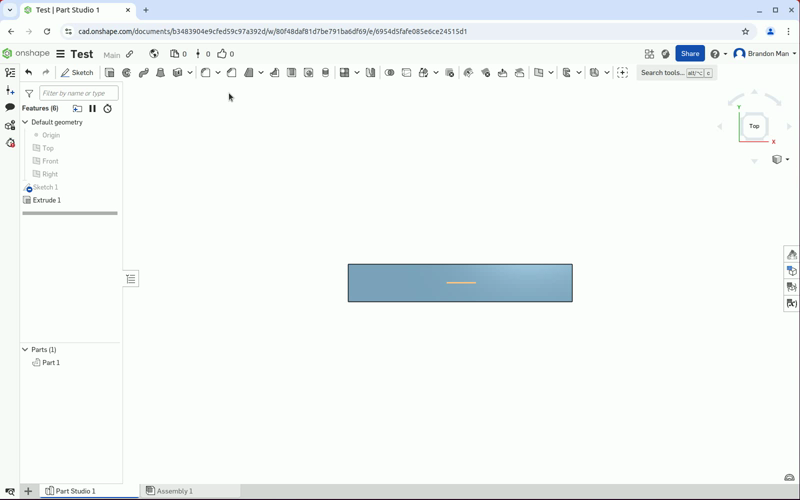
mouse_move(541, 75)
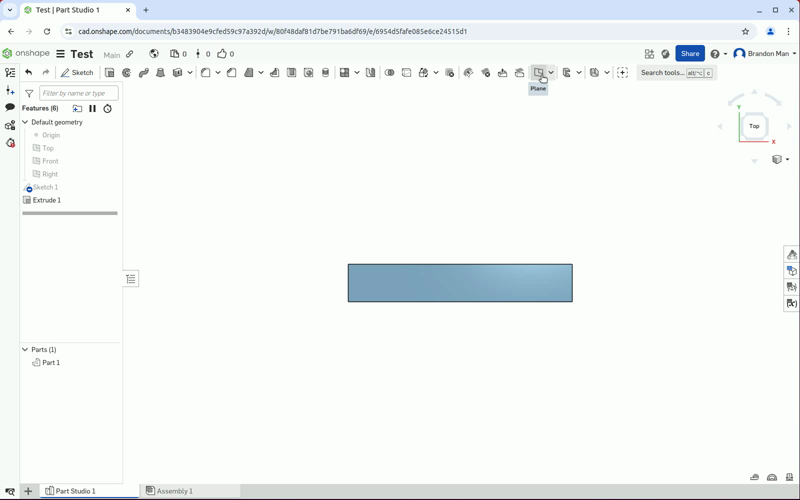
click(541, 75)
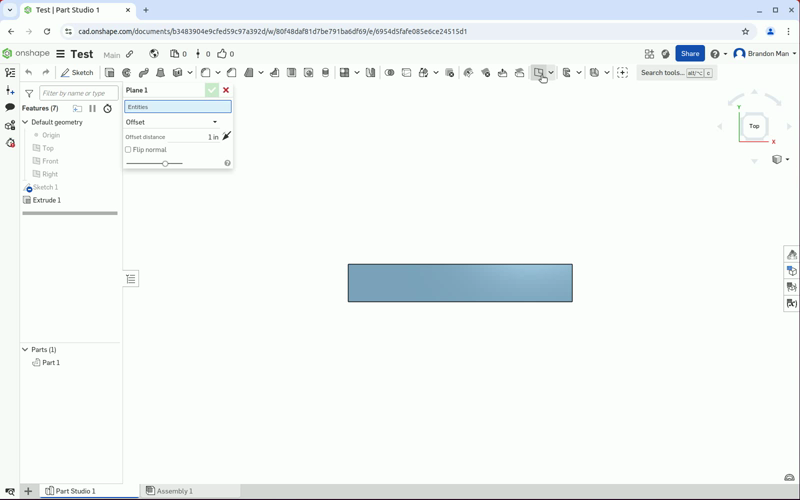
mouse_move(73, 150)
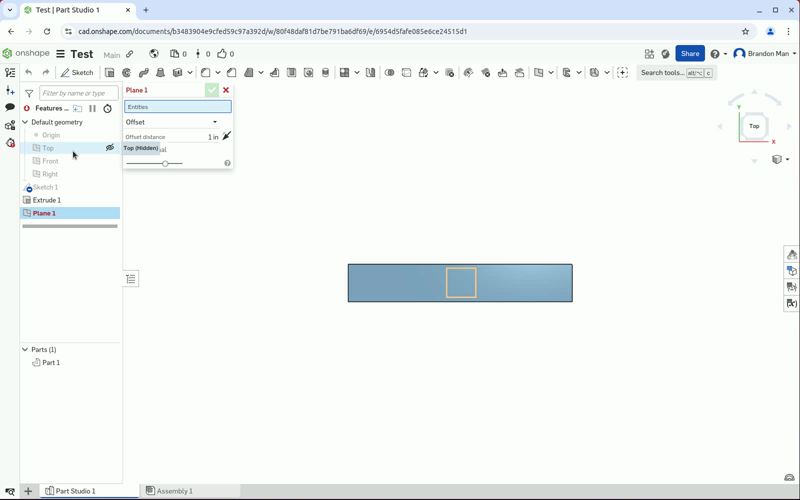
click(73, 150)
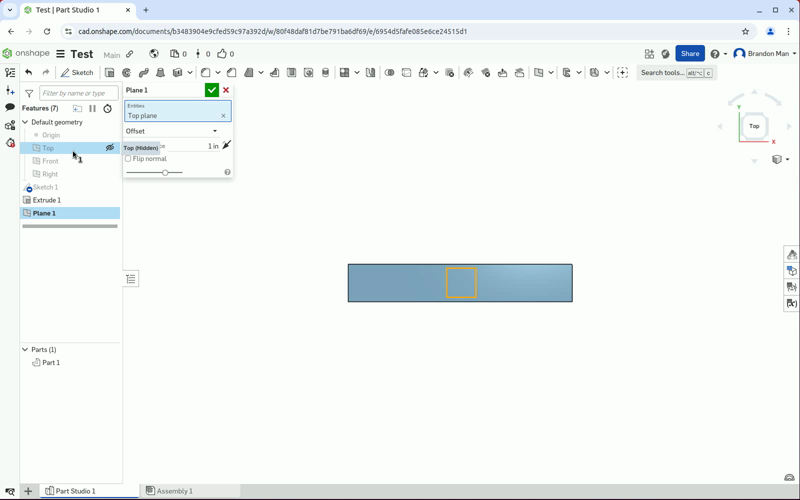
key(tab, 2)
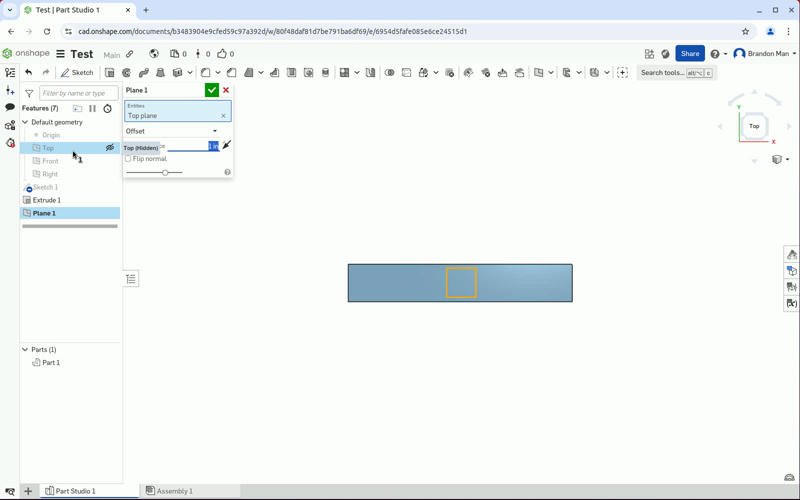
text(1.202)
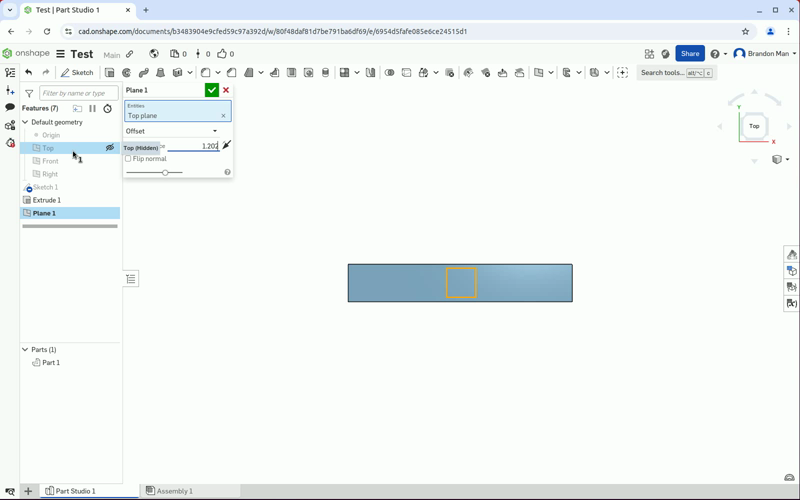
key(enter, 2)
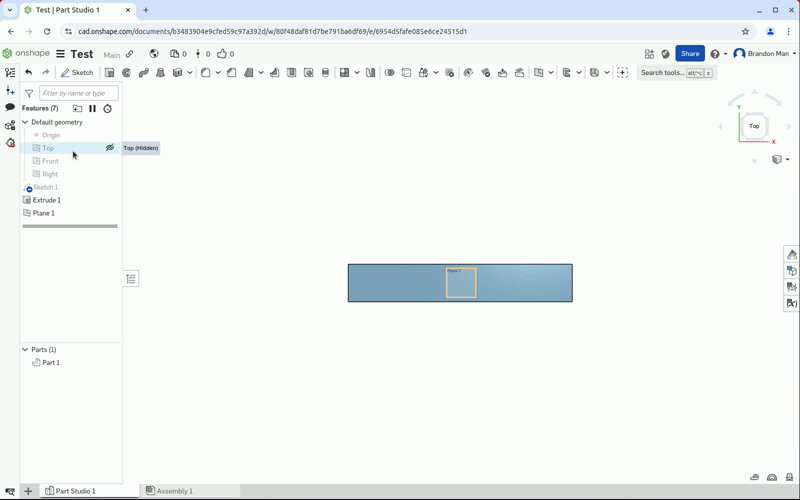
key(shift+s)
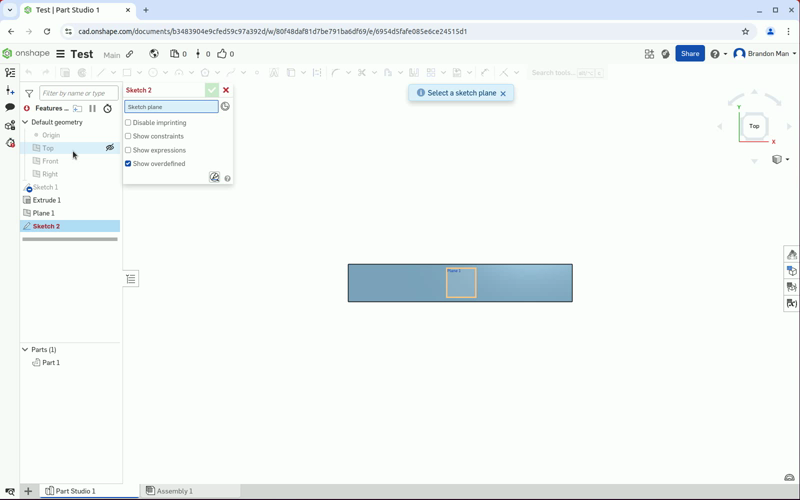
mouse_move(73, 215)
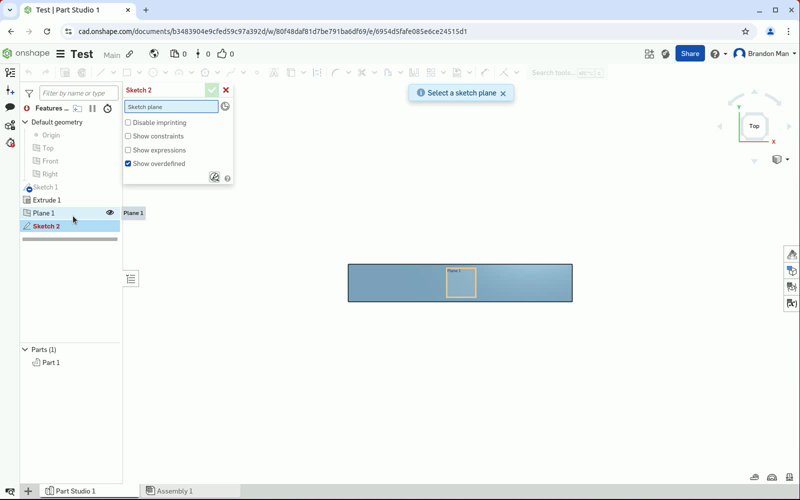
click(73, 215)
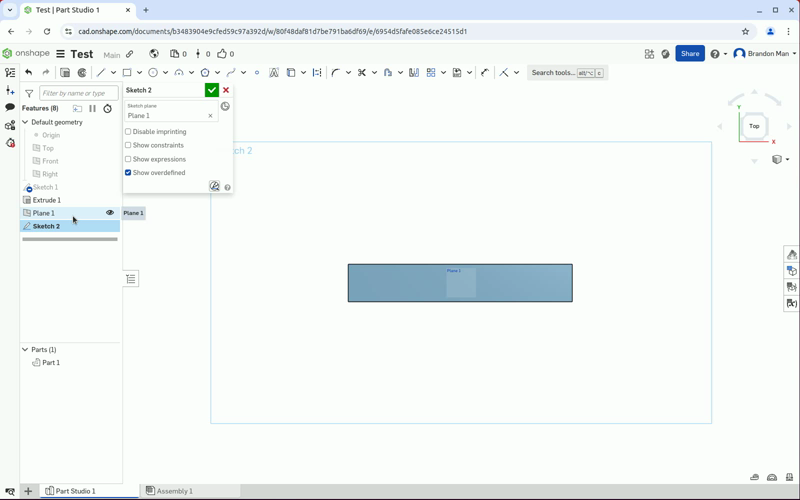
mouse_move(73, 352)
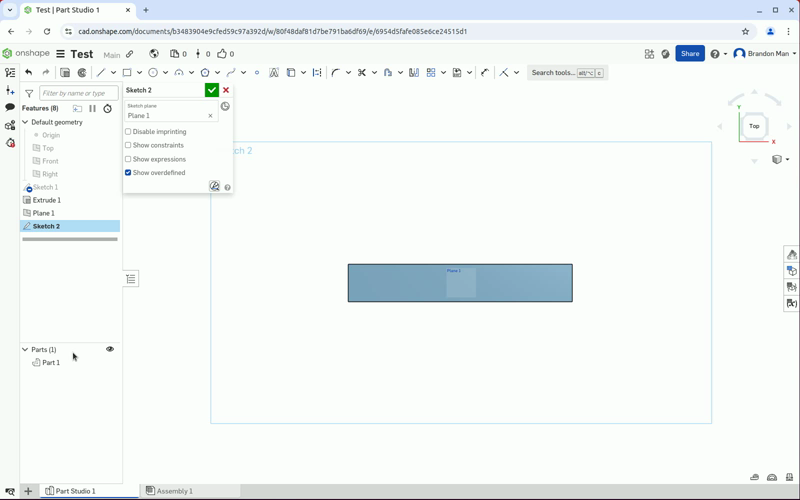
key(y)
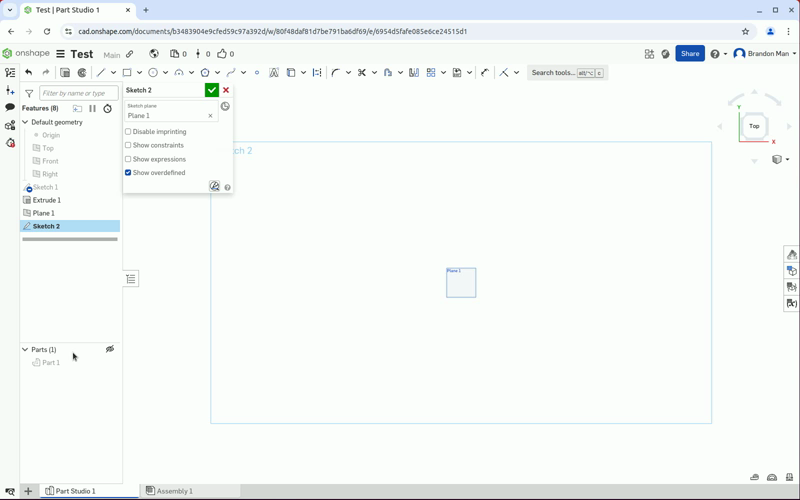
key(l)
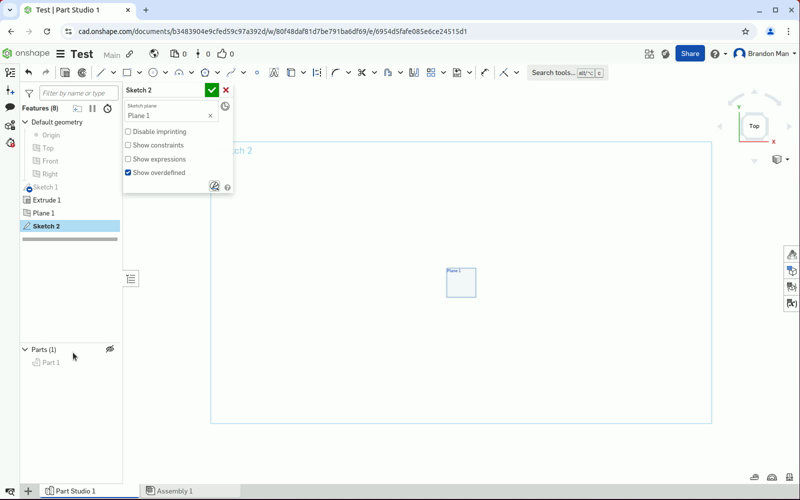
key_down(shift)
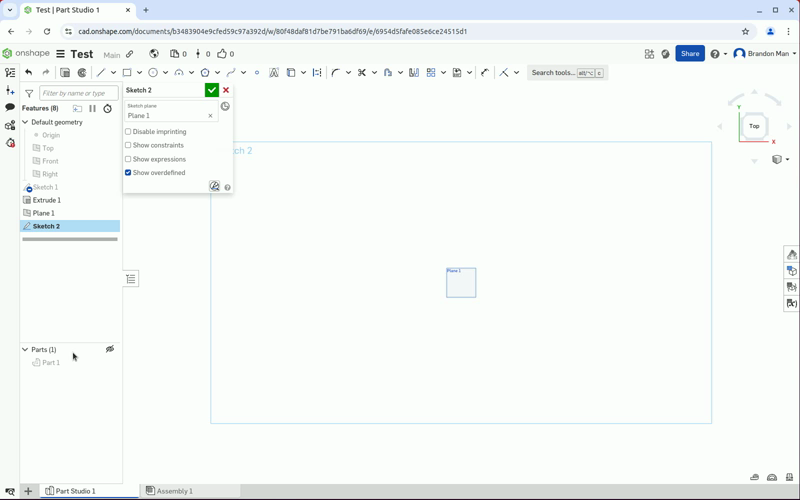
mouse_move(511, 301)
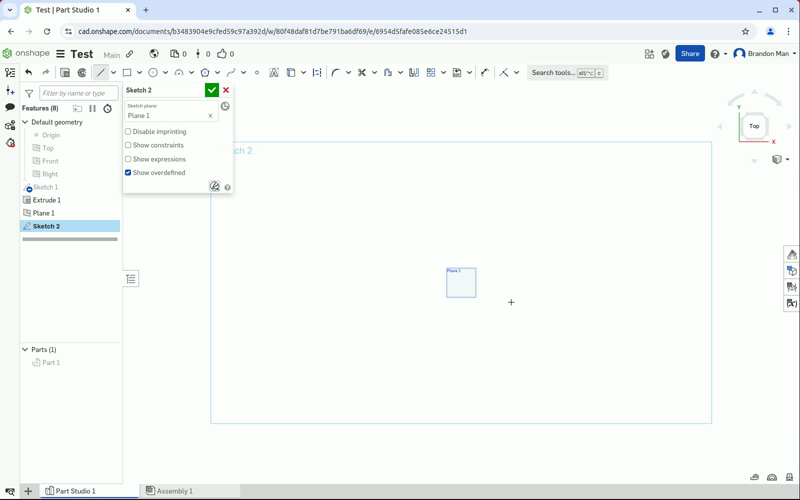
click(511, 301)
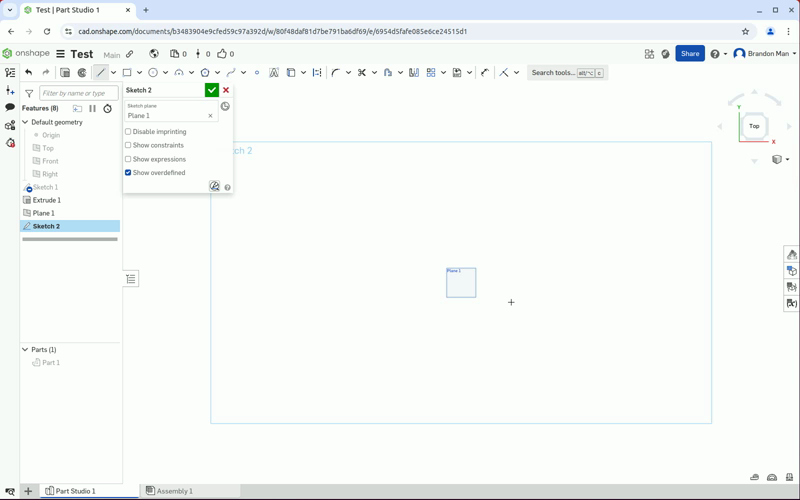
key_up(shift)
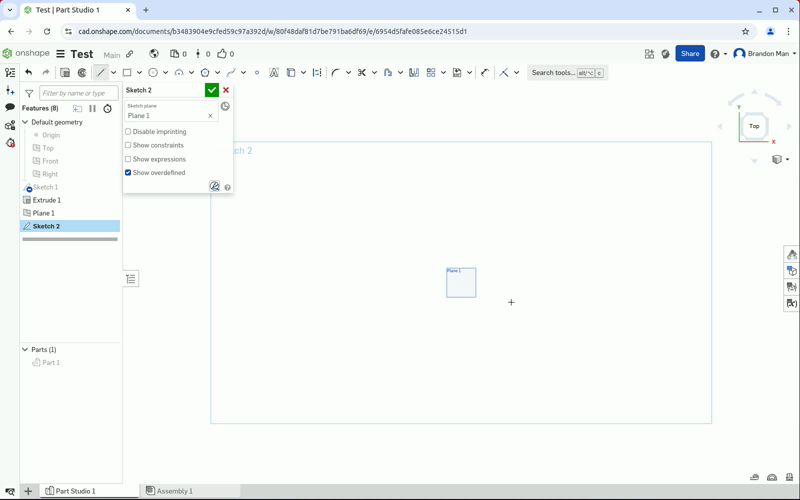
key_down(shift)
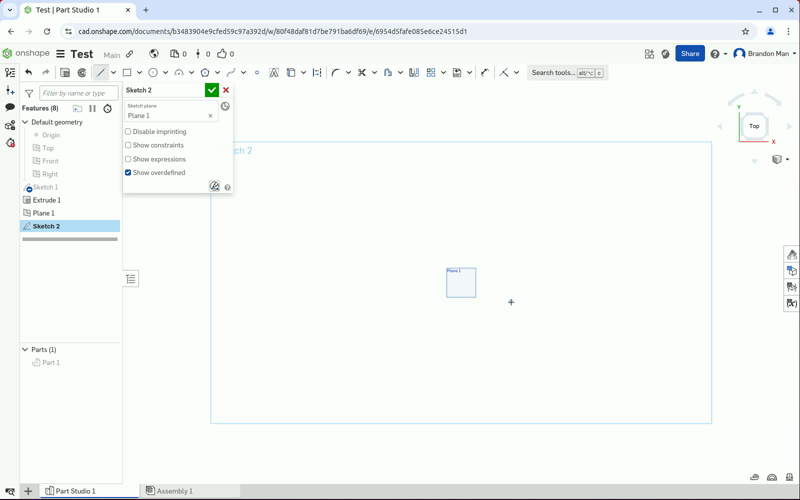
mouse_move(541, 301)
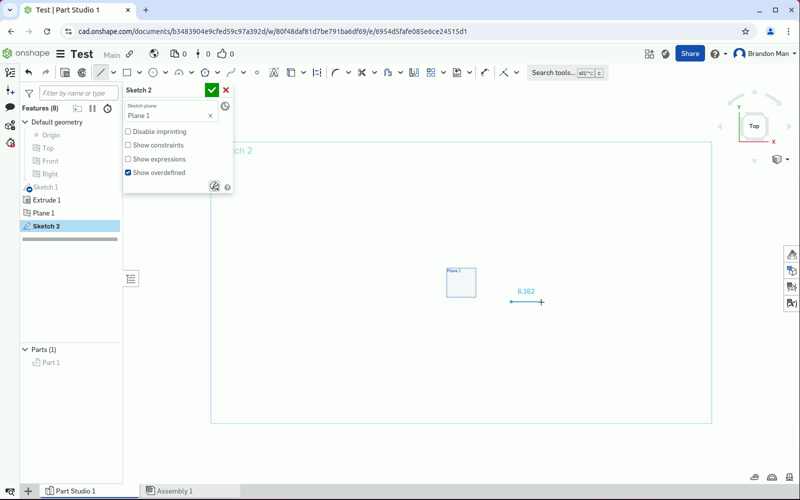
mouse_move(549, 301)
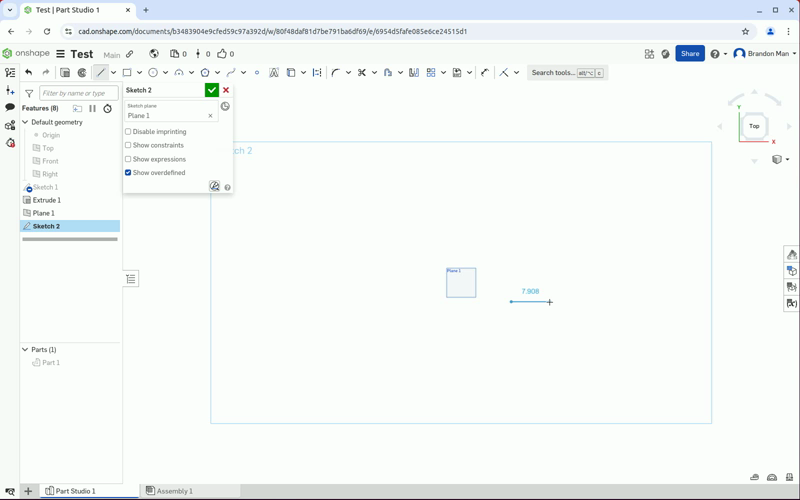
click(549, 301)
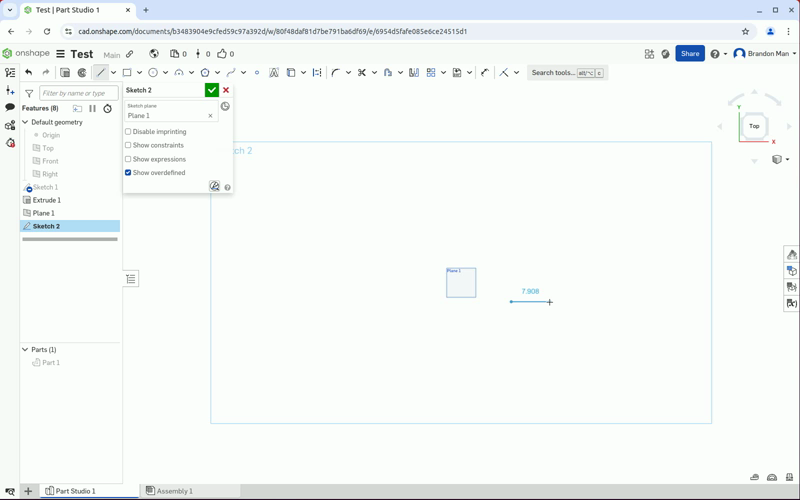
key_up(shift)
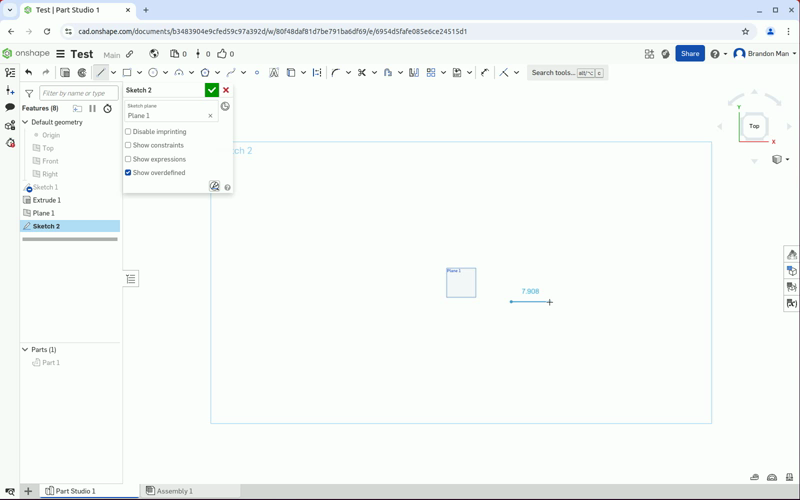
key_down(shift)
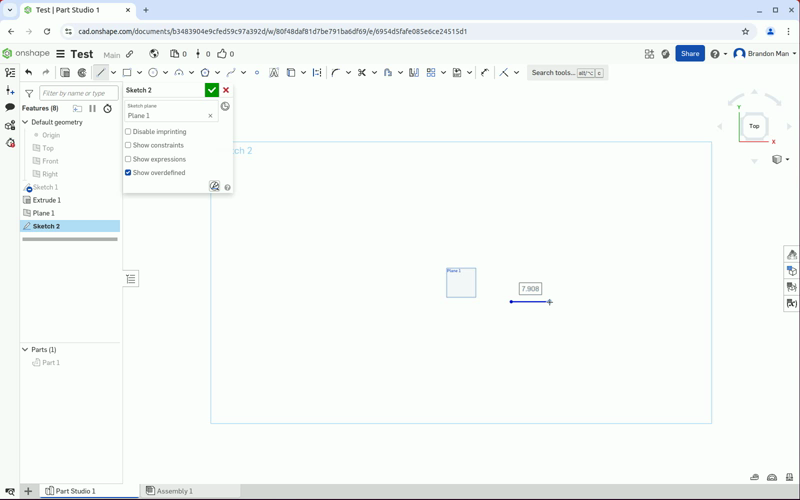
mouse_move(579, 301)
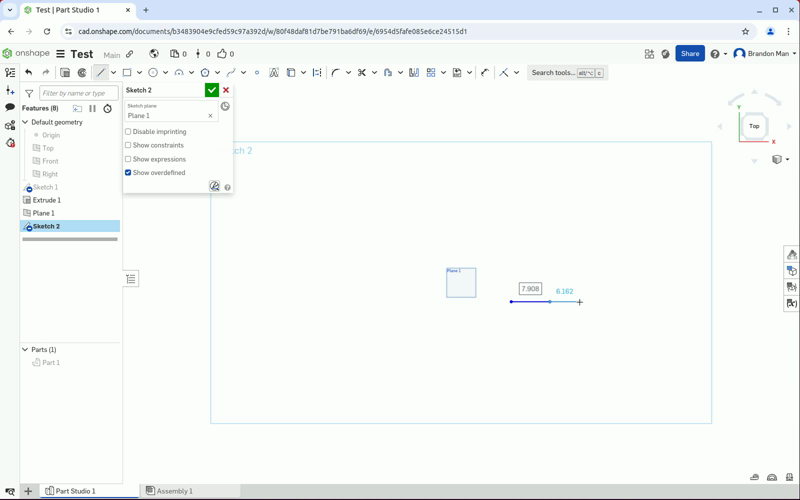
mouse_move(549, 263)
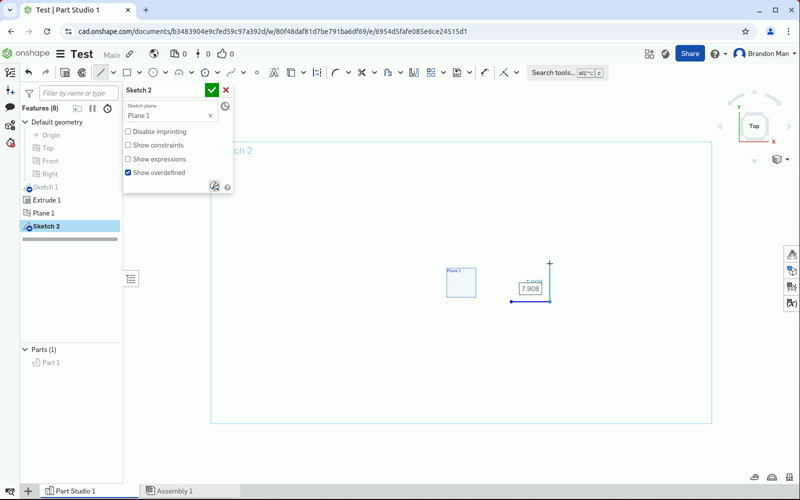
click(549, 263)
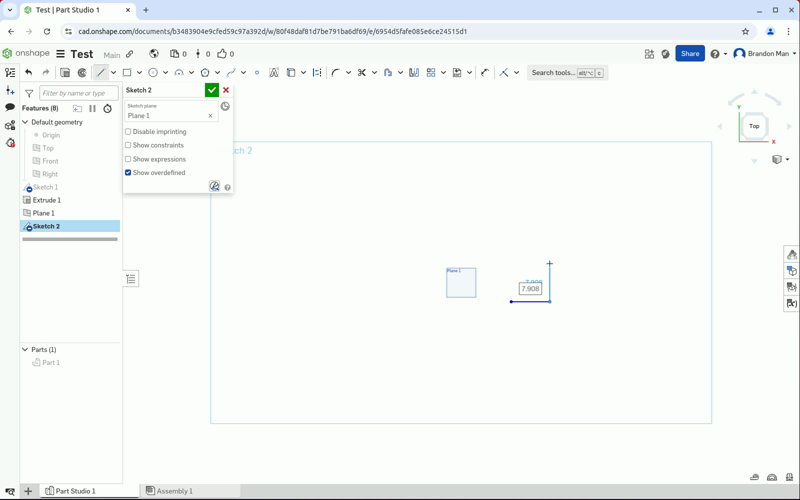
key_up(shift)
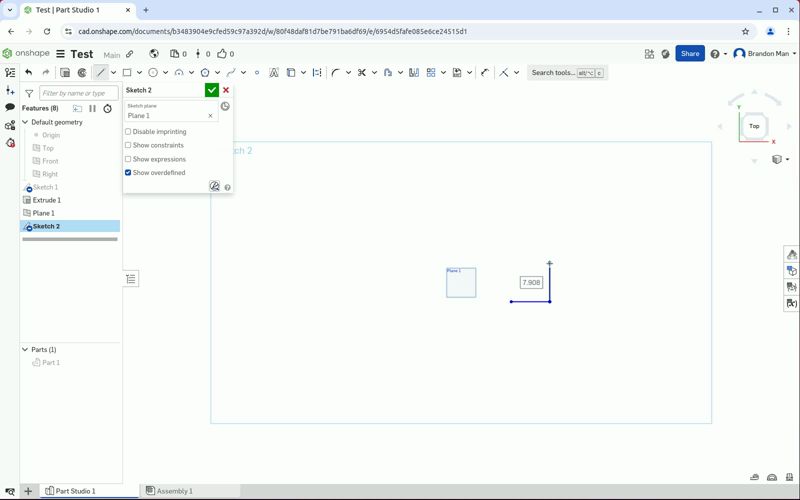
key_down(shift)
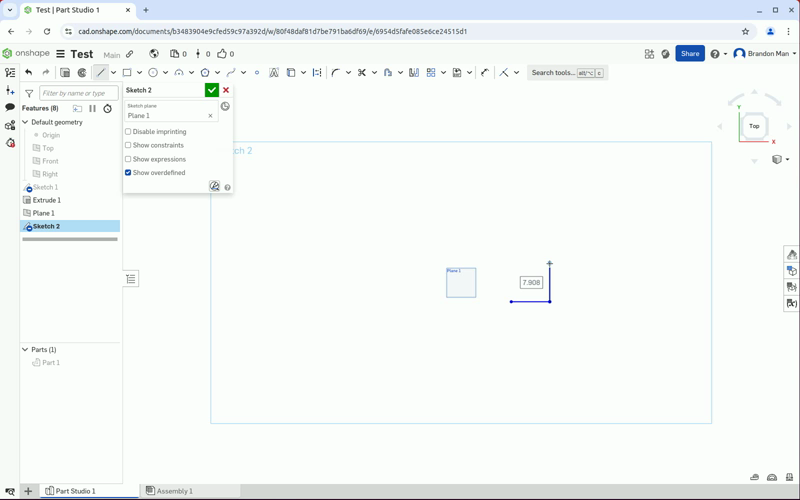
mouse_move(579, 263)
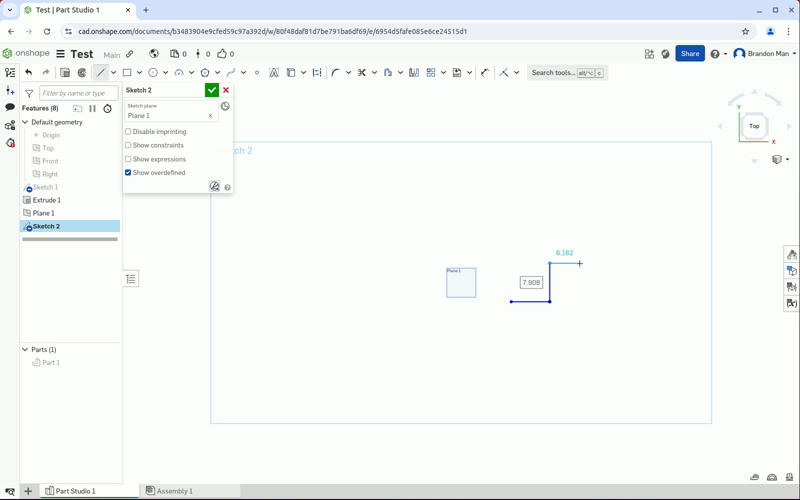
mouse_move(511, 263)
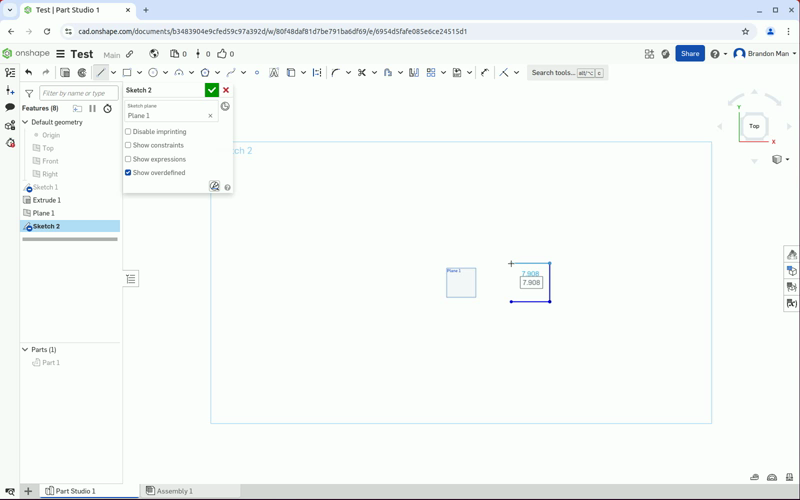
click(511, 263)
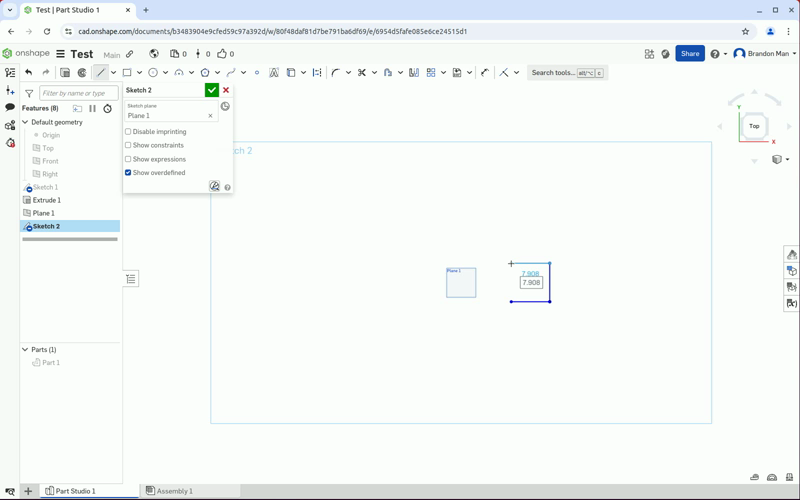
key_up(shift)
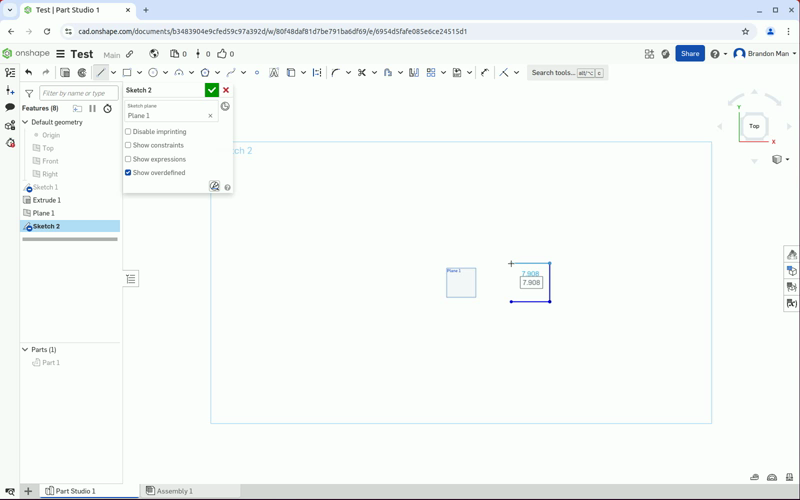
mouse_move(541, 263)
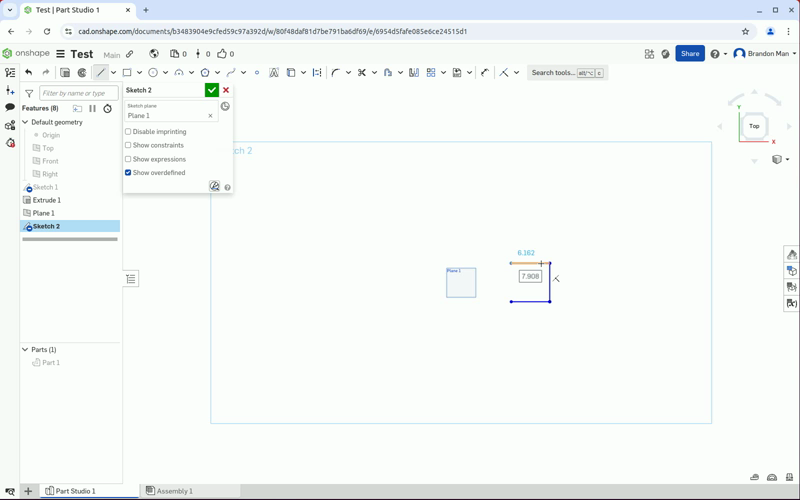
key_down(shift)
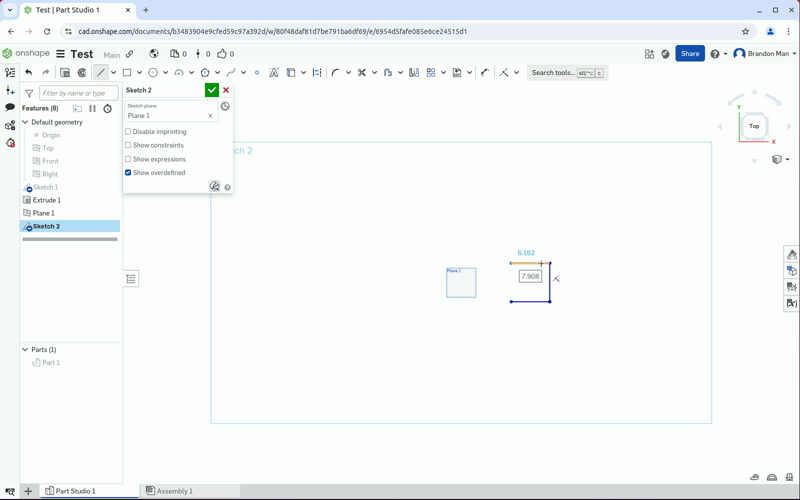
mouse_move(511, 301)
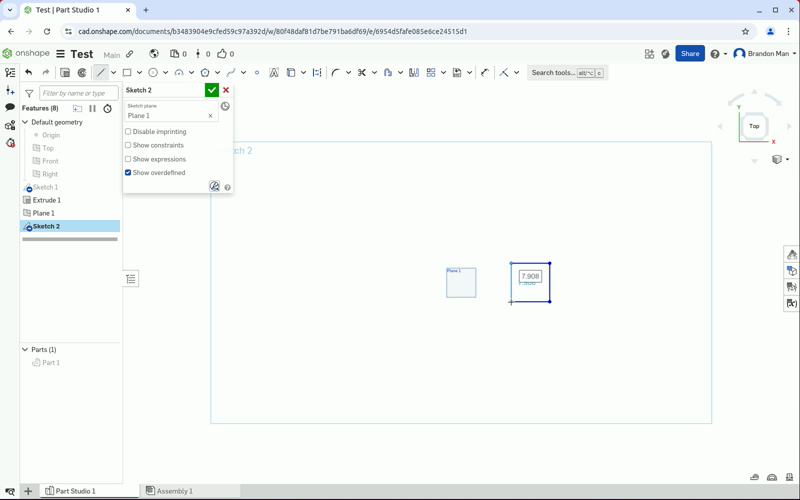
key_up(shift)
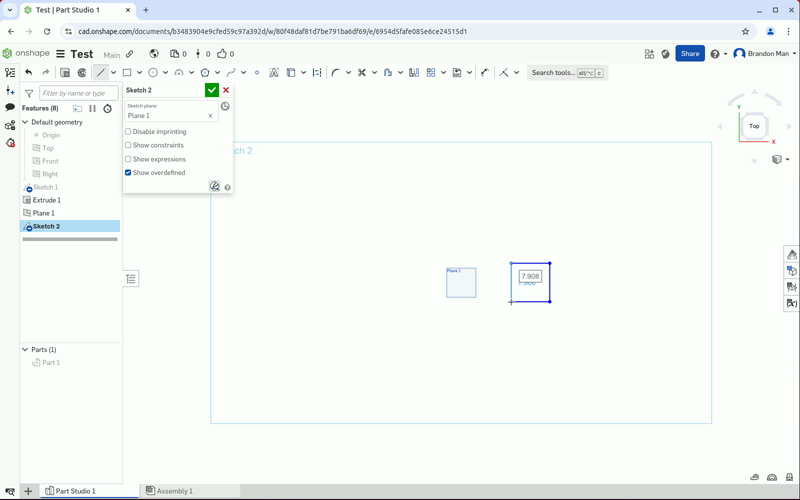
click(511, 301)
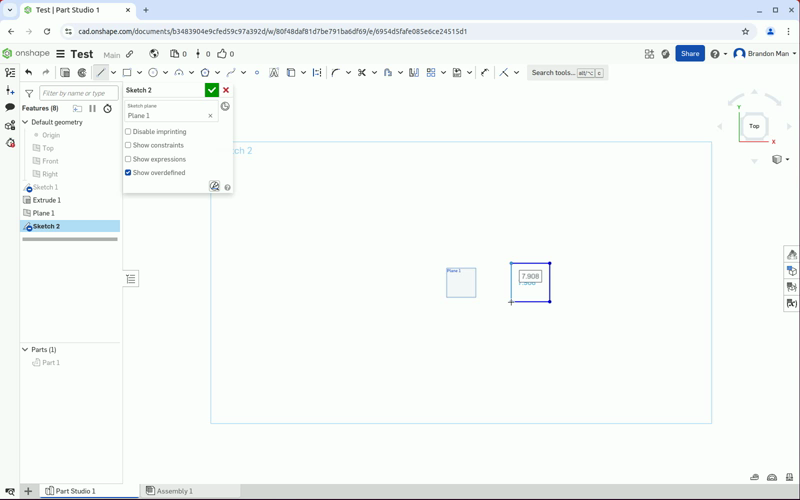
key(esc)
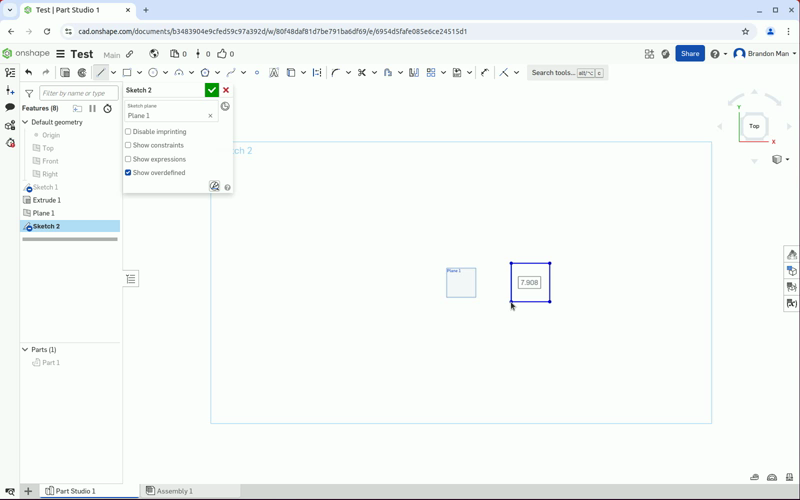
key(l)
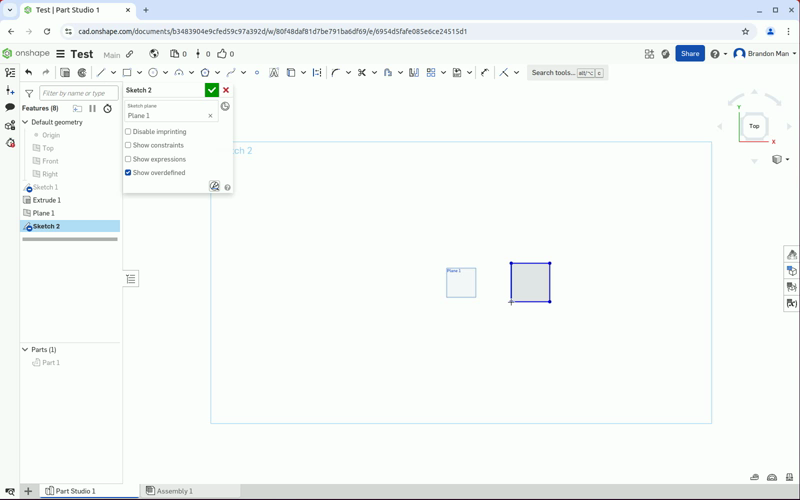
key_down(shift)
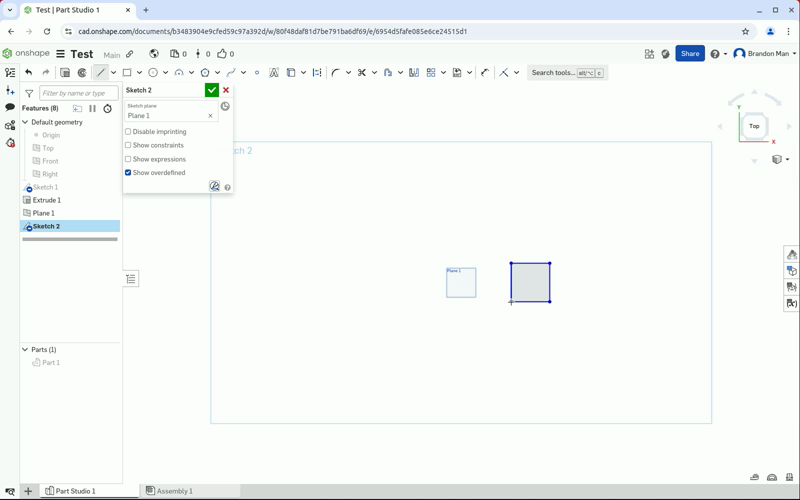
mouse_move(517, 295)
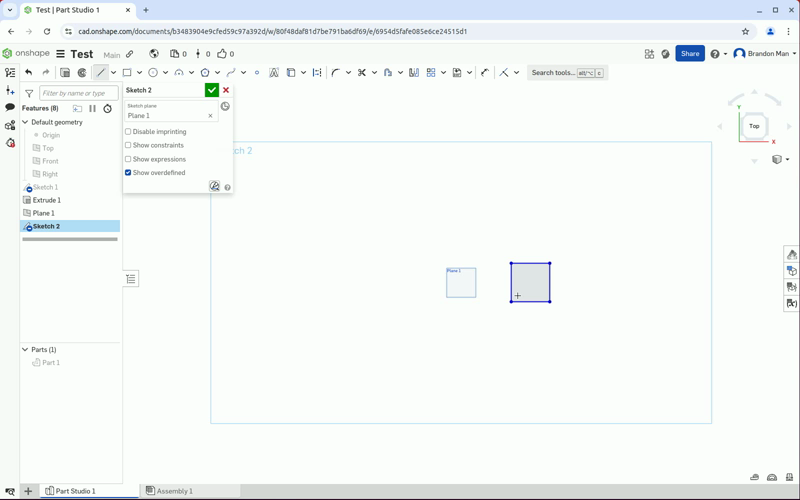
click(517, 295)
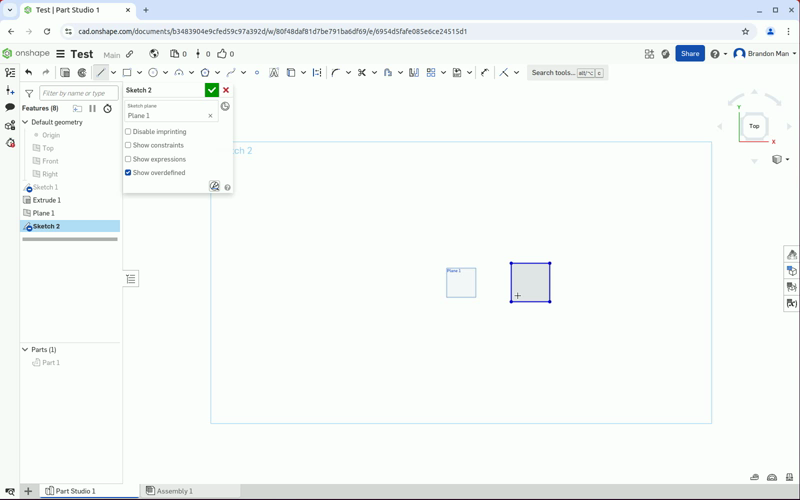
key_up(shift)
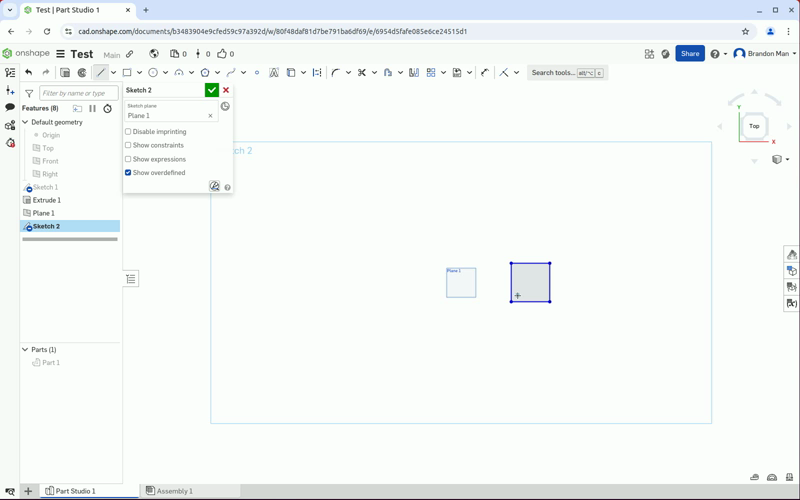
key_down(shift)
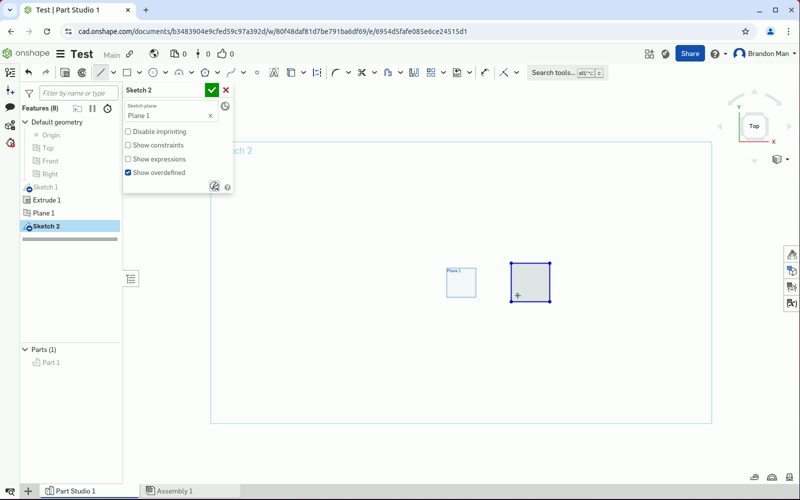
mouse_move(547, 295)
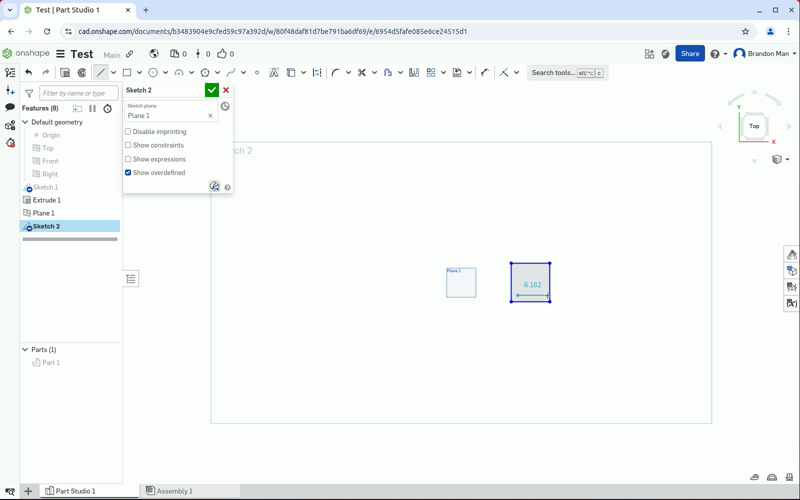
mouse_move(543, 295)
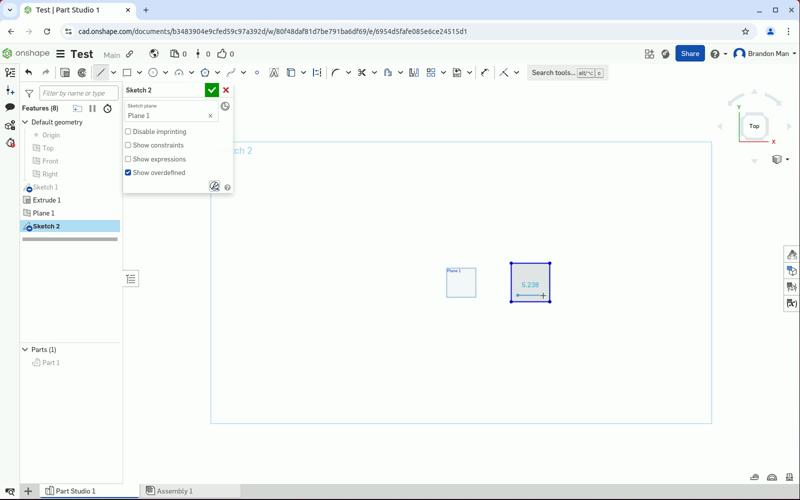
click(543, 295)
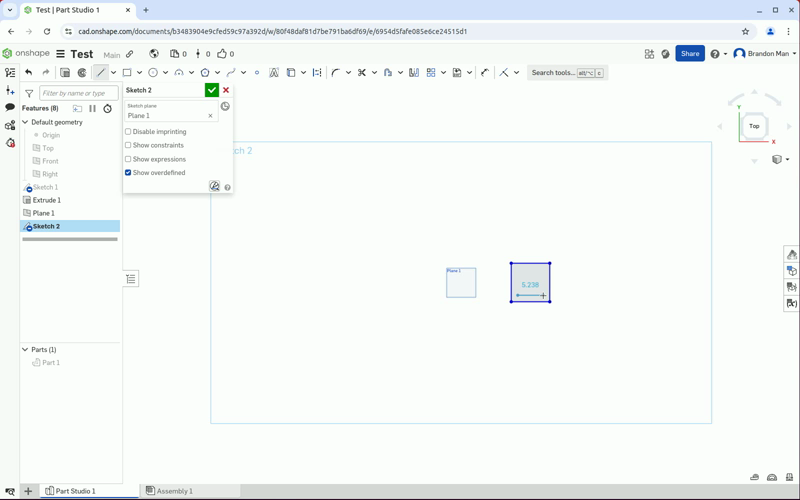
key_up(shift)
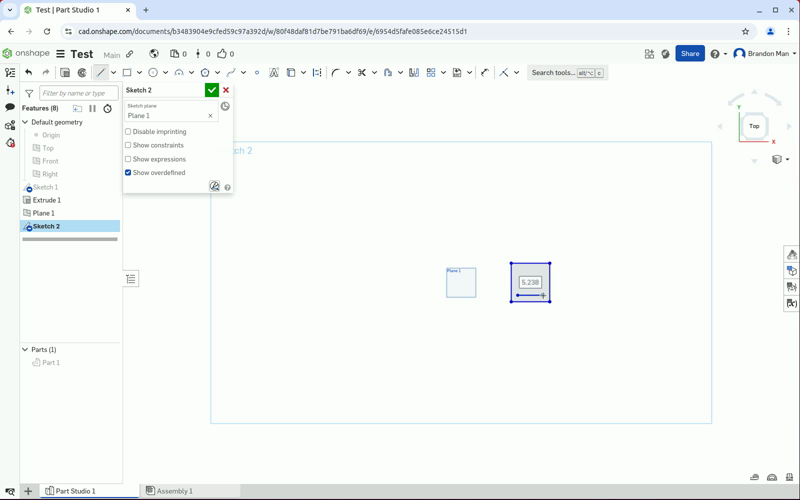
key_down(shift)
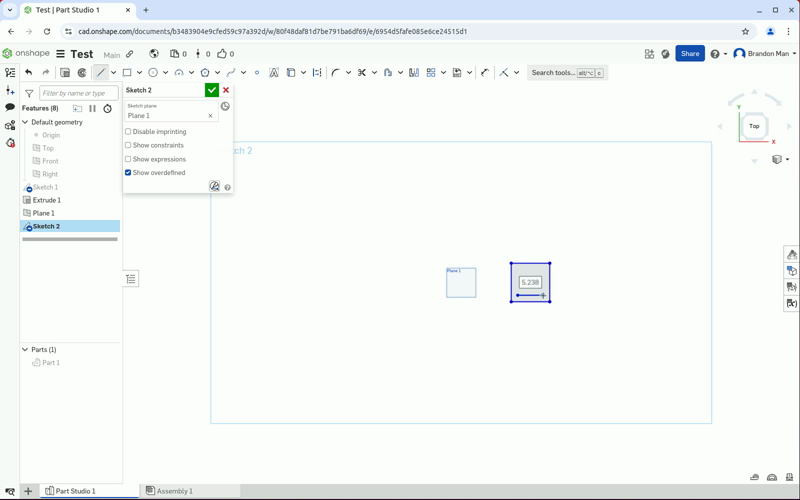
mouse_move(573, 295)
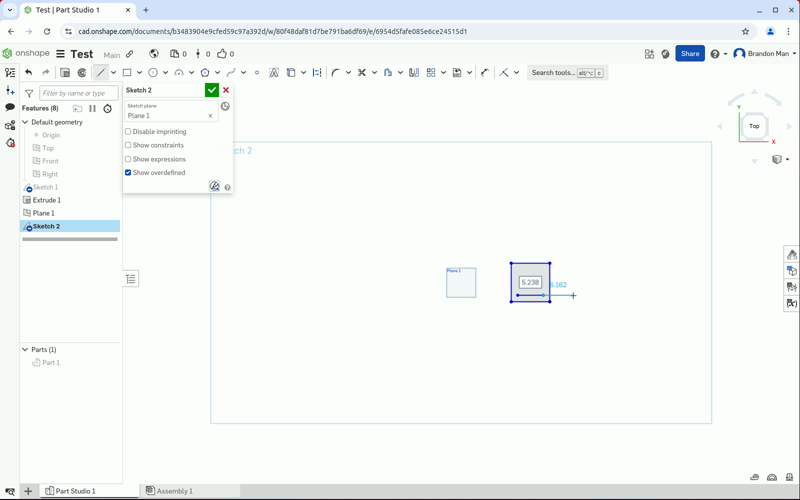
mouse_move(543, 269)
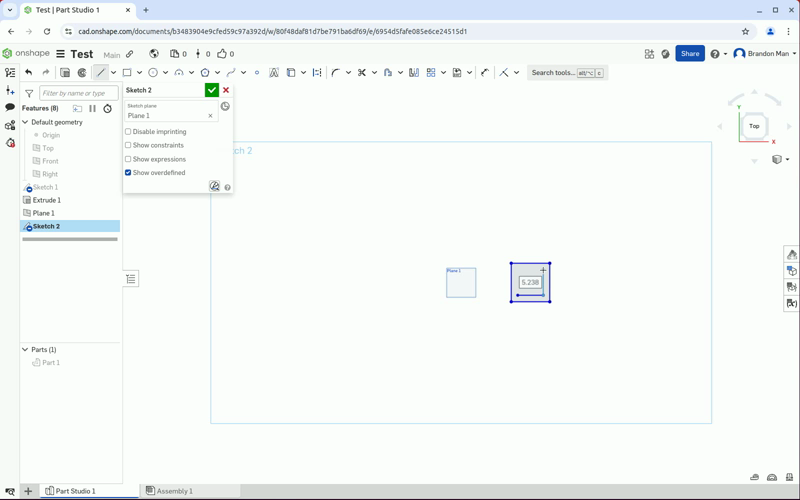
click(543, 269)
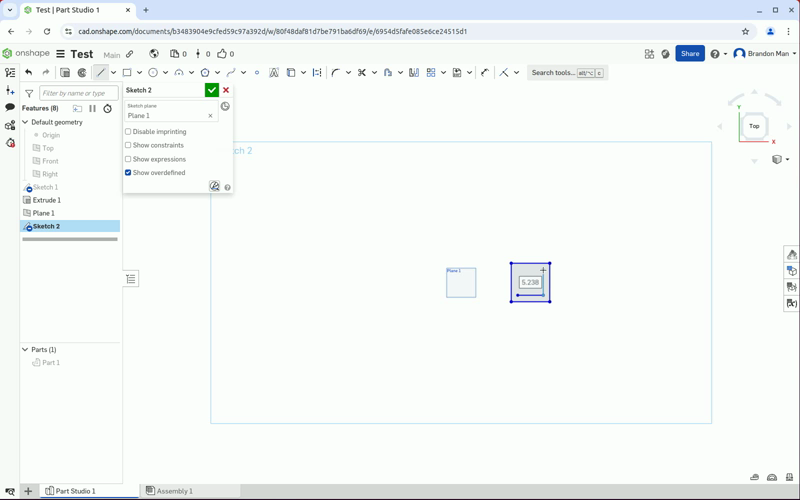
key_up(shift)
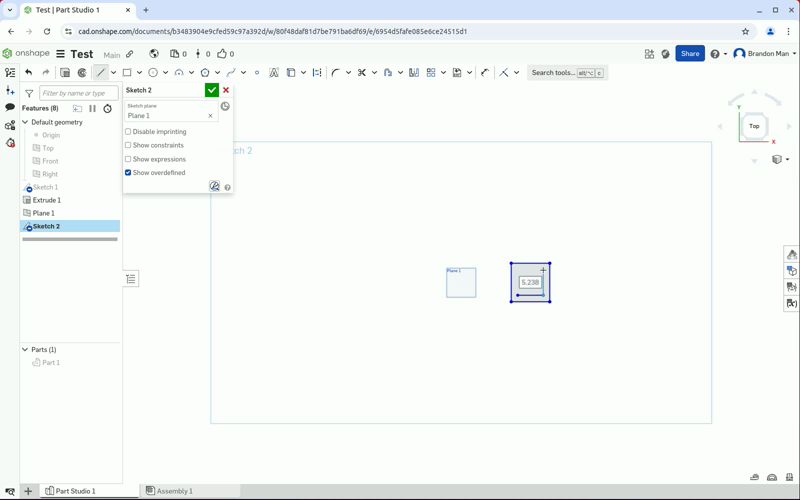
key_down(shift)
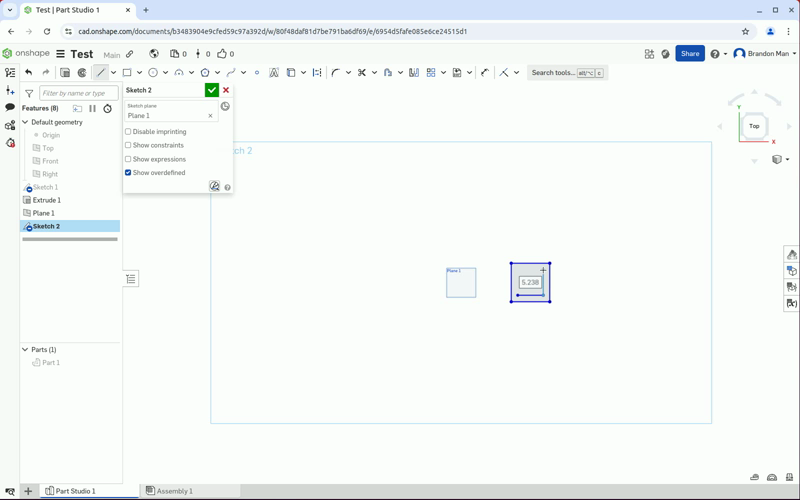
mouse_move(573, 269)
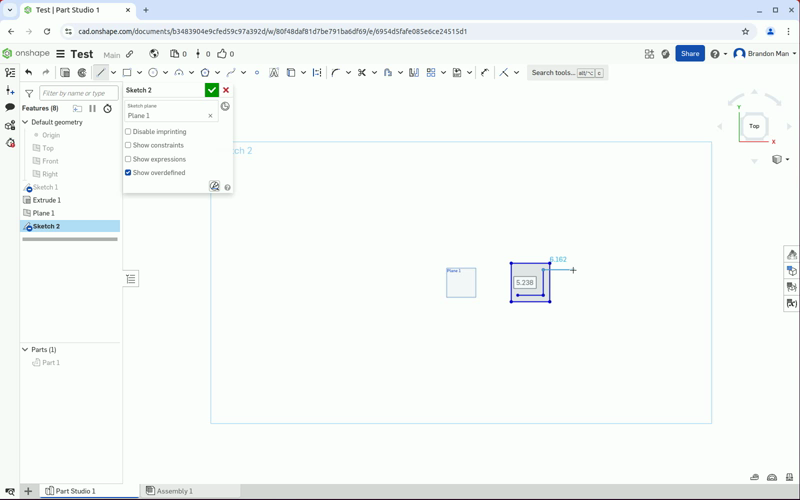
mouse_move(517, 269)
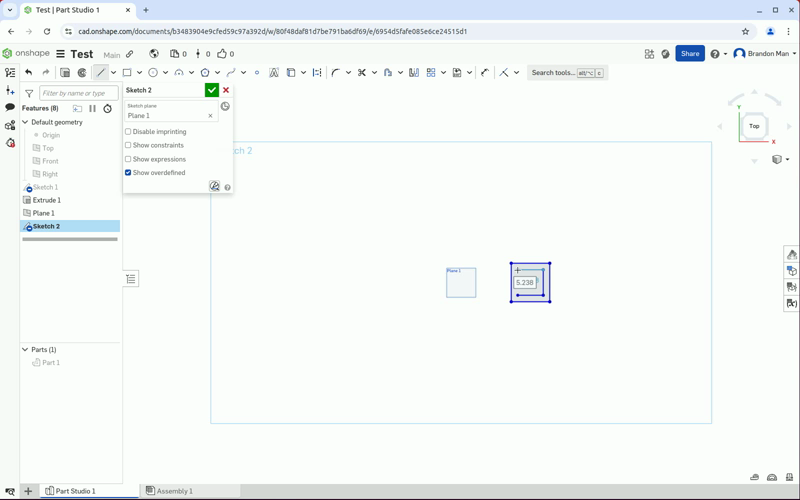
click(517, 269)
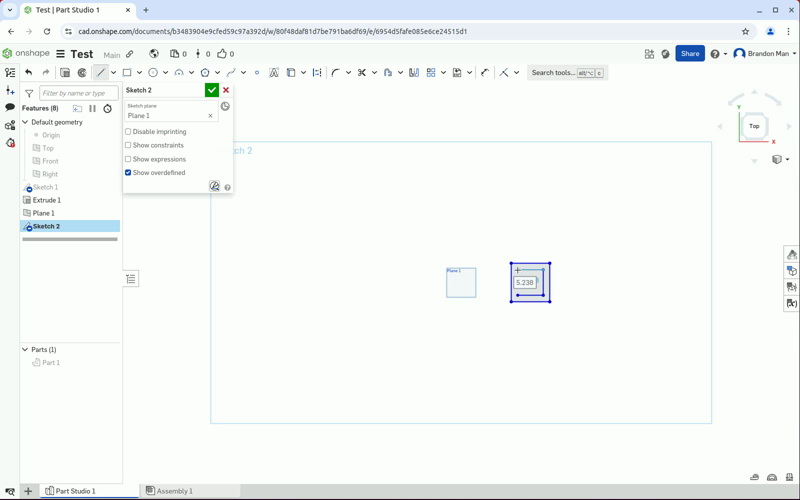
key_up(shift)
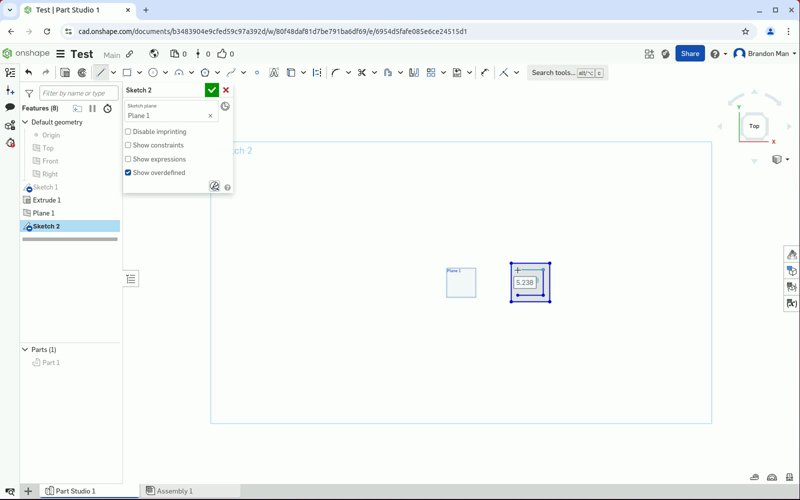
mouse_move(547, 269)
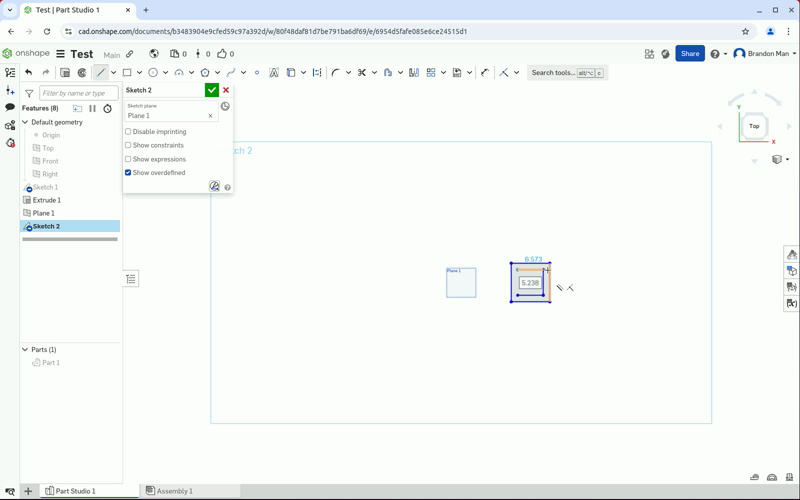
key_down(shift)
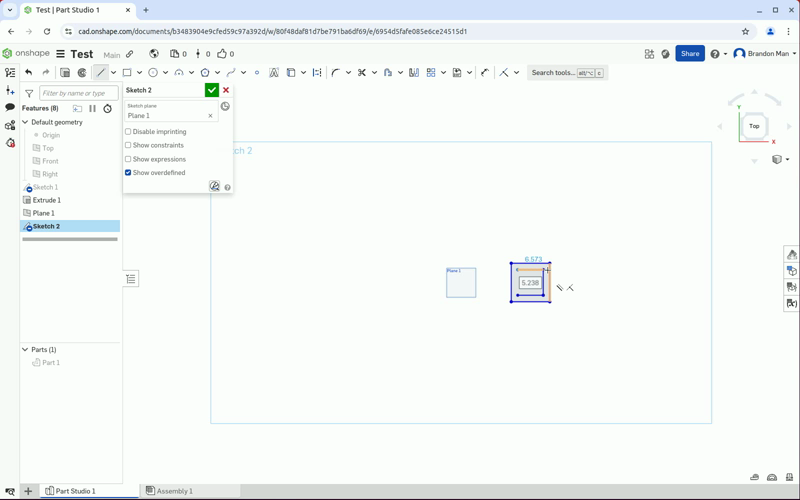
mouse_move(517, 295)
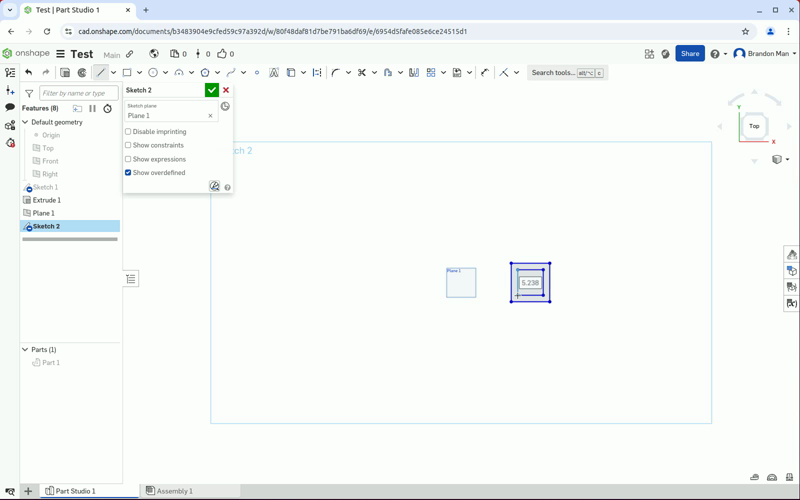
key_up(shift)
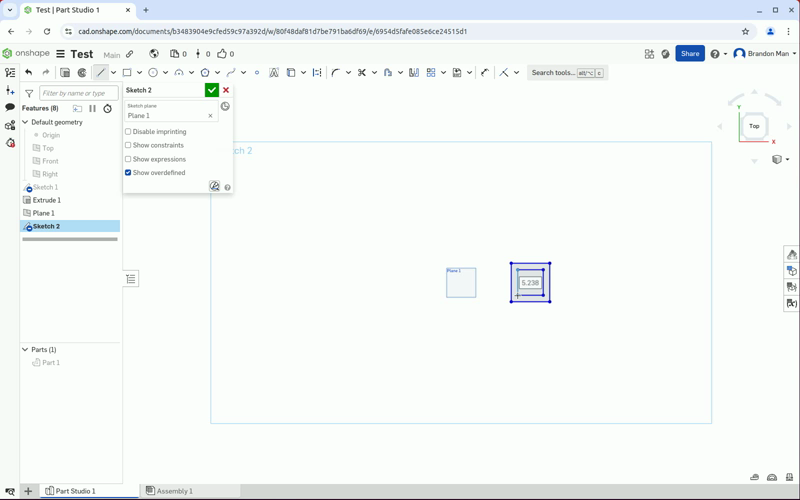
click(517, 295)
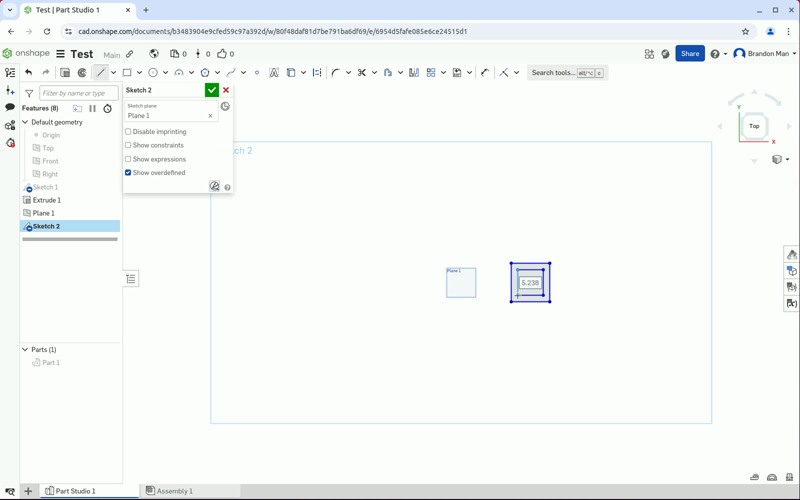
key(esc)
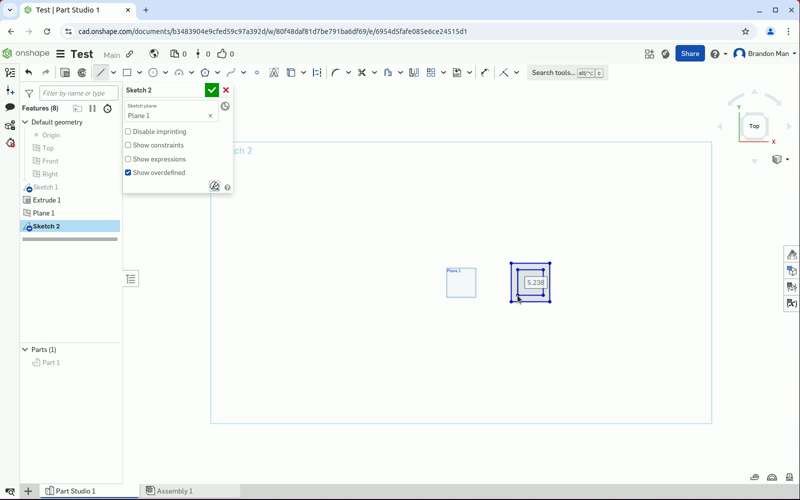
mouse_move(536, 297)
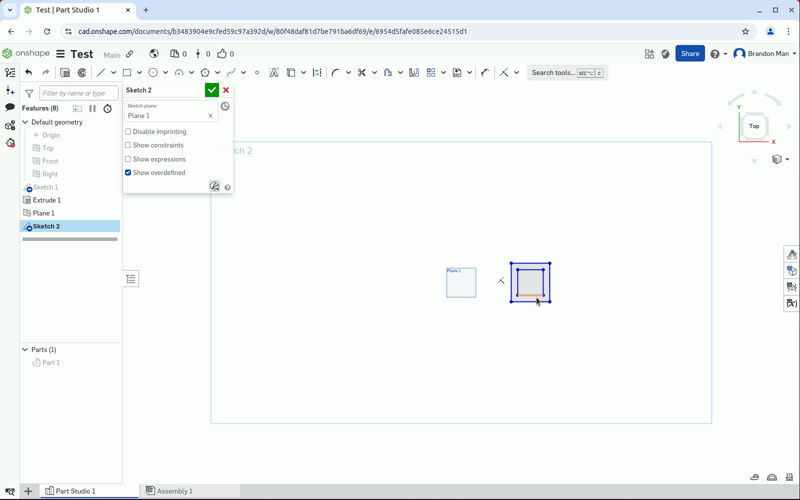
scroll(6)
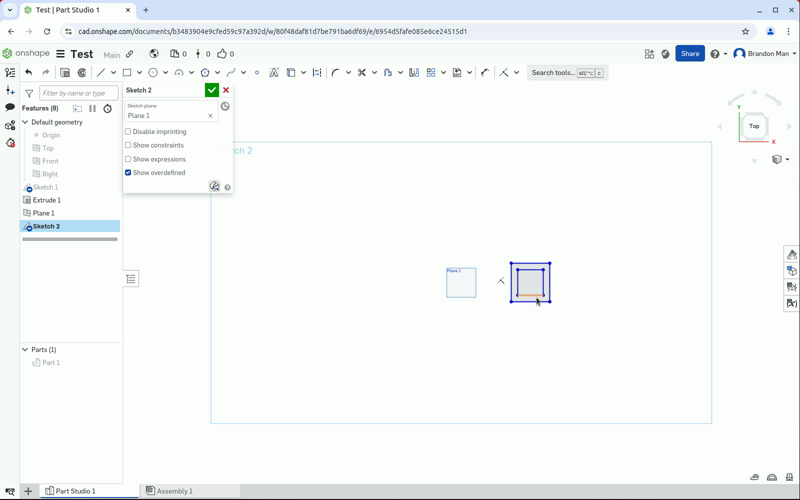
scroll(6)
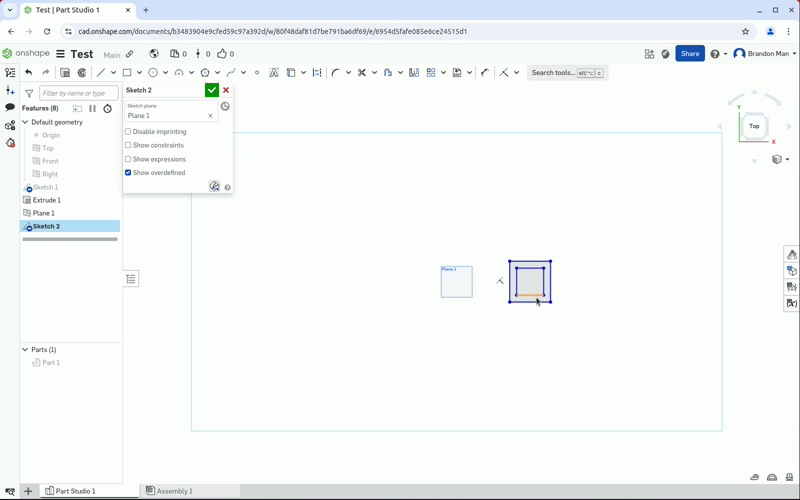
scroll(6)
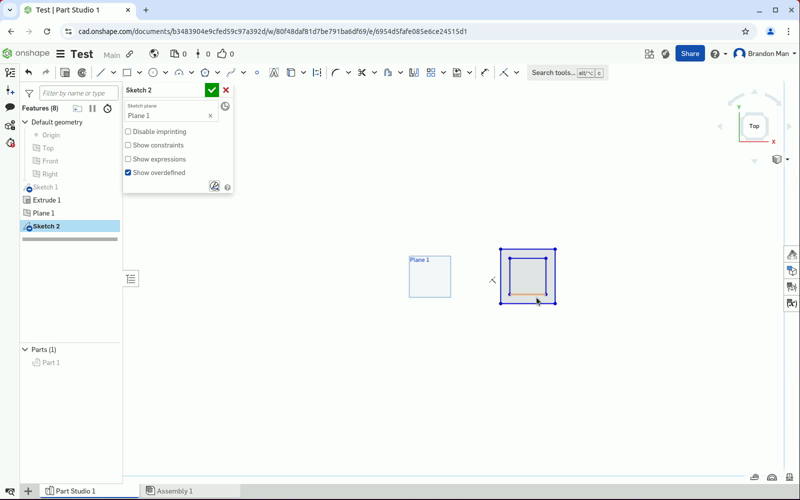
scroll(6)
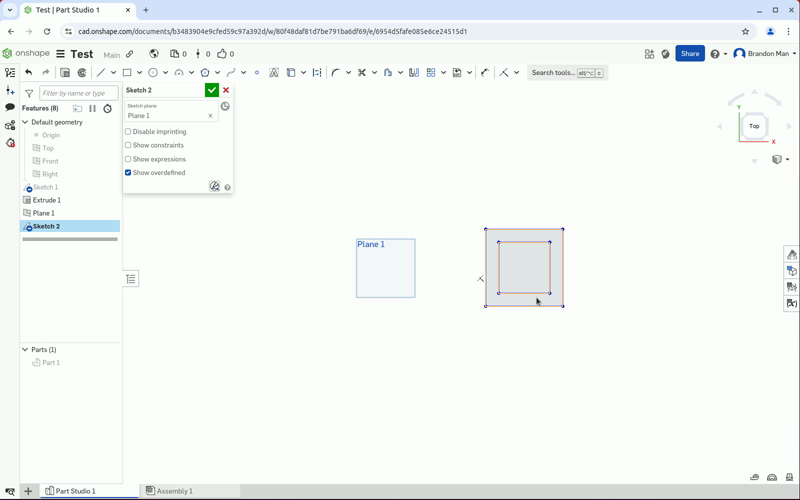
scroll(6)
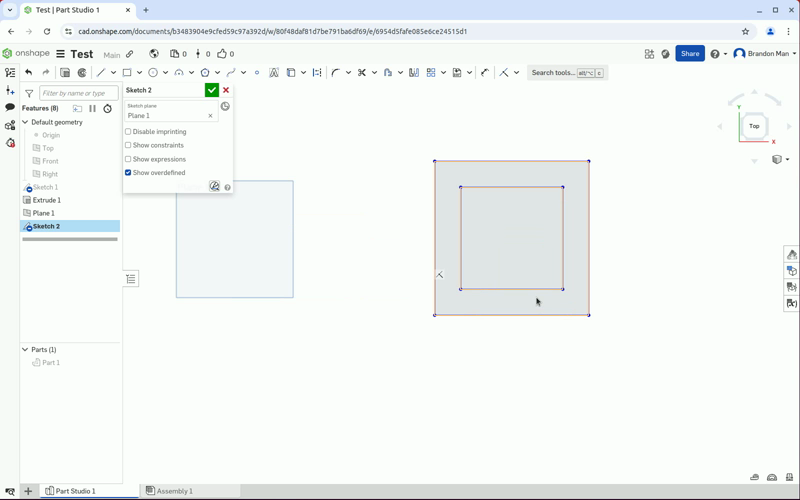
scroll(6)
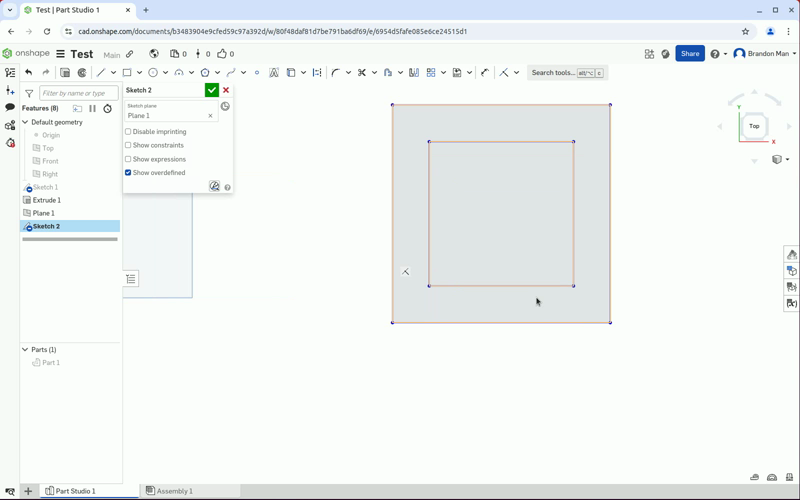
scroll(6)
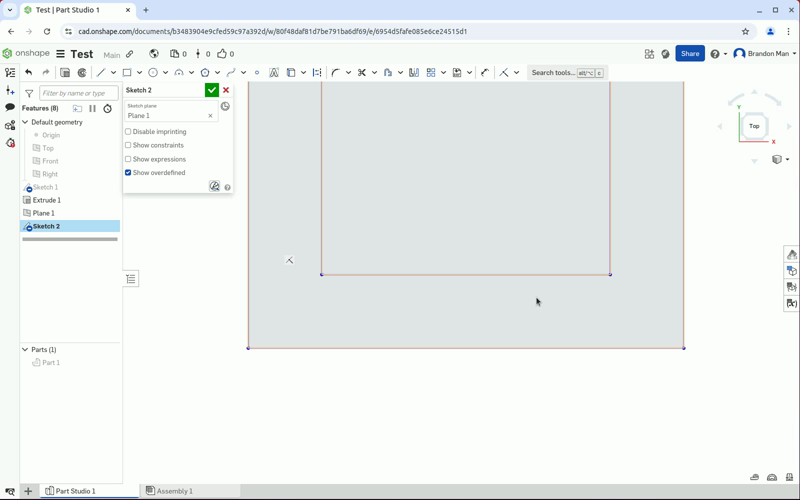
click(536, 297)
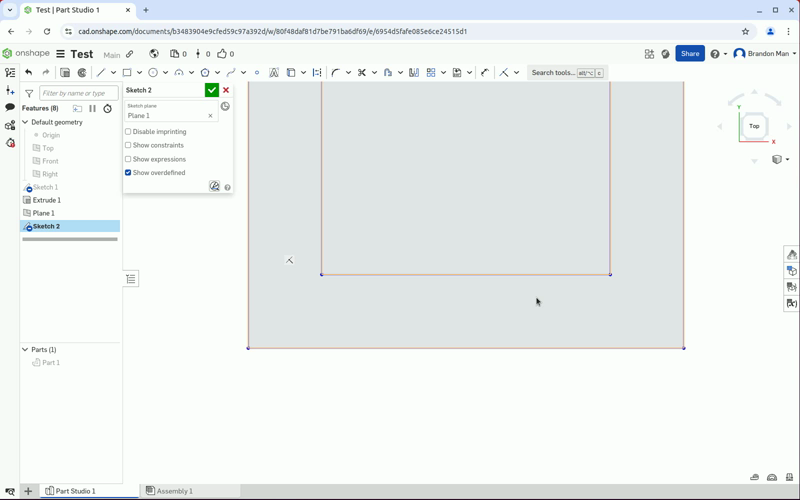
scroll(-6)
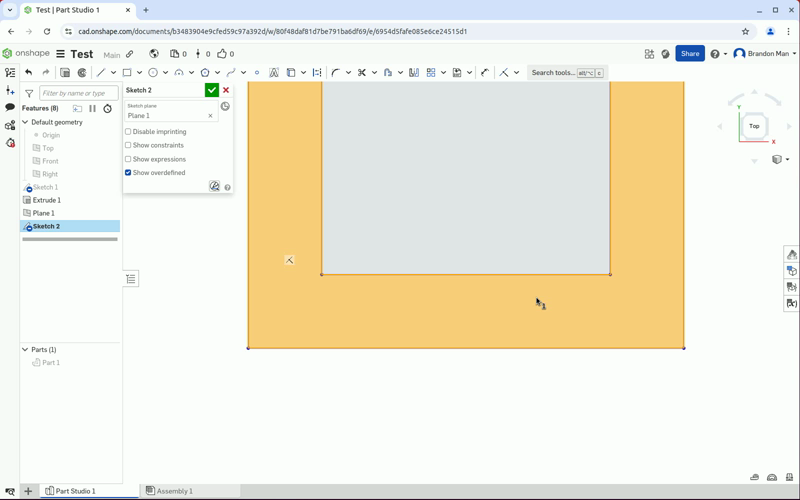
scroll(-6)
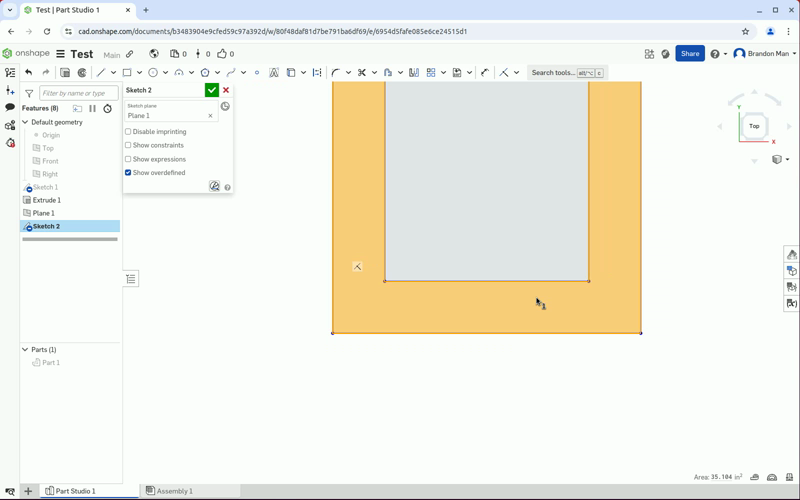
scroll(-6)
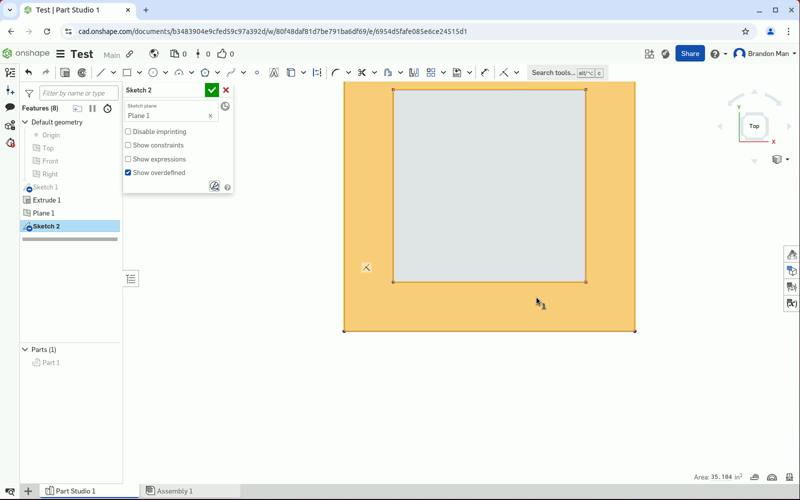
scroll(-6)
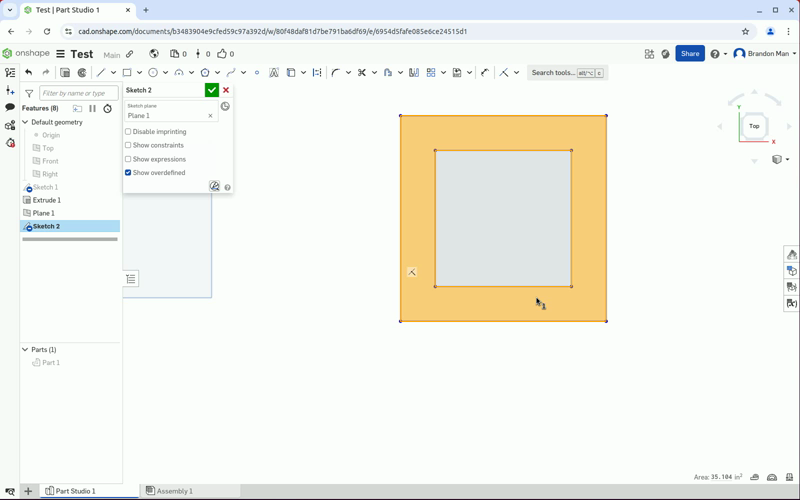
scroll(-6)
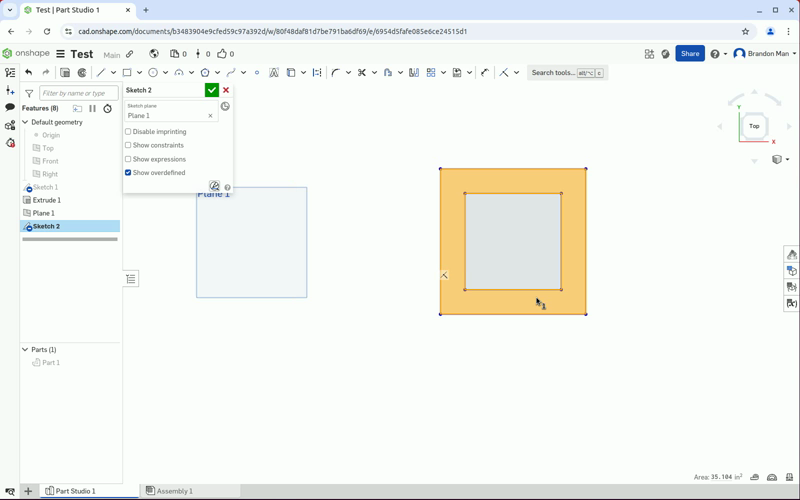
scroll(-6)
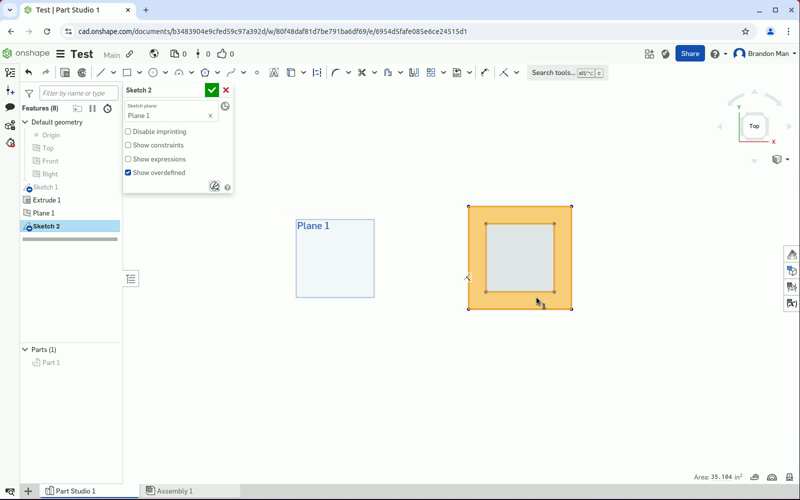
scroll(-6)
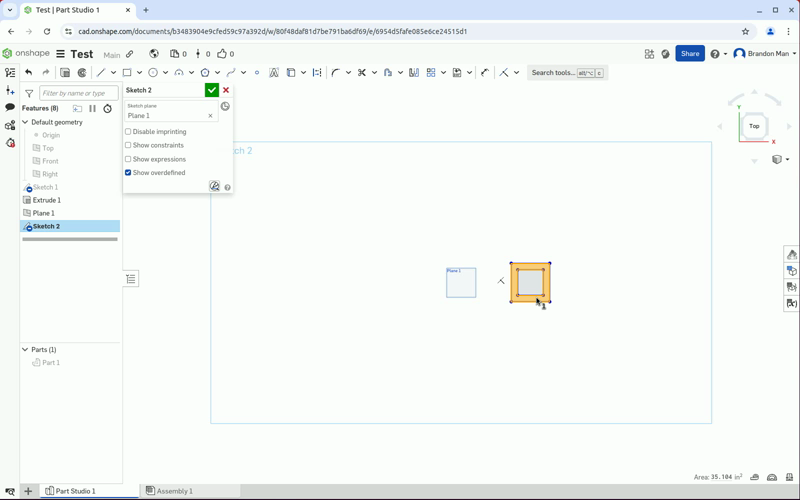
mouse_move(73, 352)
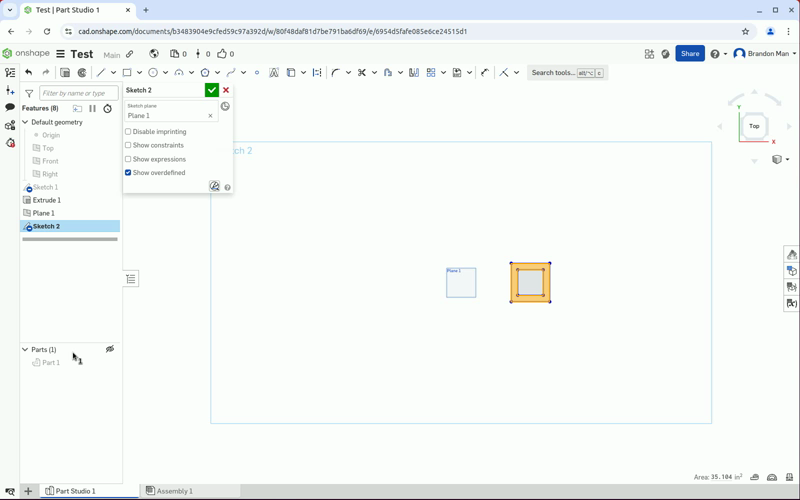
key(shift+y)
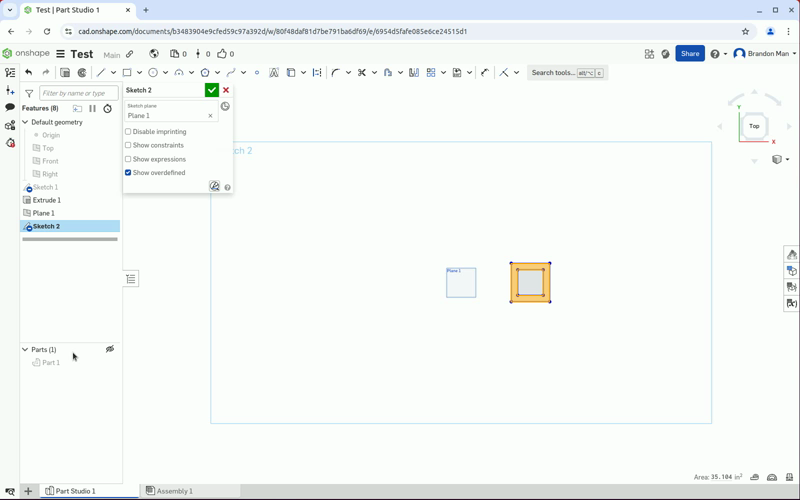
key(shift+e)
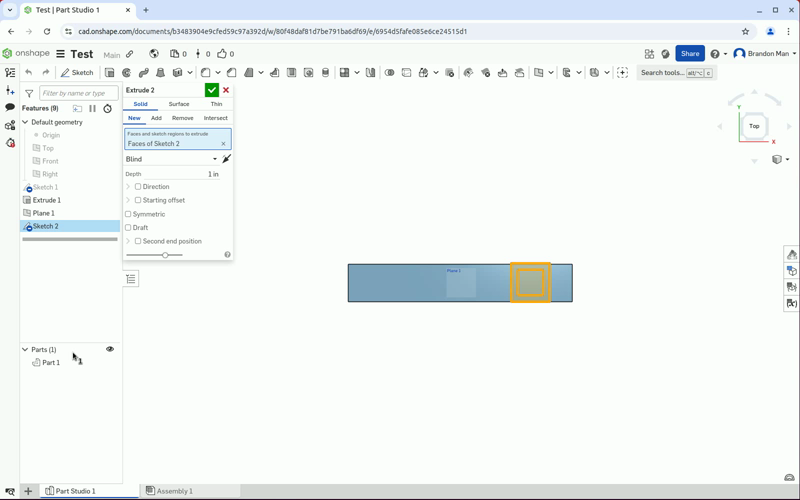
mouse_move(143, 106)
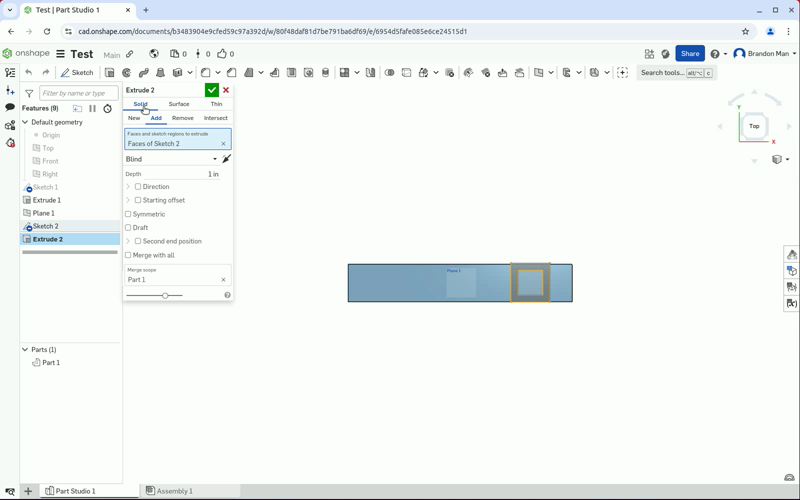
click(143, 106)
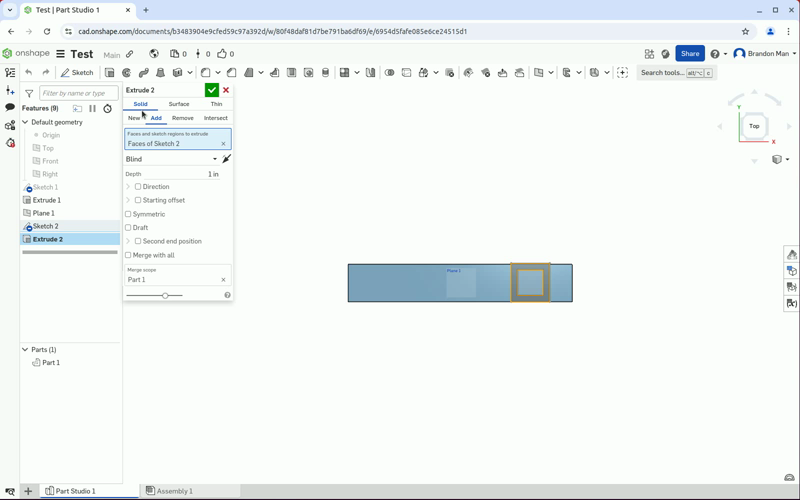
mouse_move(137, 120)
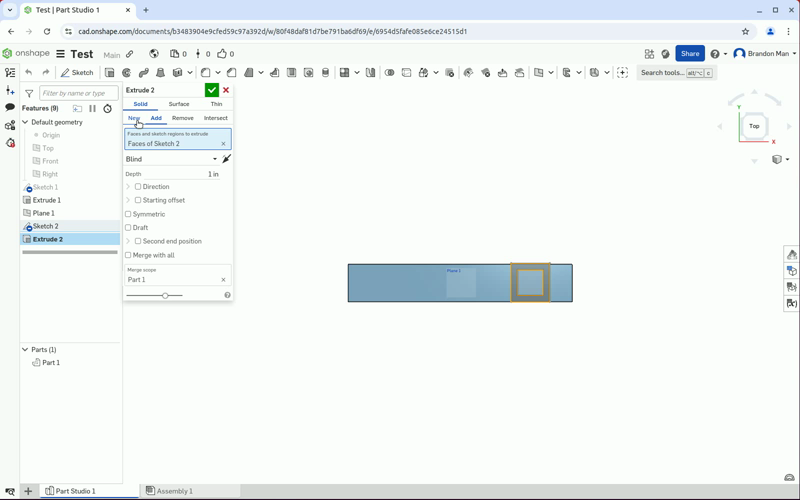
click(137, 120)
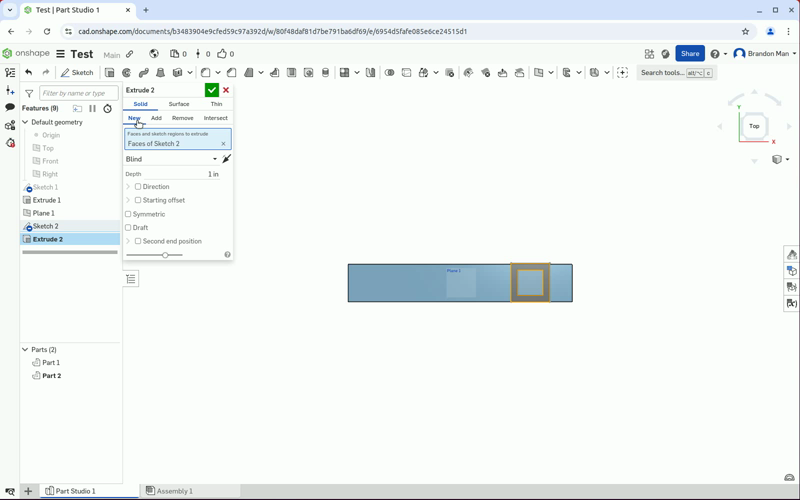
key(tab, 4)
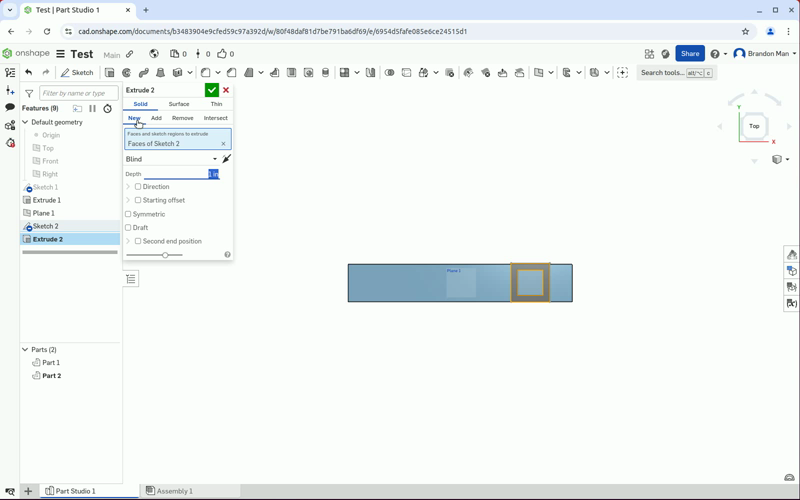
text(12.758)
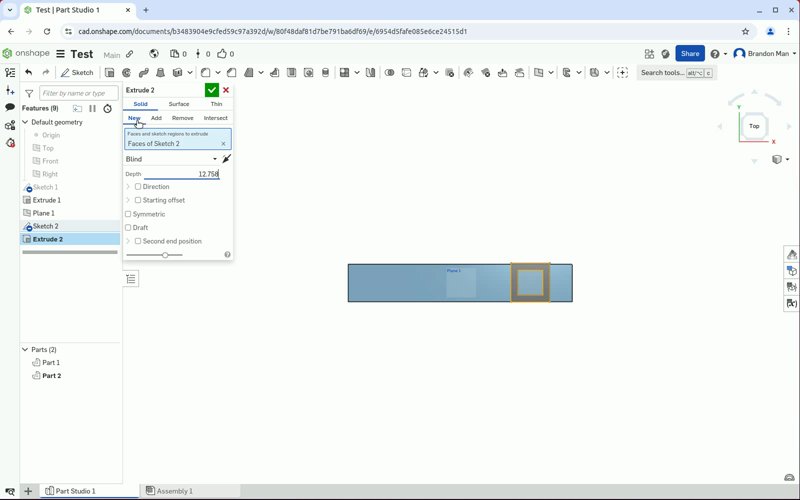
key(enter)
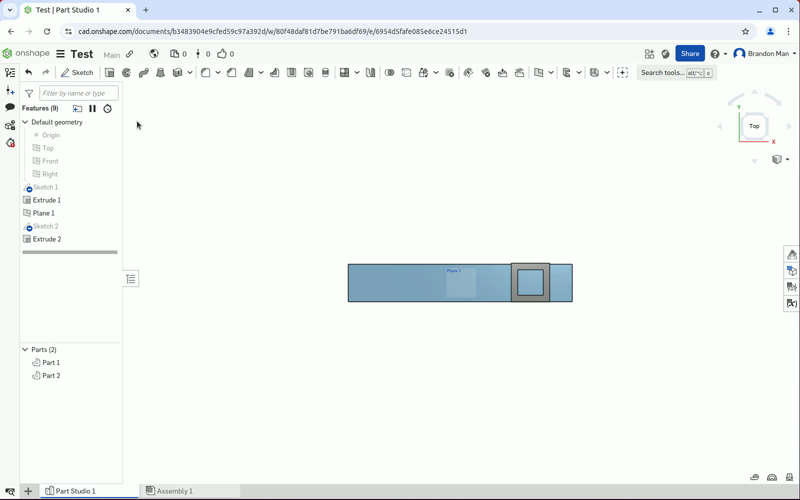
key(shift+h)
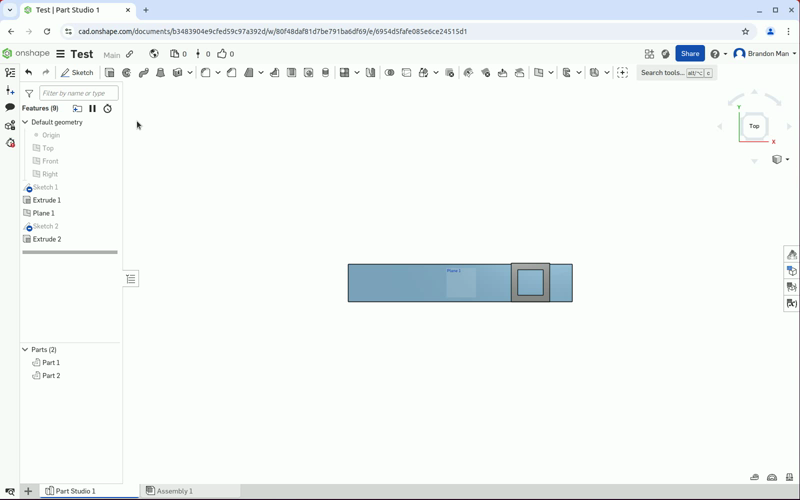
key(shift+h)
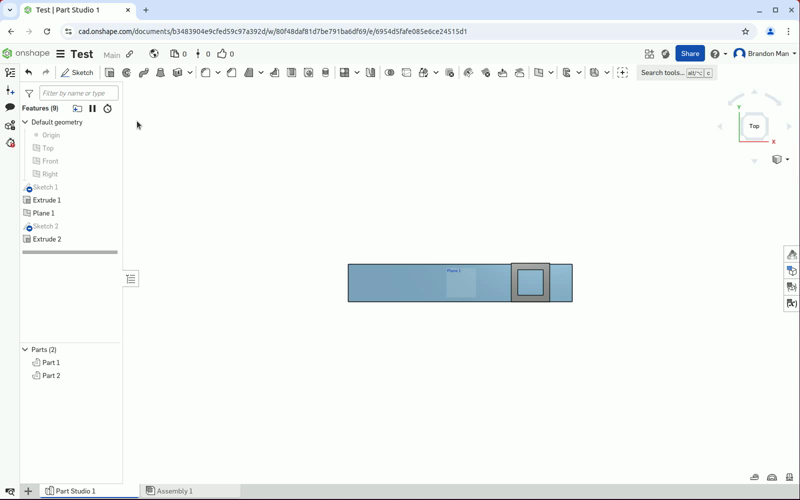
mouse_move(73, 189)
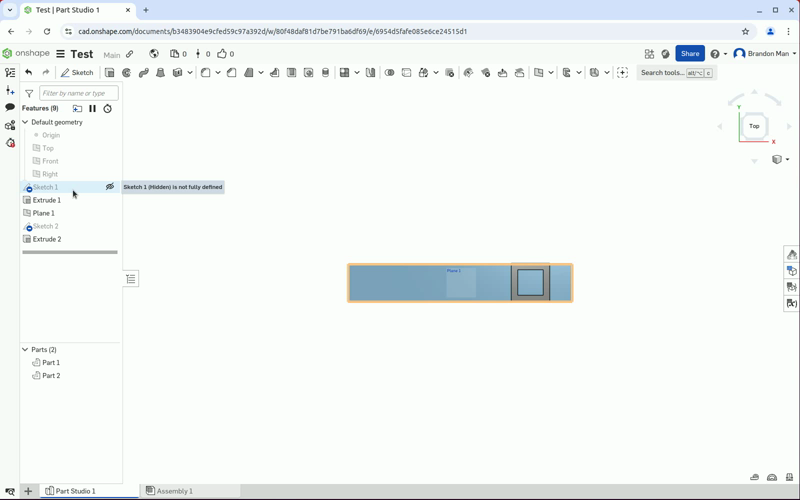
click(73, 189)
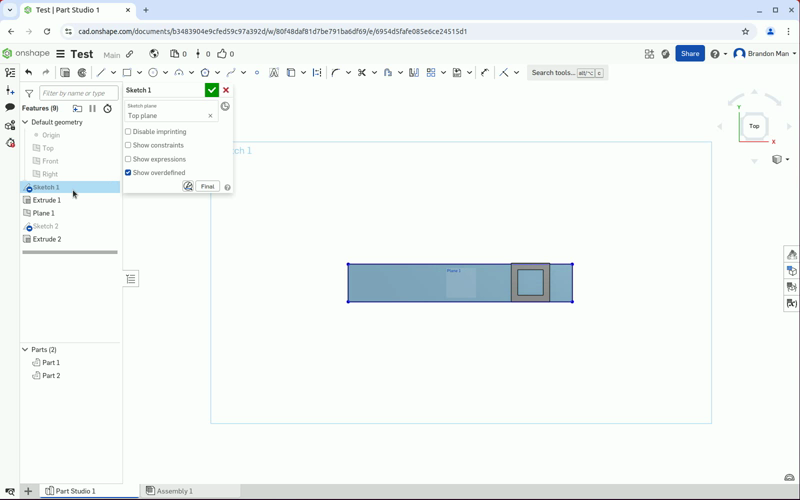
mouse_move(229, 92)
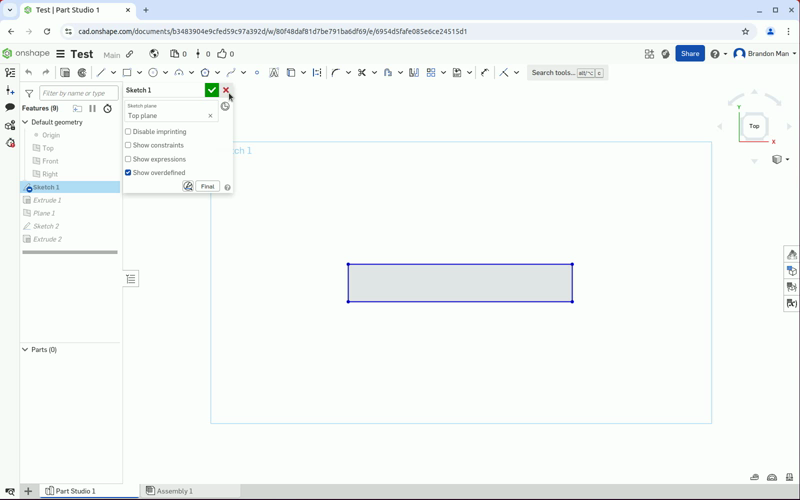
click(229, 92)
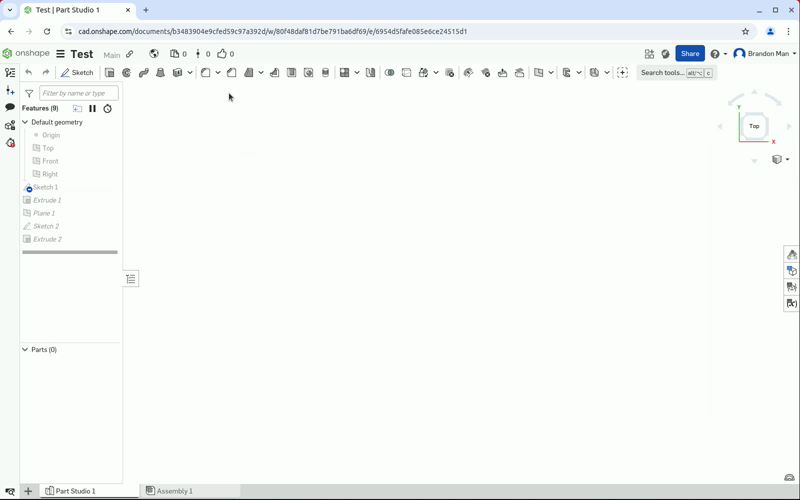
key(shift+s)
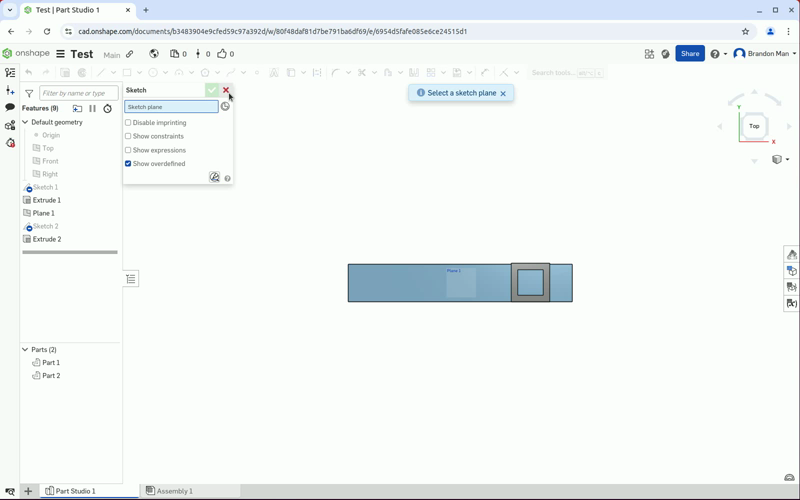
mouse_move(73, 215)
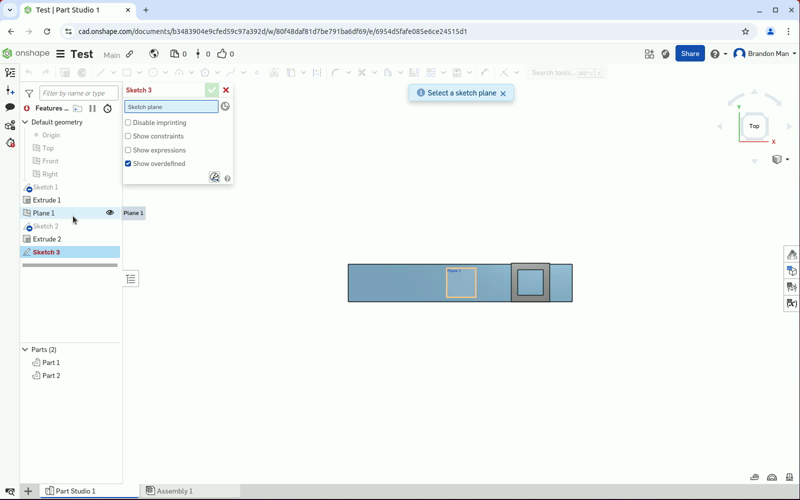
click(73, 215)
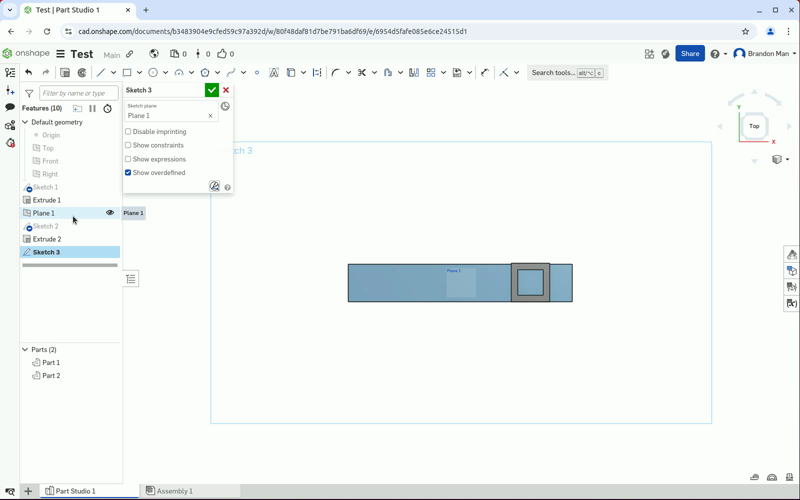
mouse_move(73, 352)
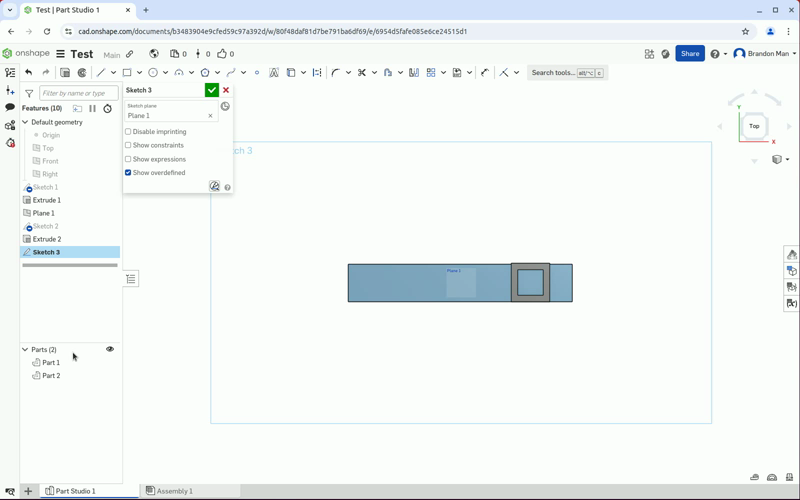
key(y)
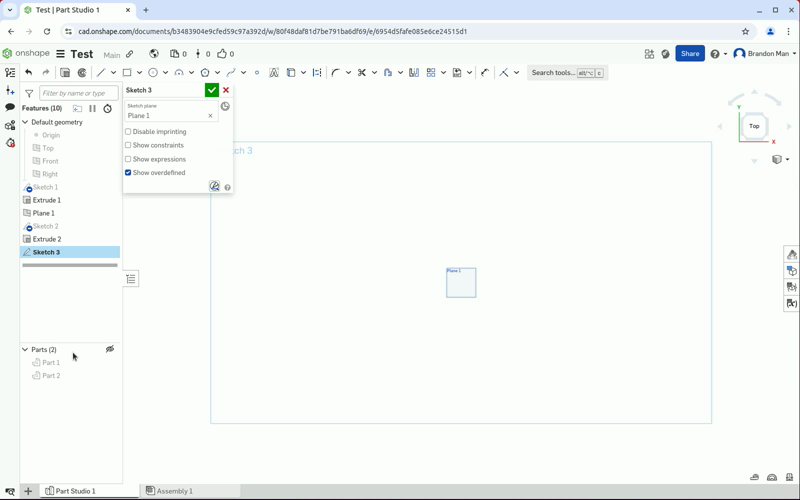
key(l)
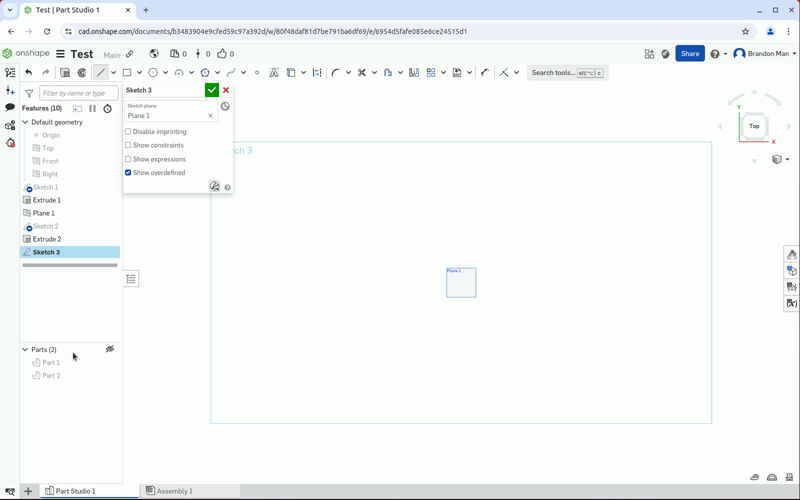
key_down(shift)
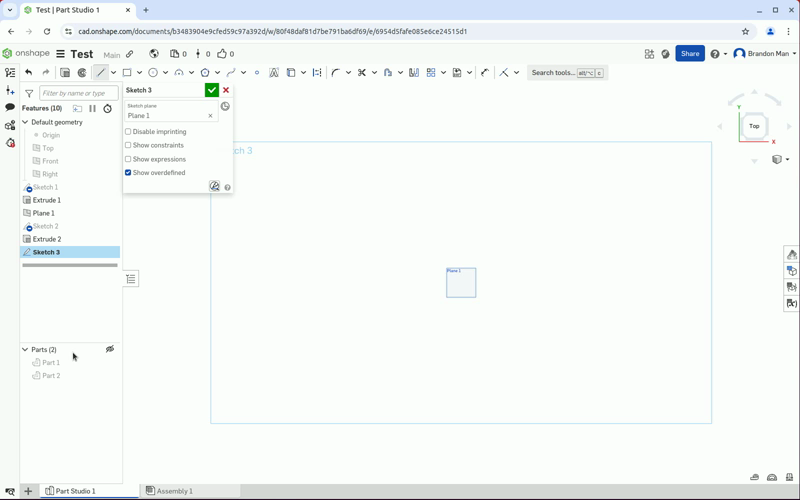
mouse_move(372, 301)
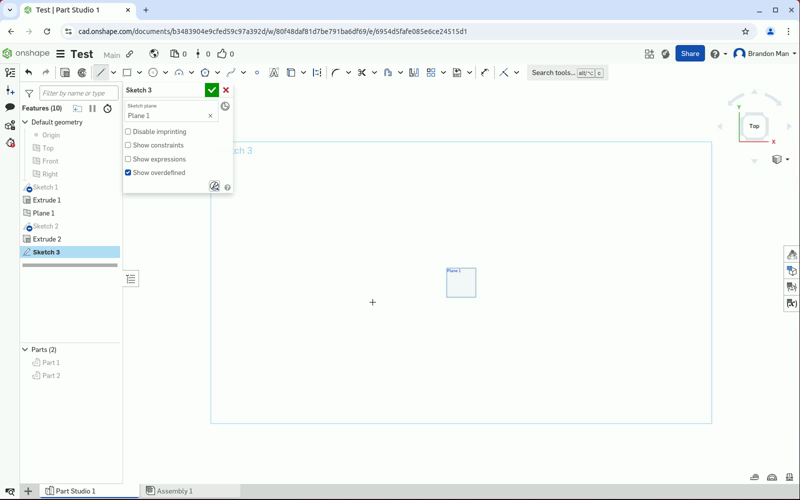
click(372, 301)
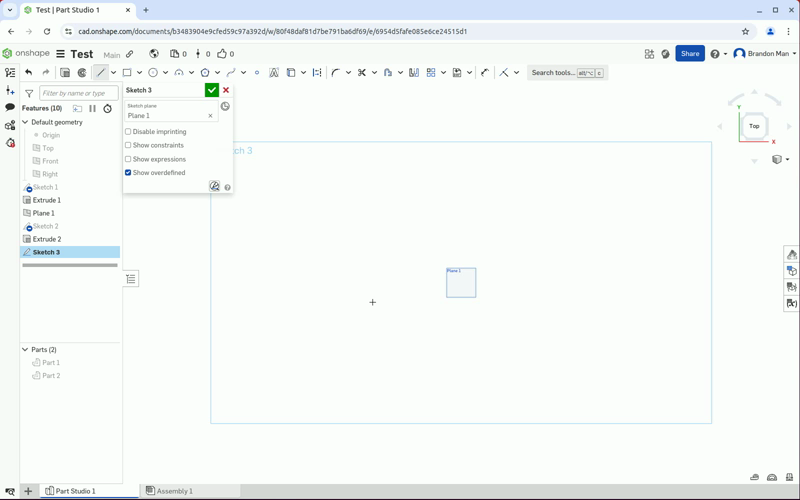
key_up(shift)
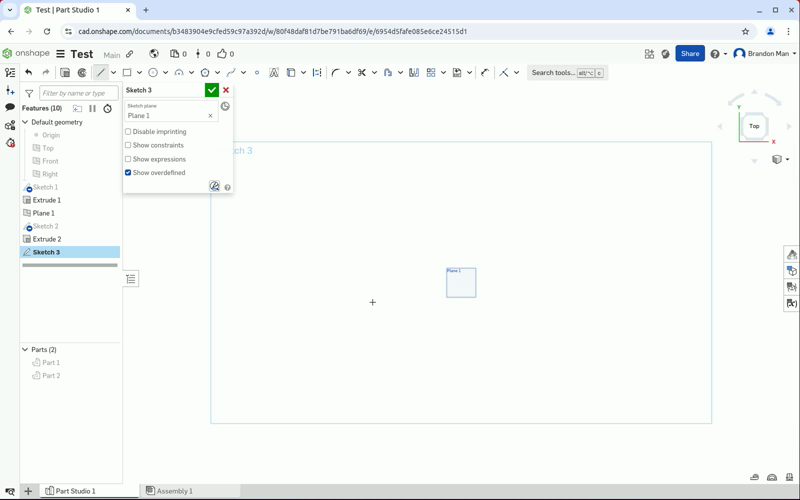
key_down(shift)
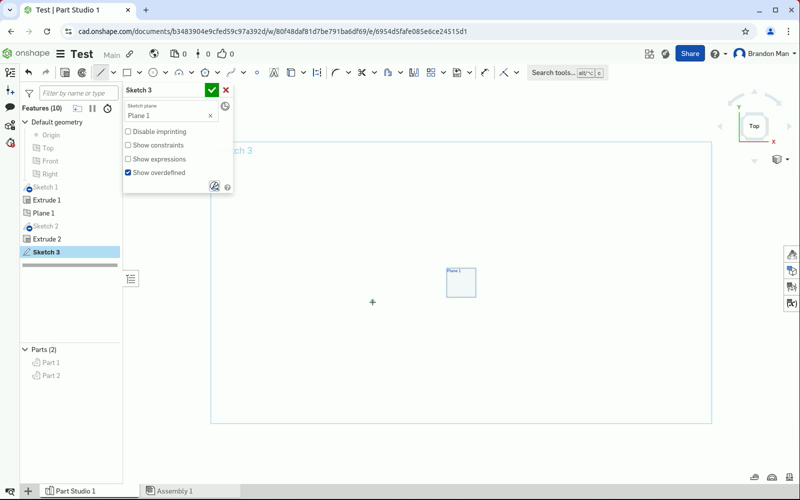
mouse_move(402, 301)
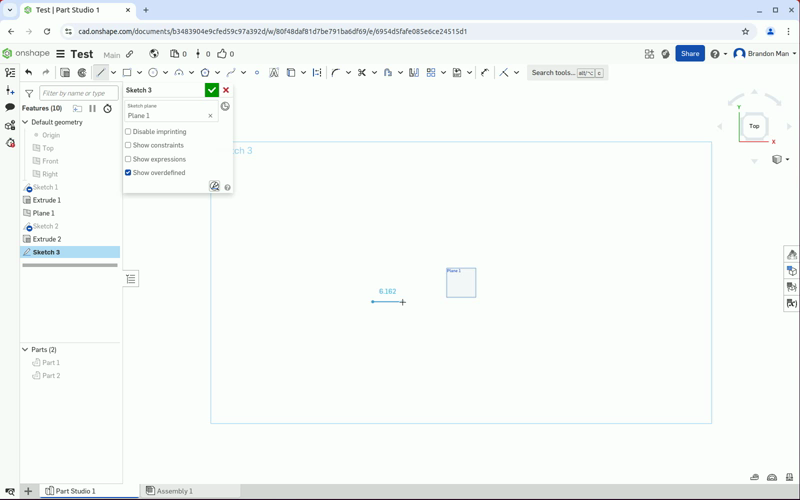
mouse_move(411, 301)
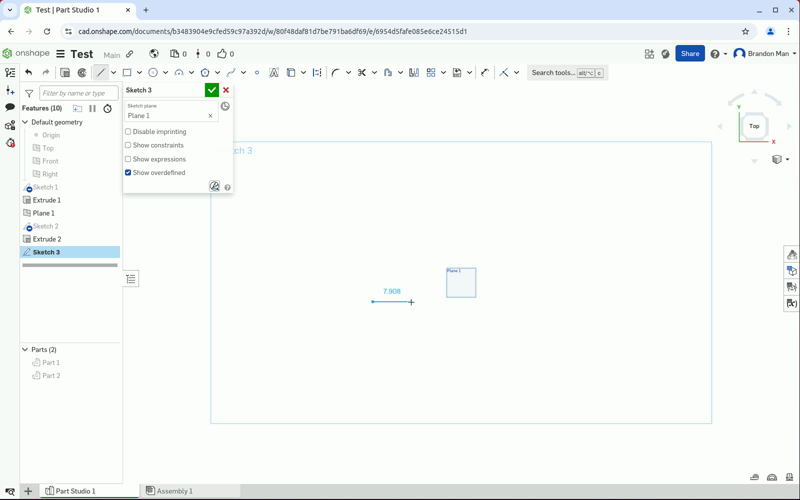
click(411, 301)
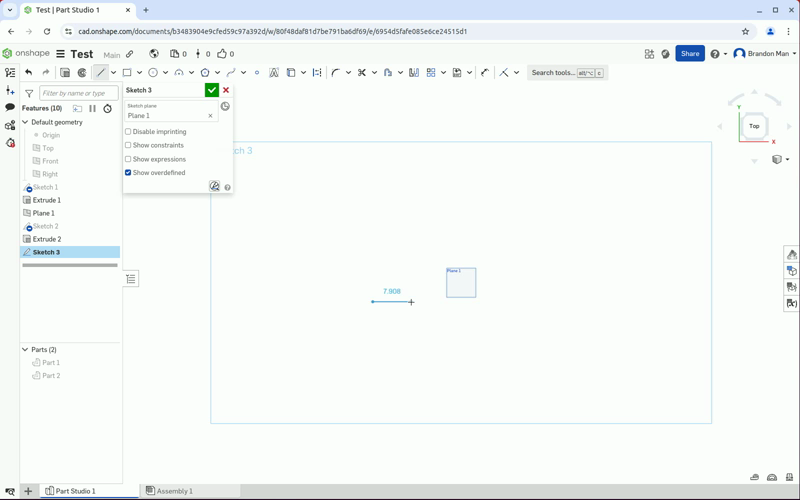
key_up(shift)
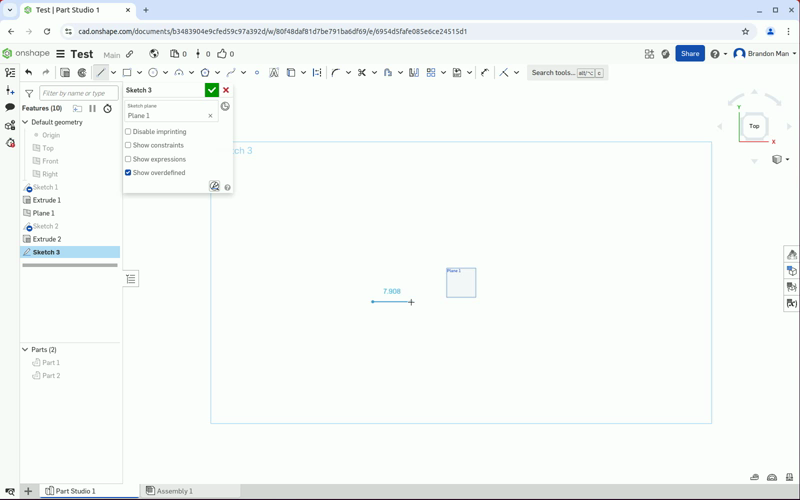
key_down(shift)
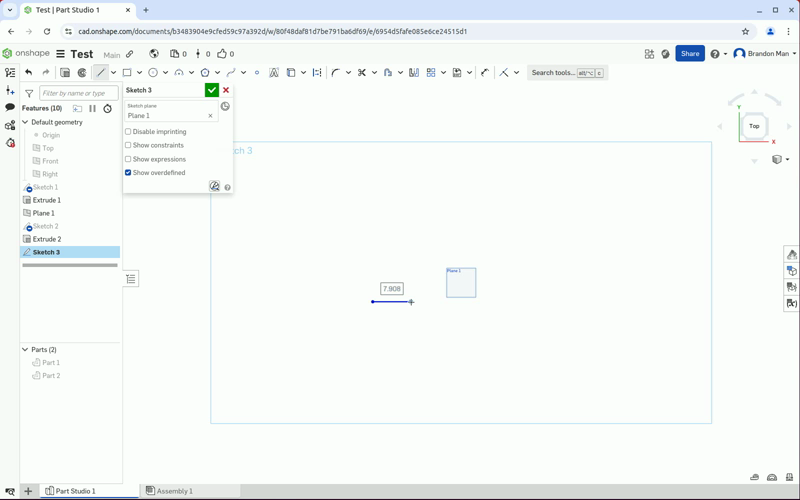
mouse_move(441, 301)
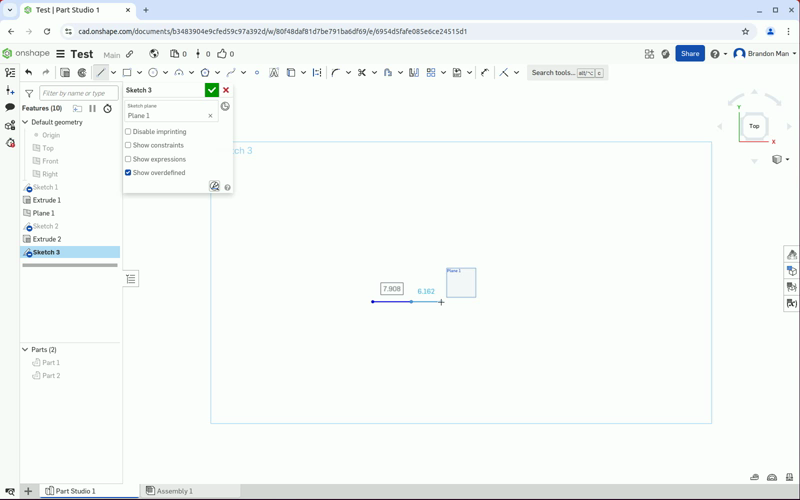
mouse_move(411, 263)
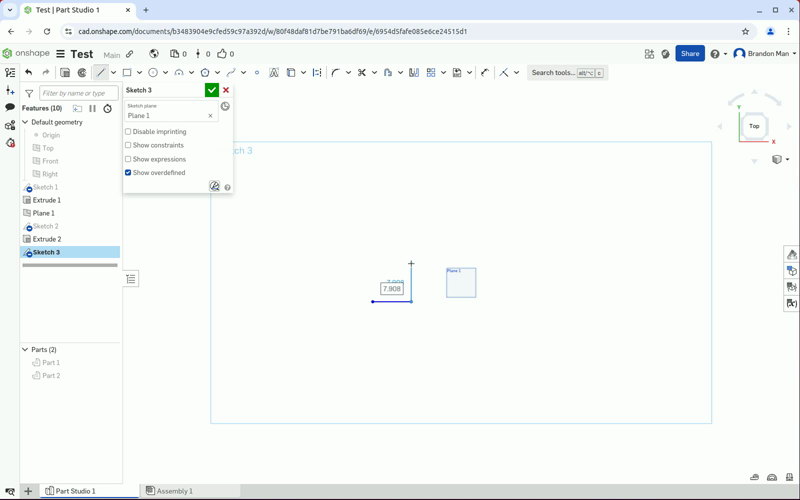
click(411, 263)
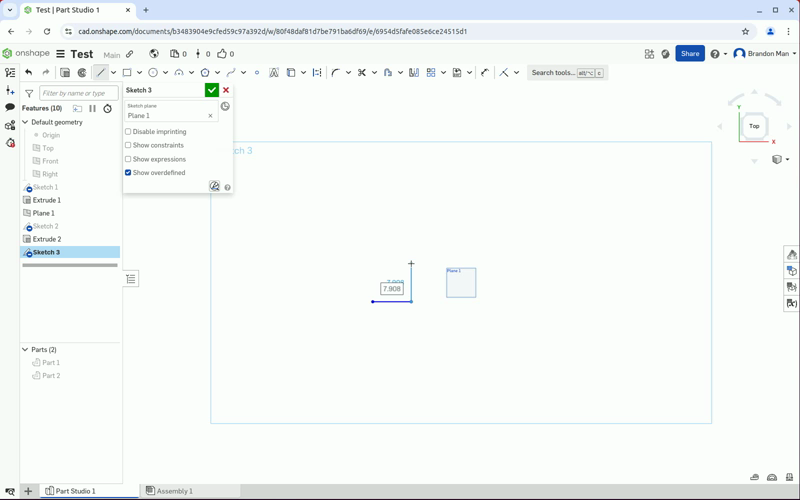
key_up(shift)
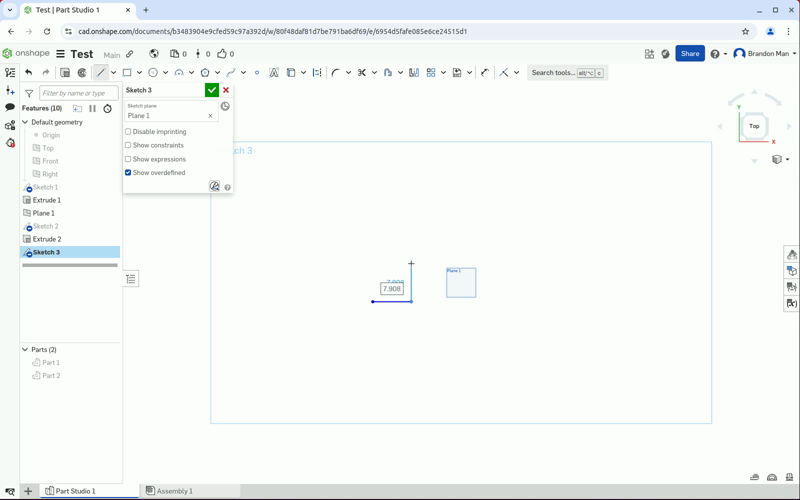
key_down(shift)
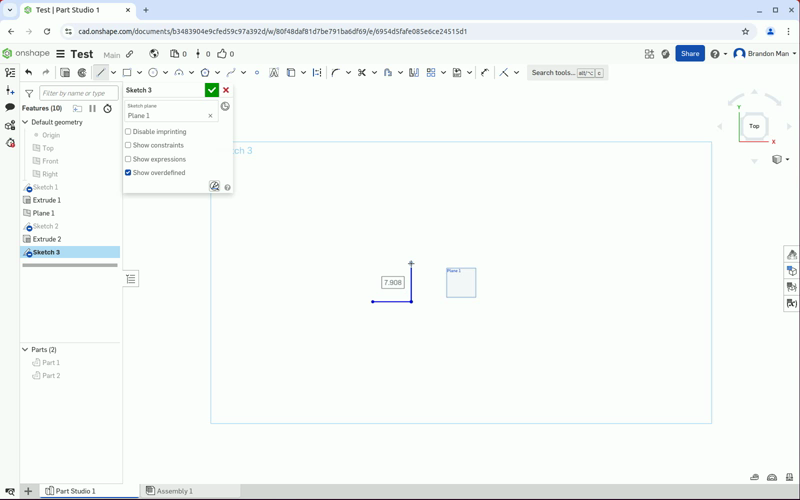
mouse_move(441, 263)
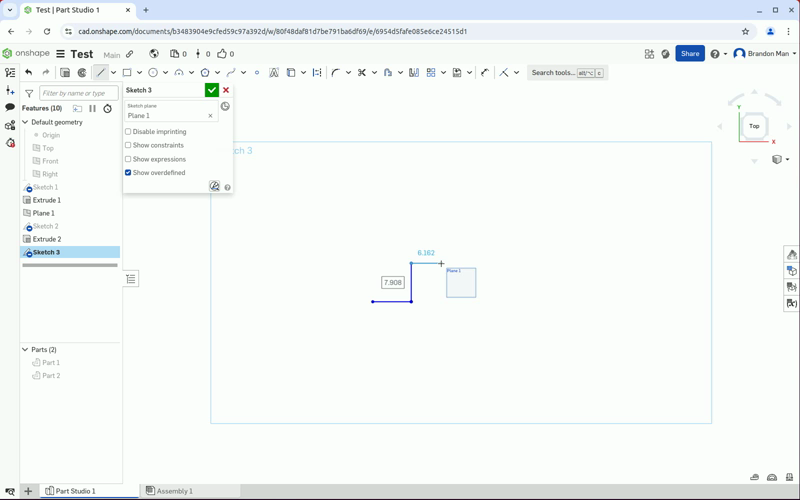
mouse_move(372, 263)
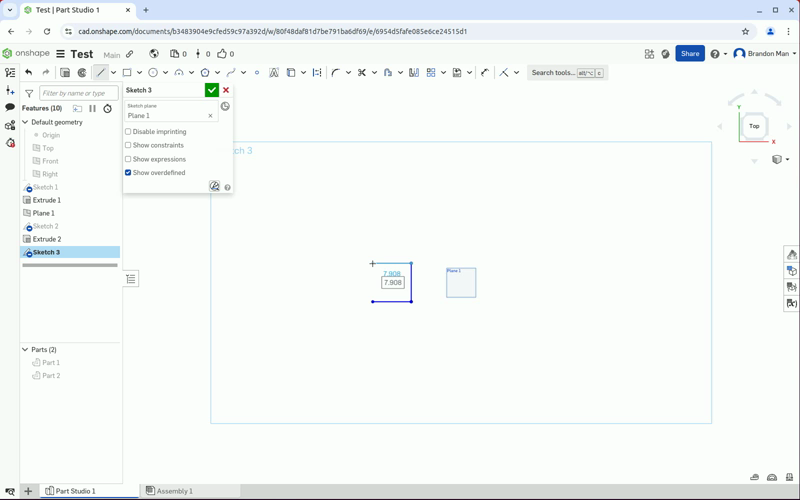
click(372, 263)
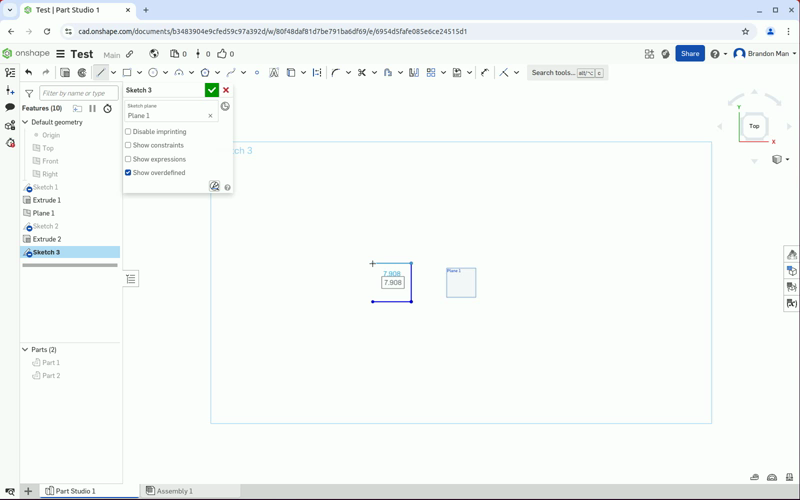
key_up(shift)
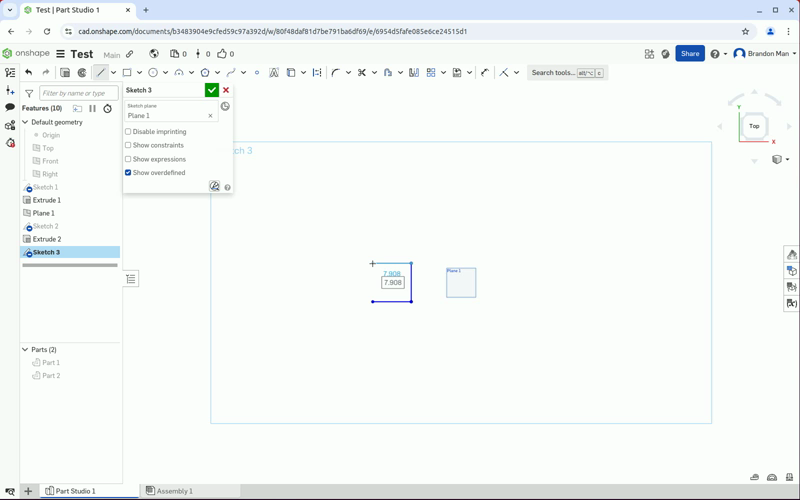
mouse_move(402, 263)
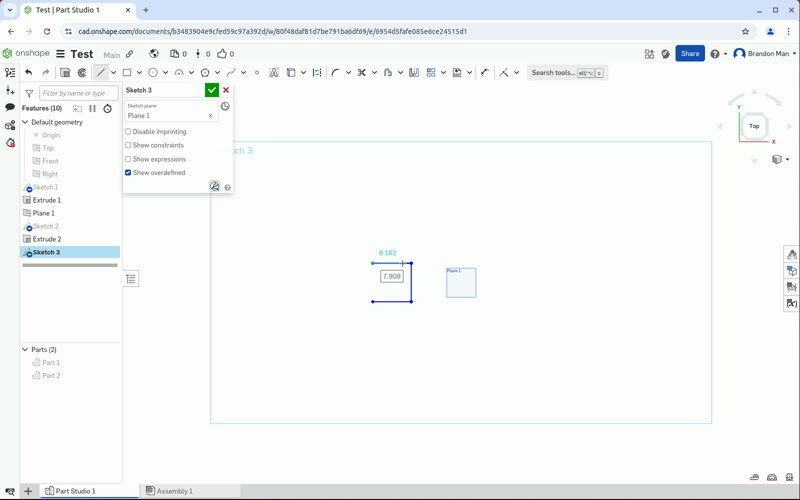
key_down(shift)
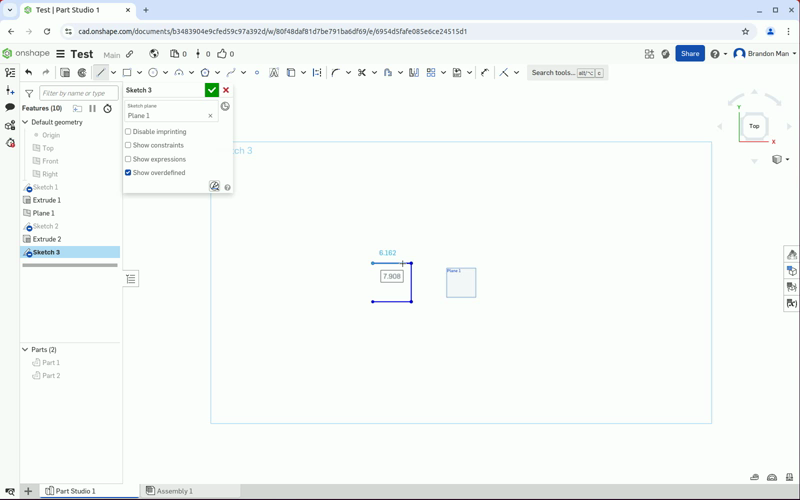
mouse_move(372, 301)
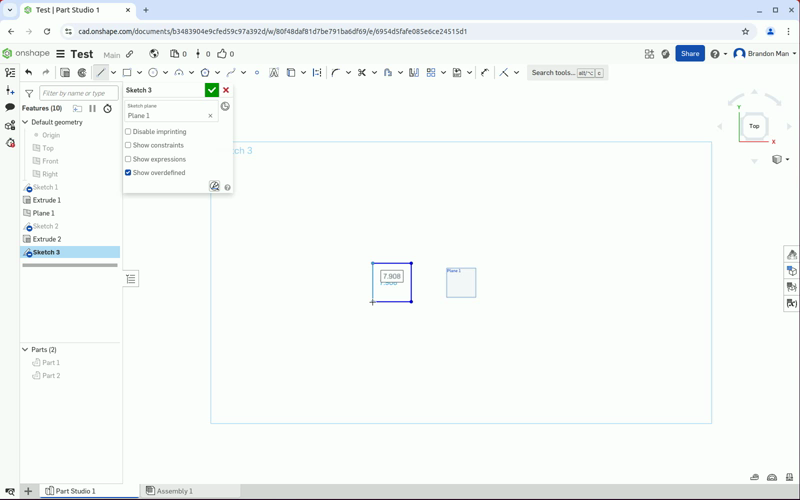
key_up(shift)
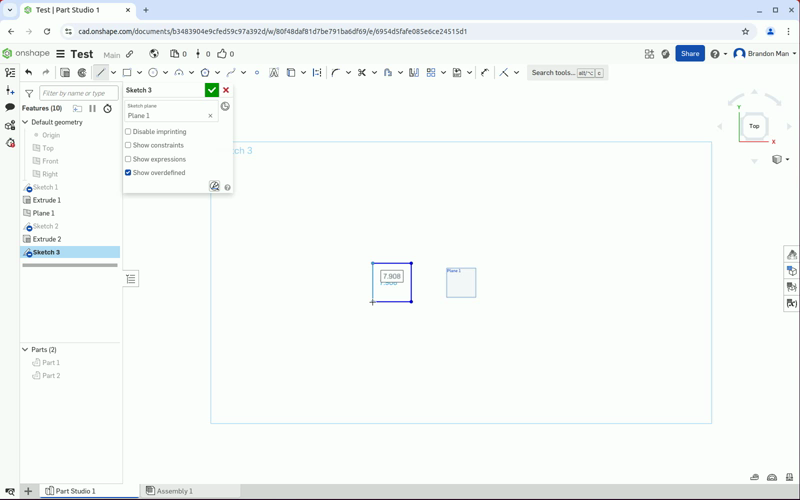
click(372, 301)
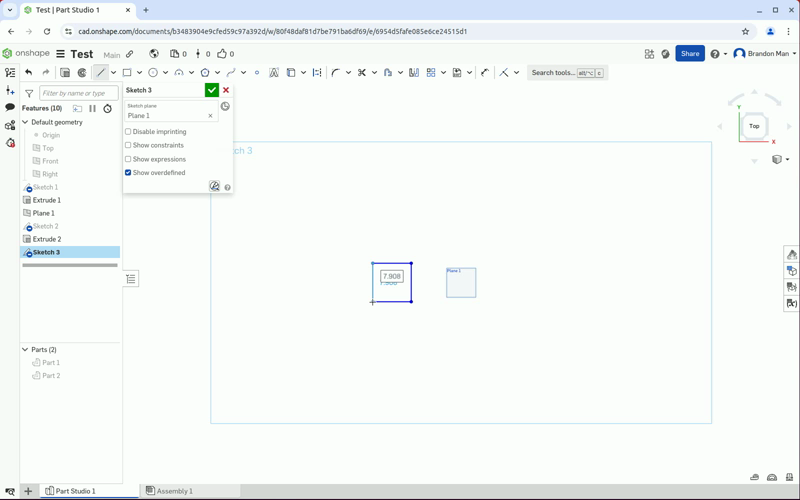
key(esc)
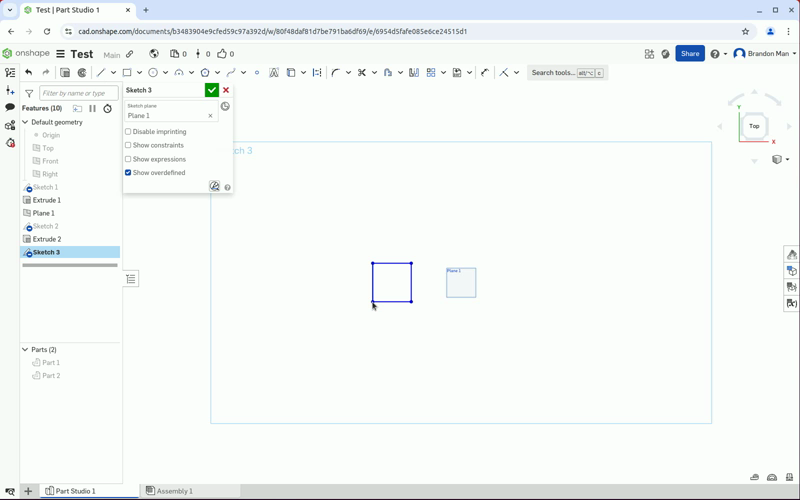
key(l)
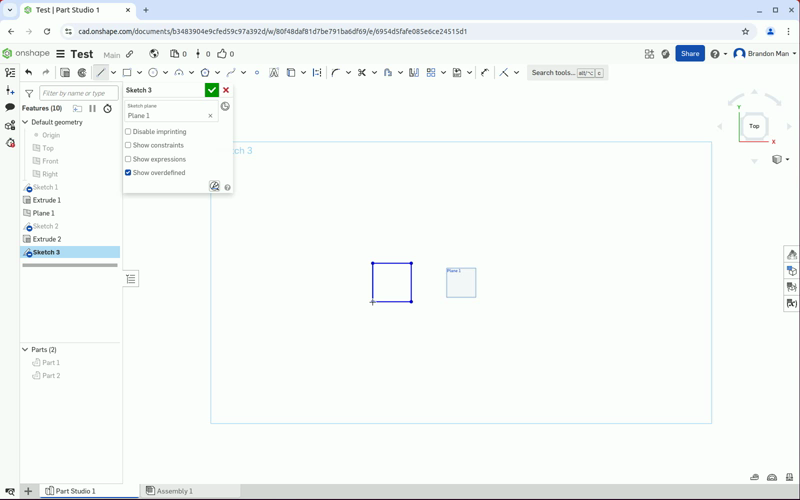
key_down(shift)
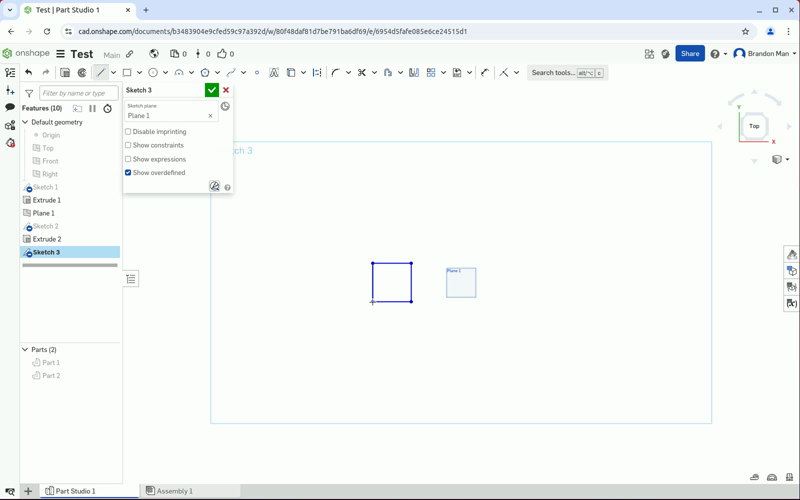
mouse_move(379, 295)
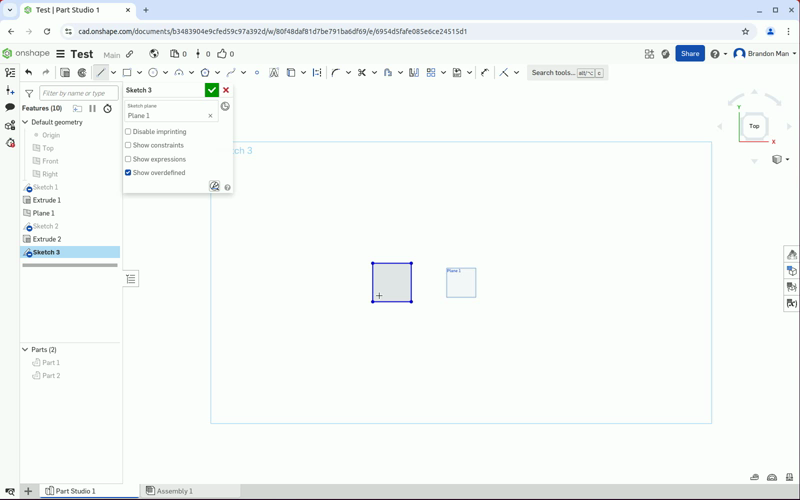
click(379, 295)
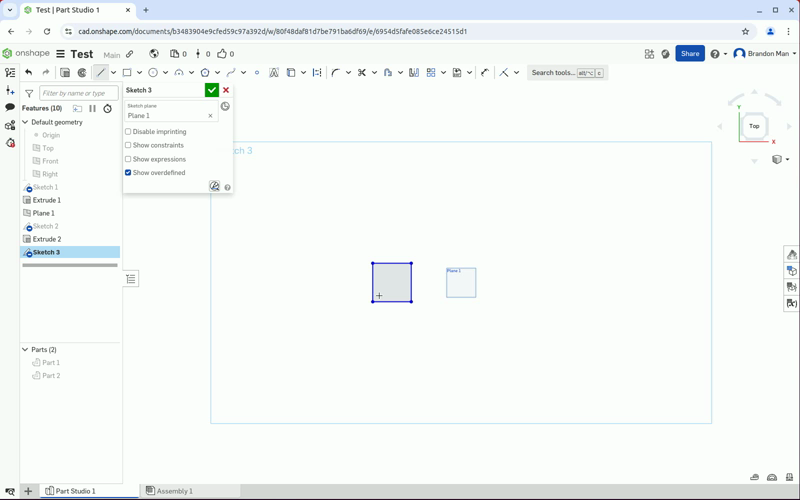
key_up(shift)
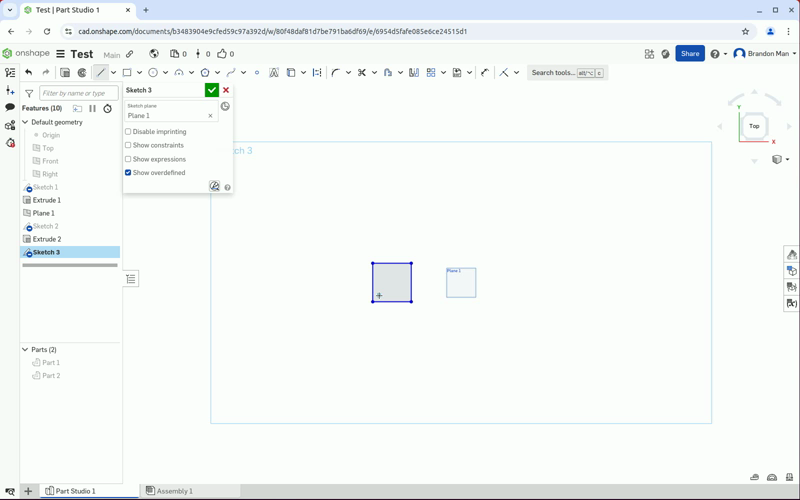
key_down(shift)
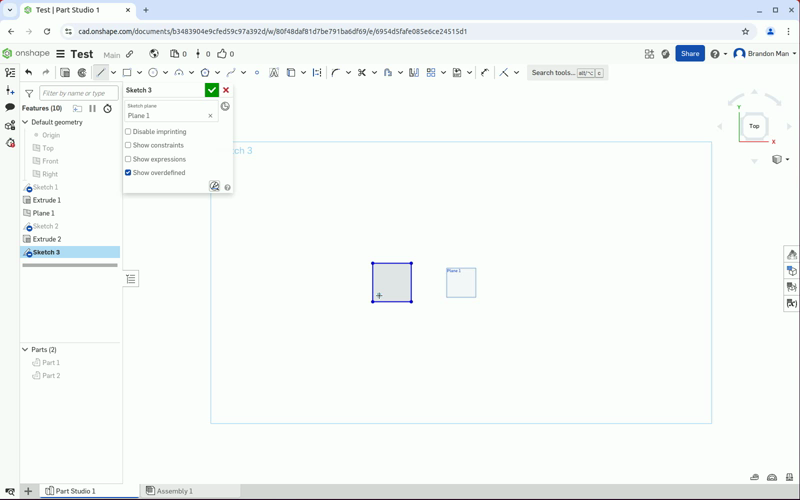
mouse_move(409, 295)
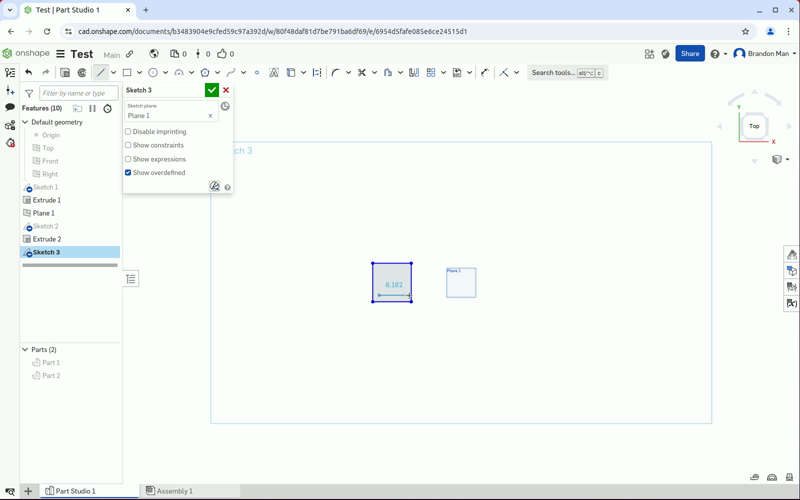
mouse_move(404, 295)
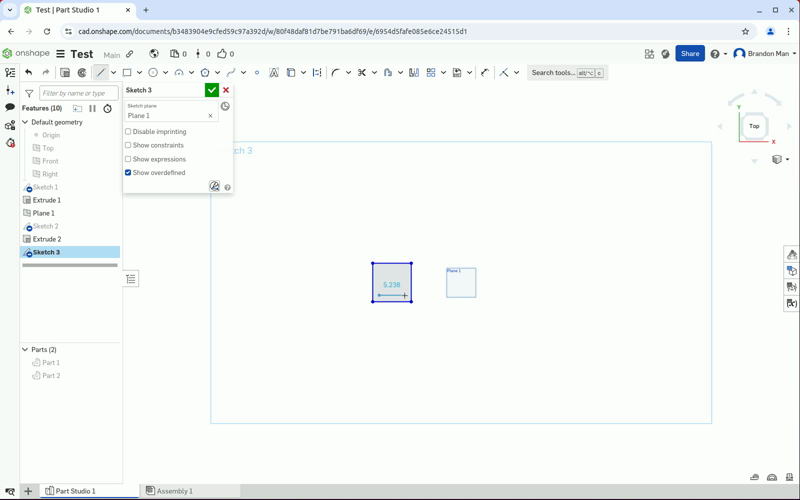
click(404, 295)
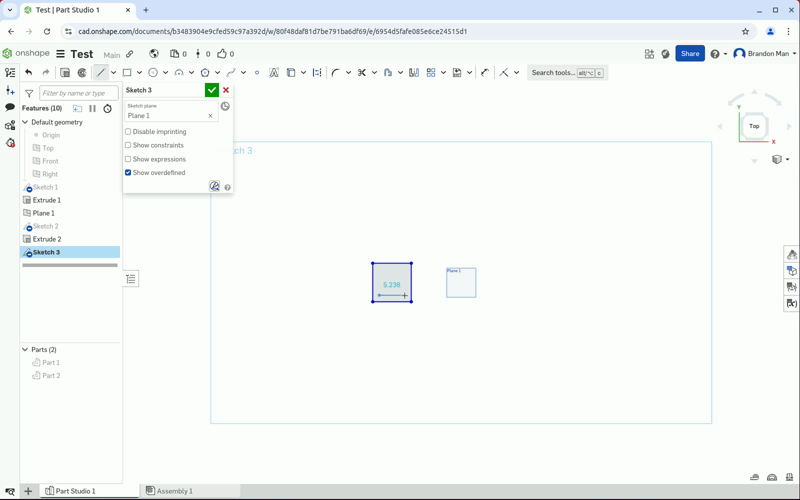
key_up(shift)
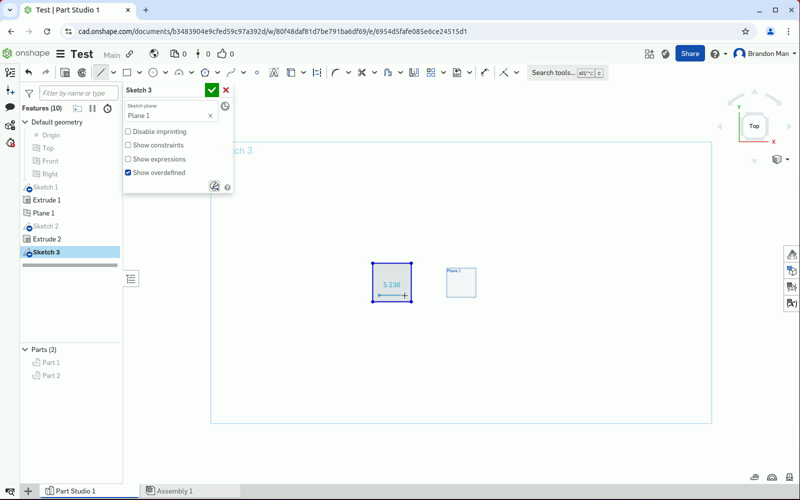
key_down(shift)
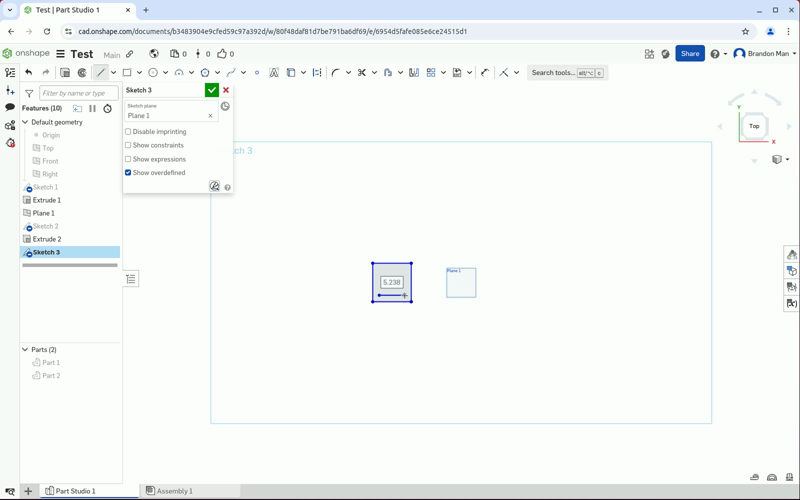
mouse_move(434, 295)
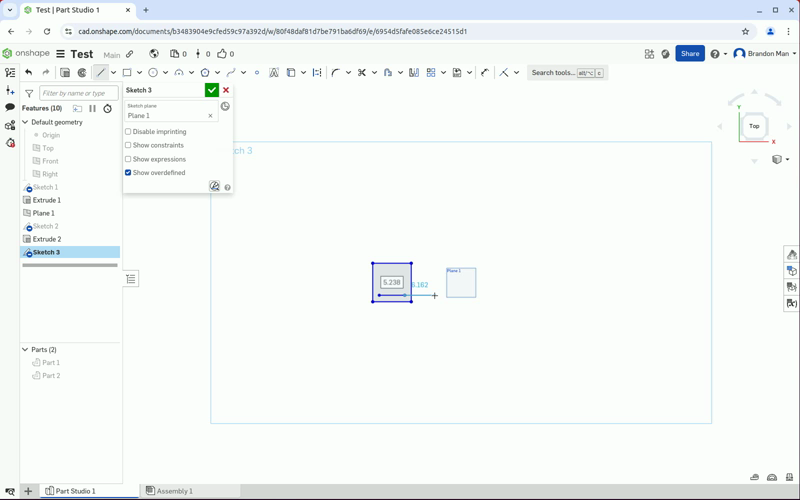
mouse_move(404, 269)
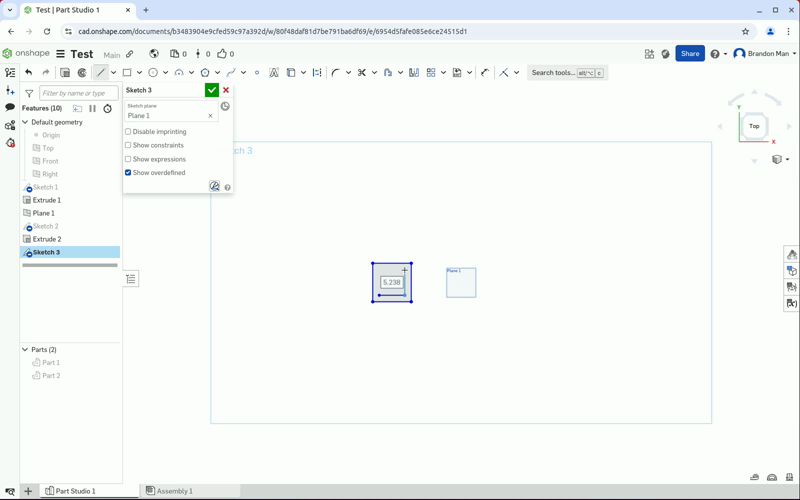
click(404, 269)
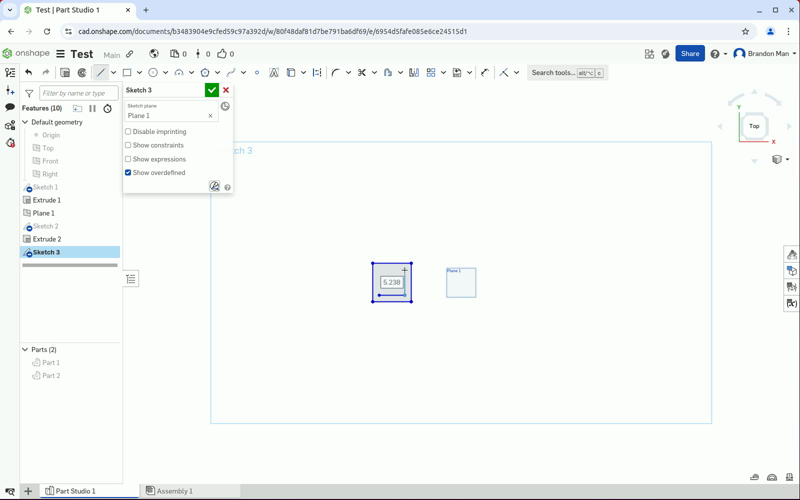
key_up(shift)
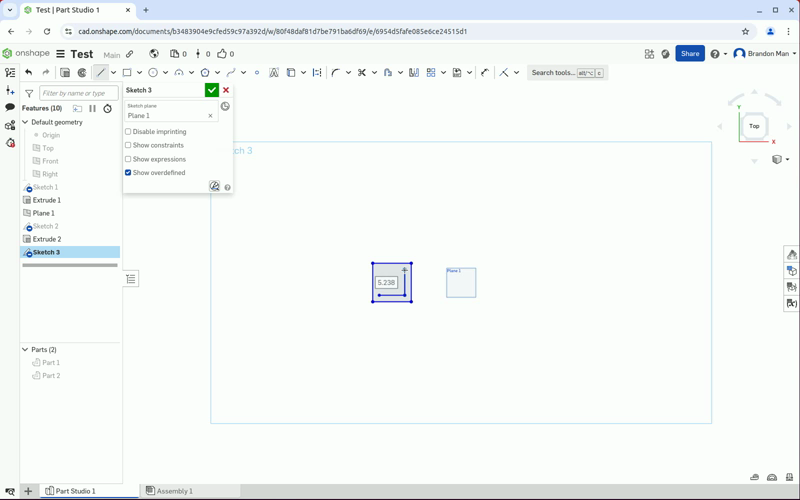
key_down(shift)
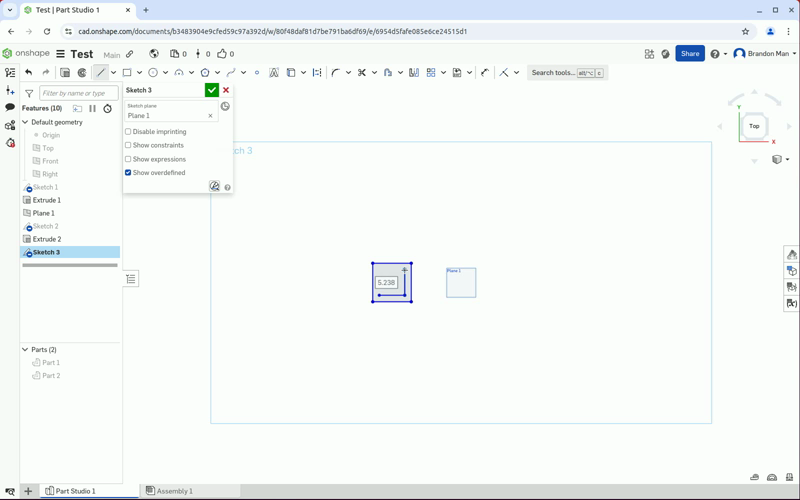
mouse_move(434, 269)
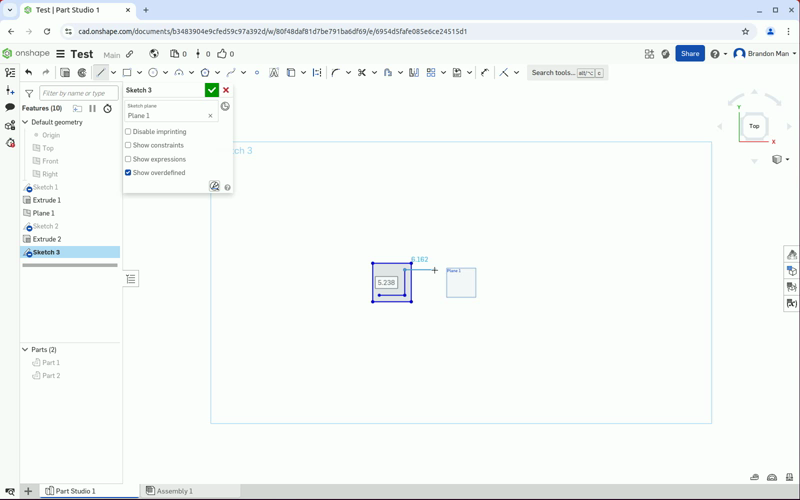
mouse_move(379, 269)
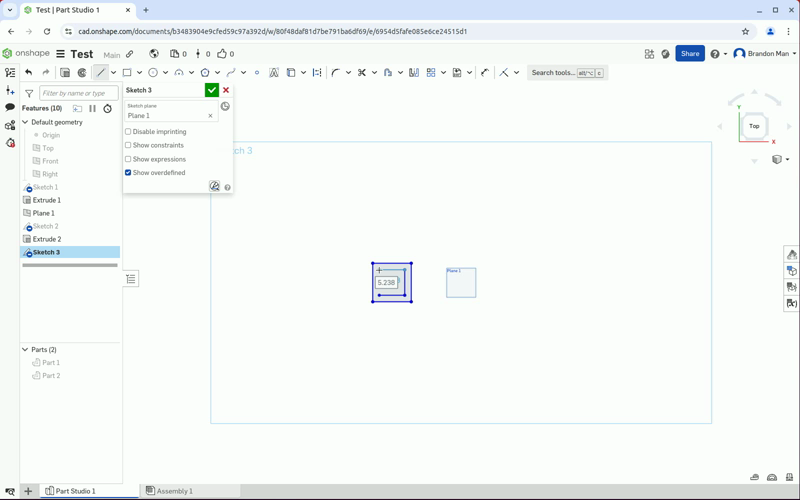
click(379, 269)
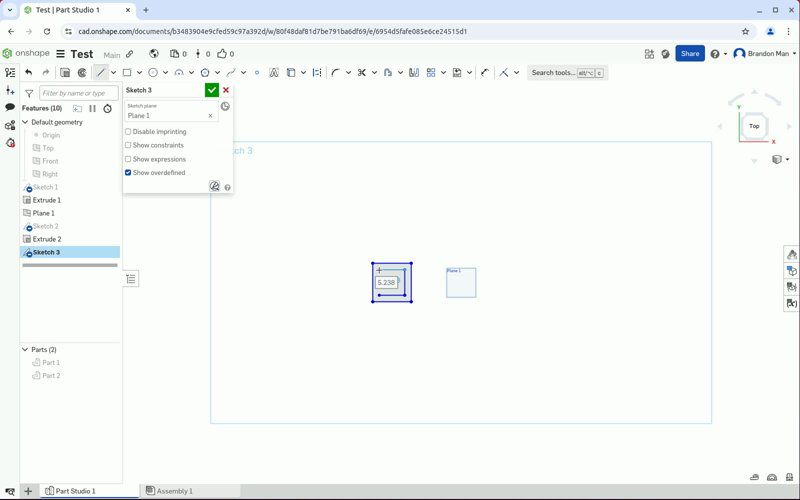
key_up(shift)
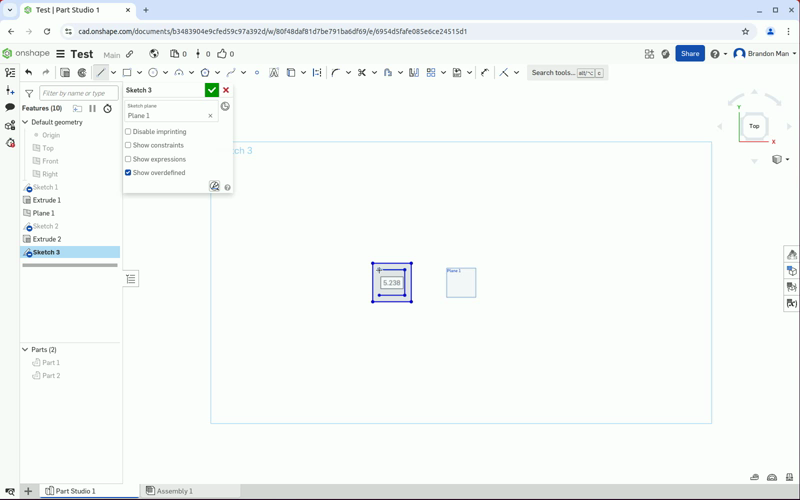
mouse_move(409, 269)
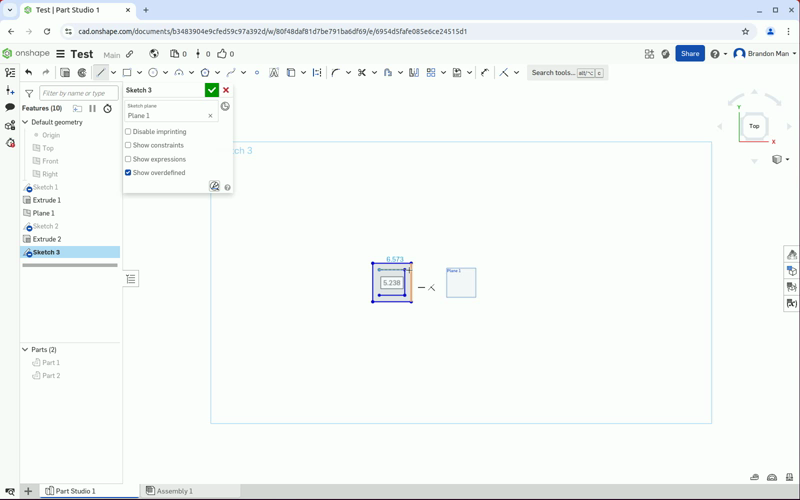
key_down(shift)
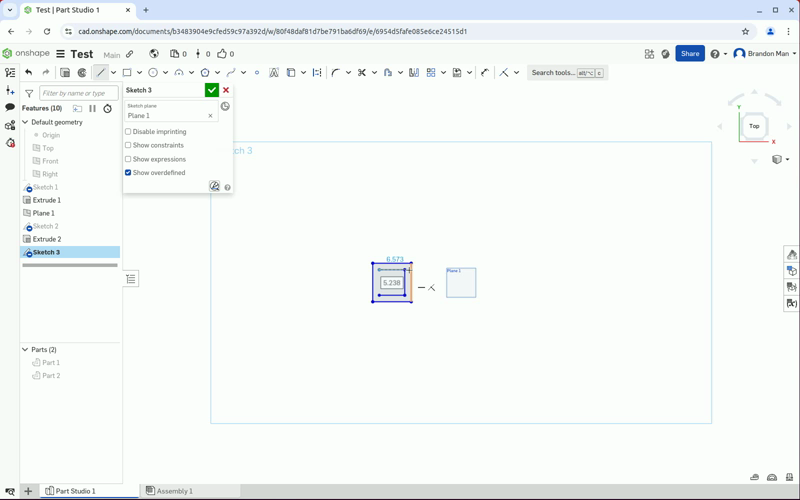
mouse_move(379, 295)
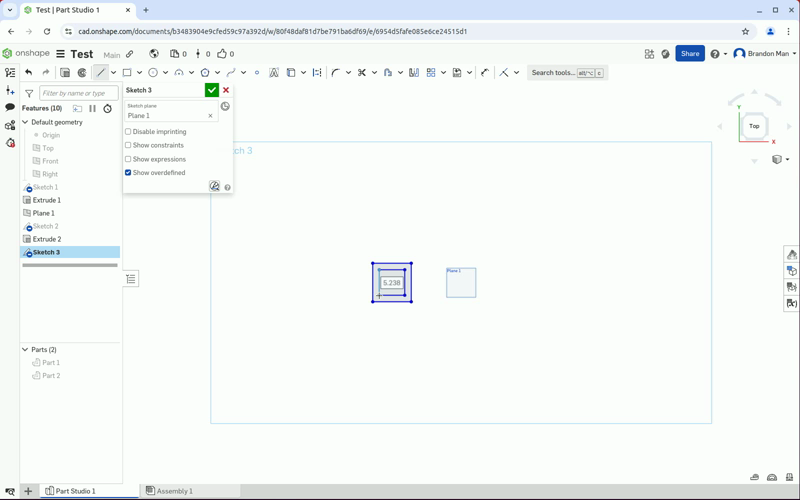
key_up(shift)
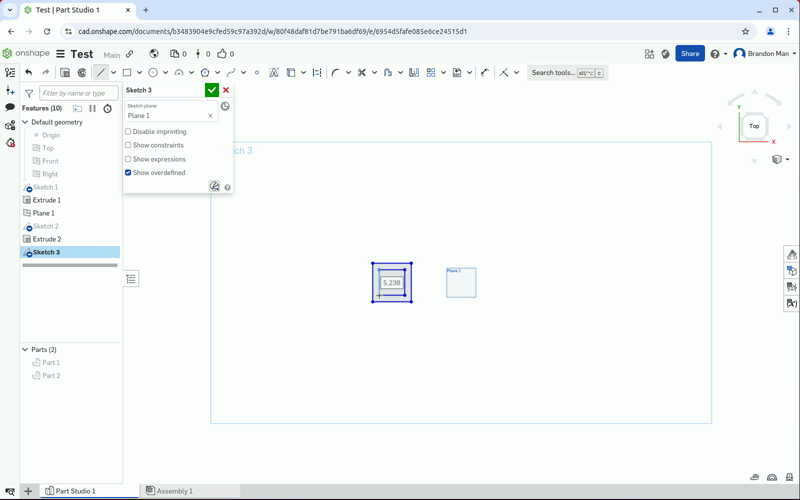
click(379, 295)
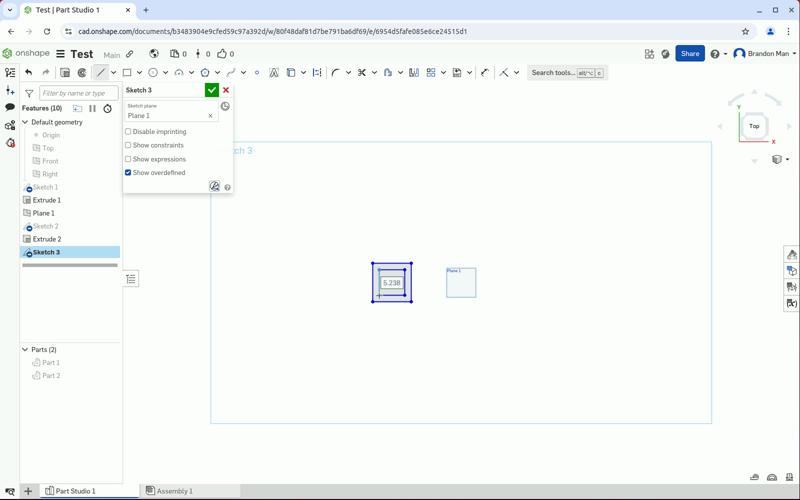
key(esc)
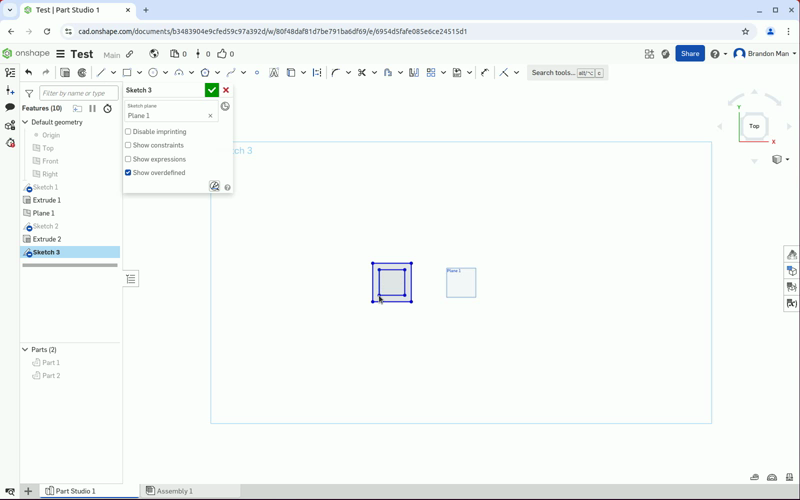
mouse_move(406, 293)
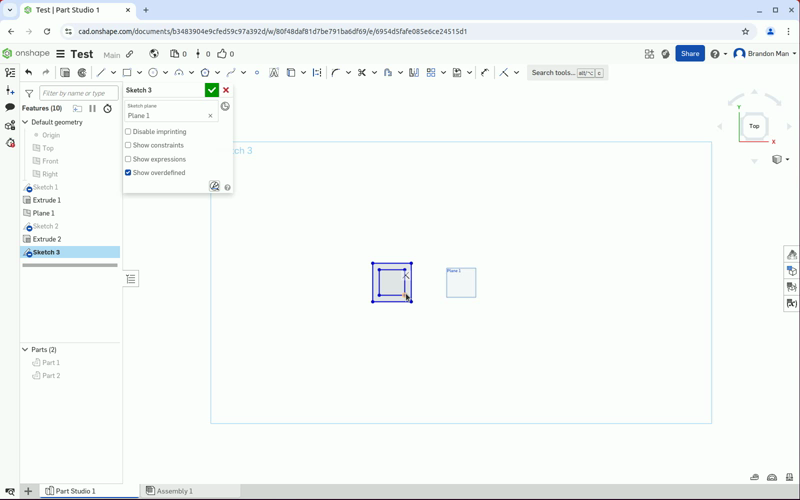
scroll(6)
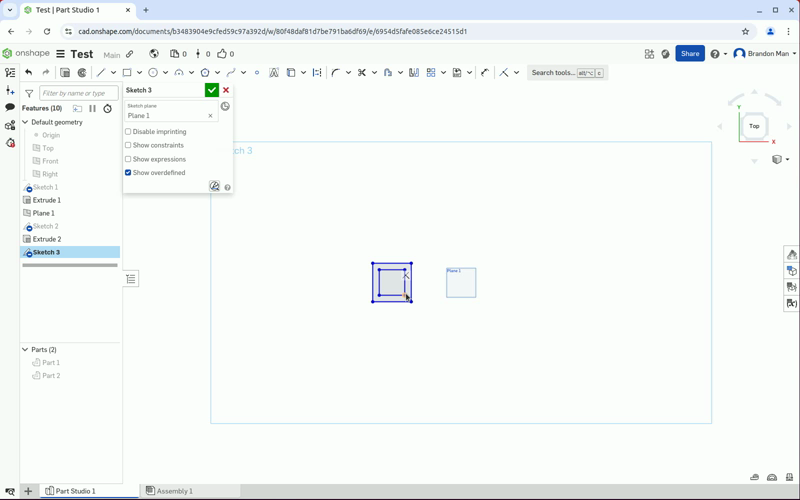
scroll(6)
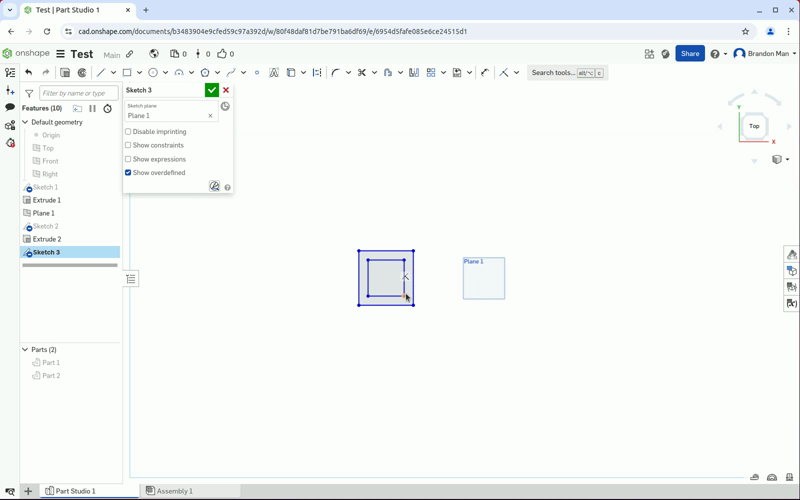
scroll(6)
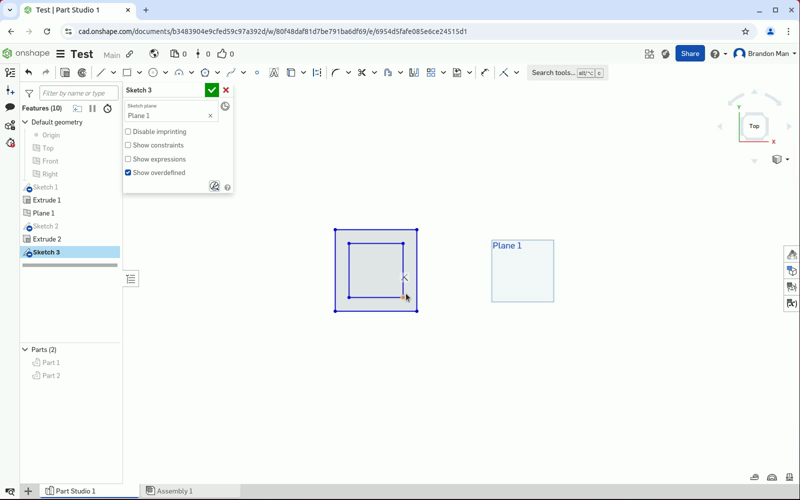
scroll(6)
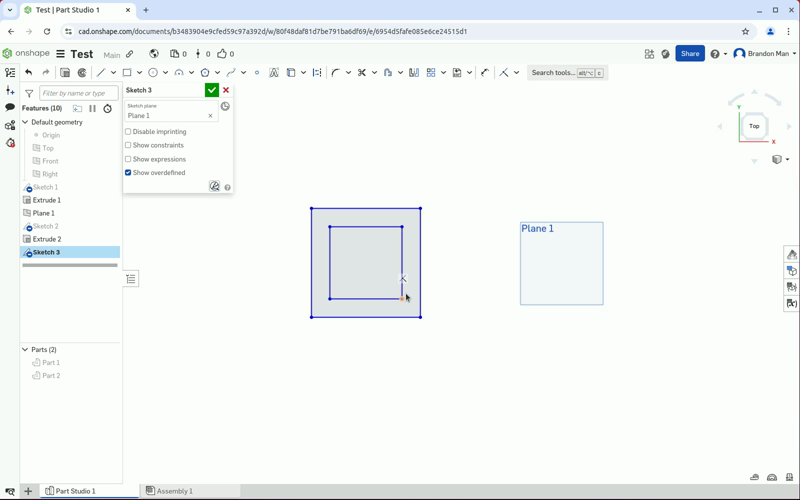
scroll(6)
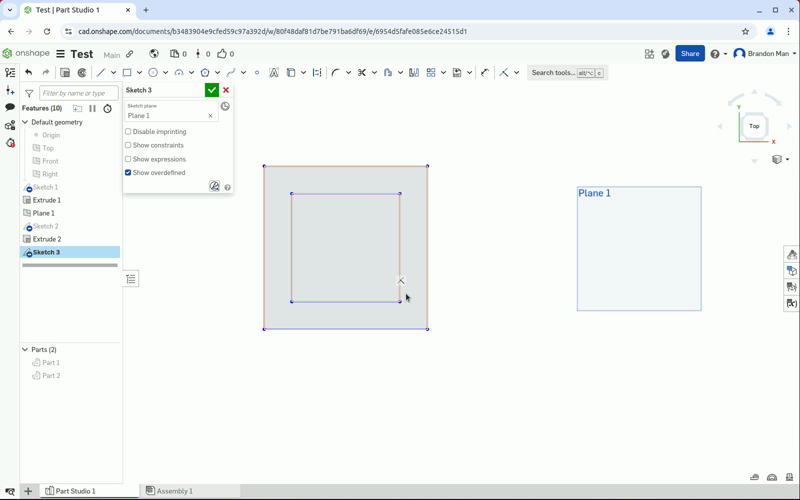
scroll(6)
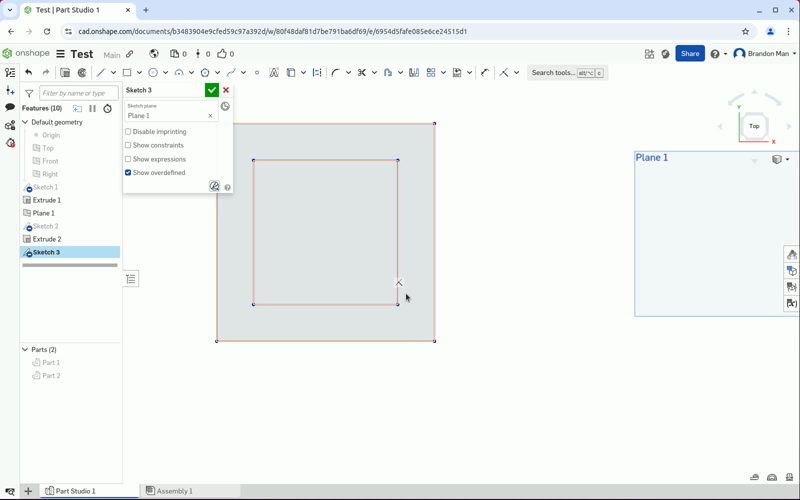
scroll(6)
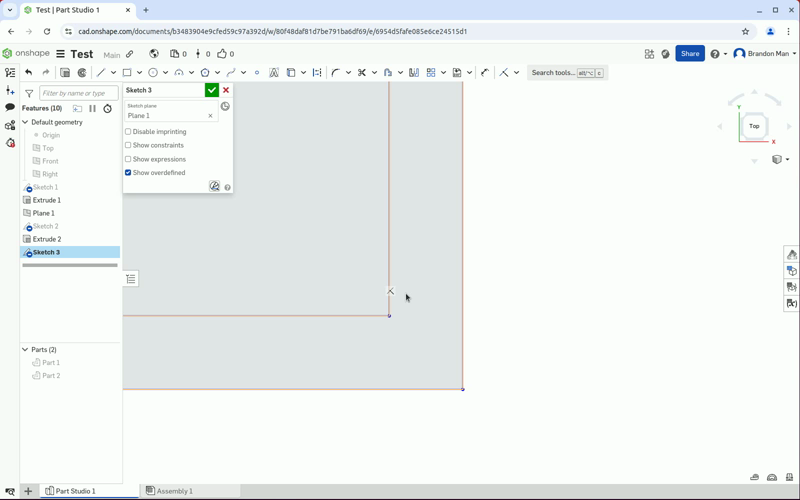
click(406, 293)
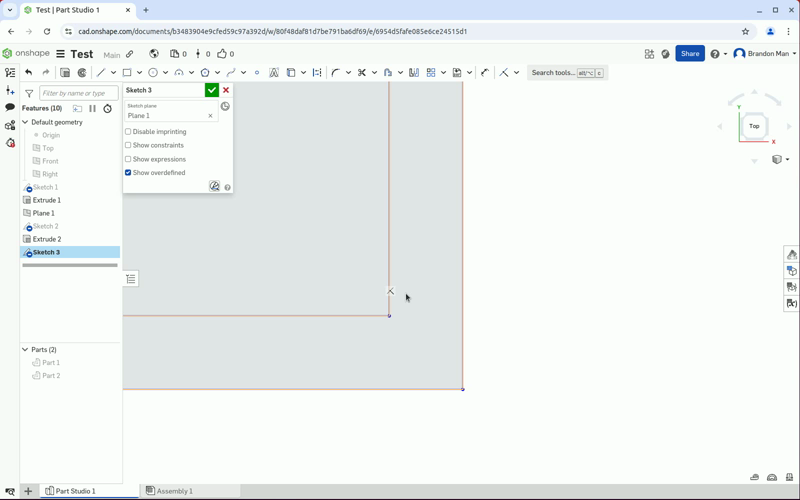
scroll(-6)
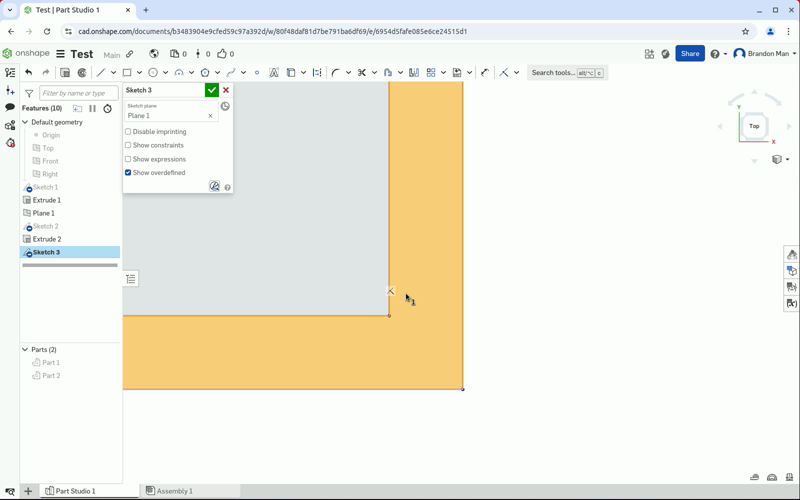
scroll(-6)
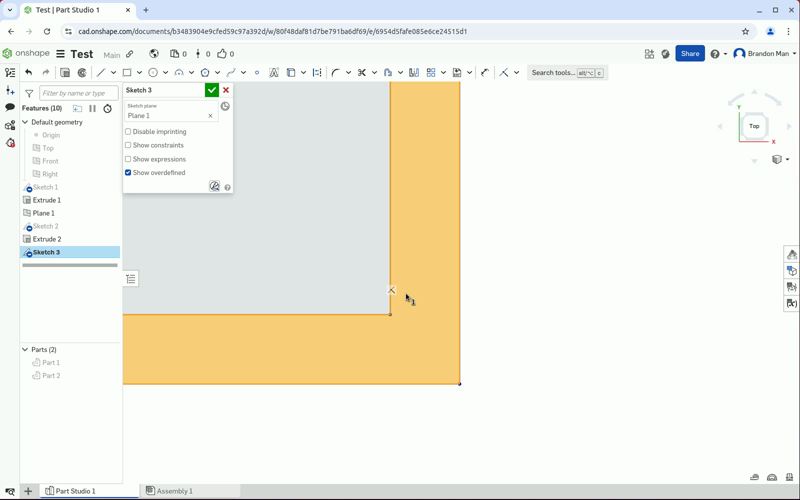
scroll(-6)
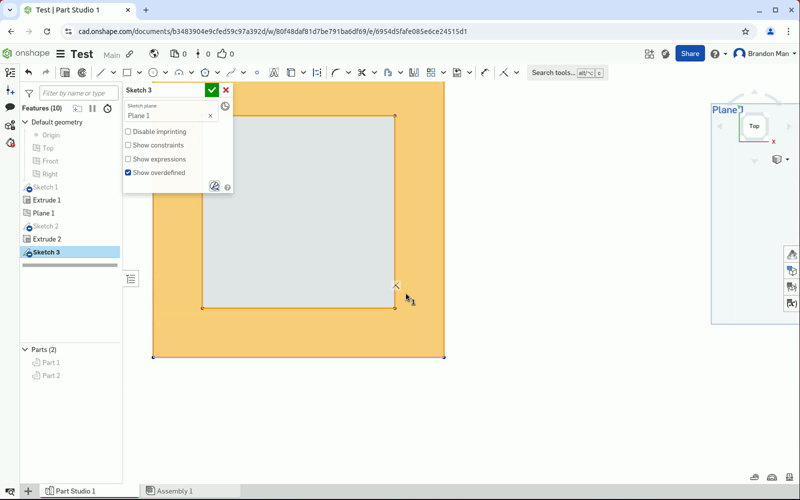
scroll(-6)
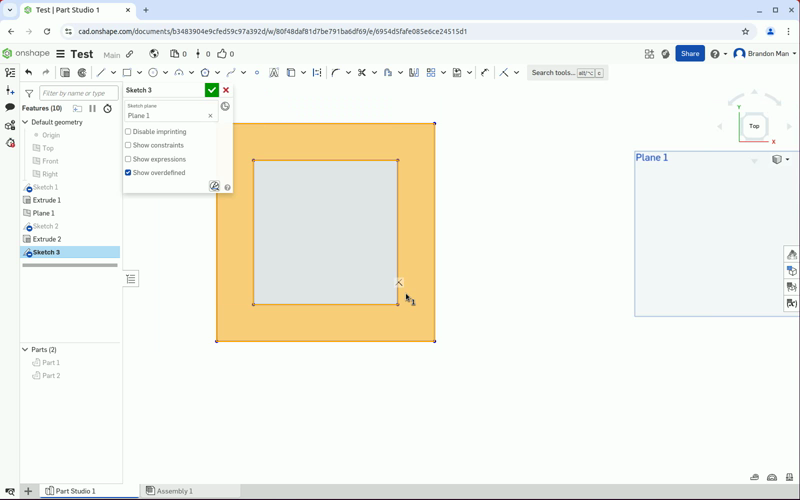
scroll(-6)
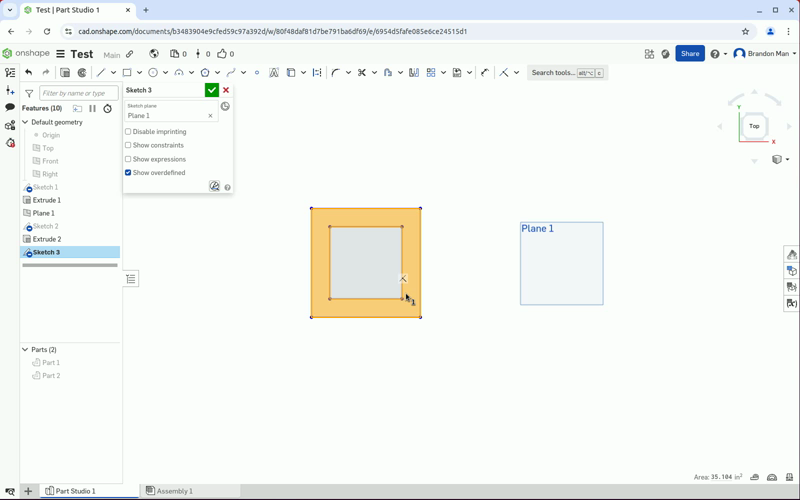
scroll(-6)
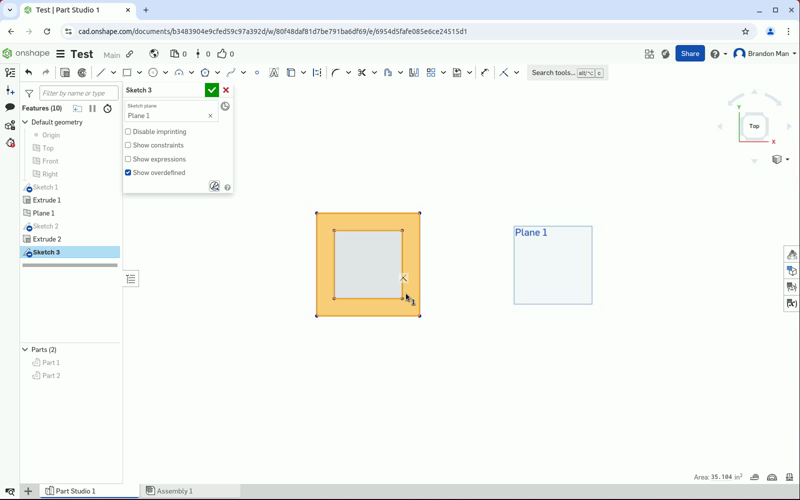
scroll(-6)
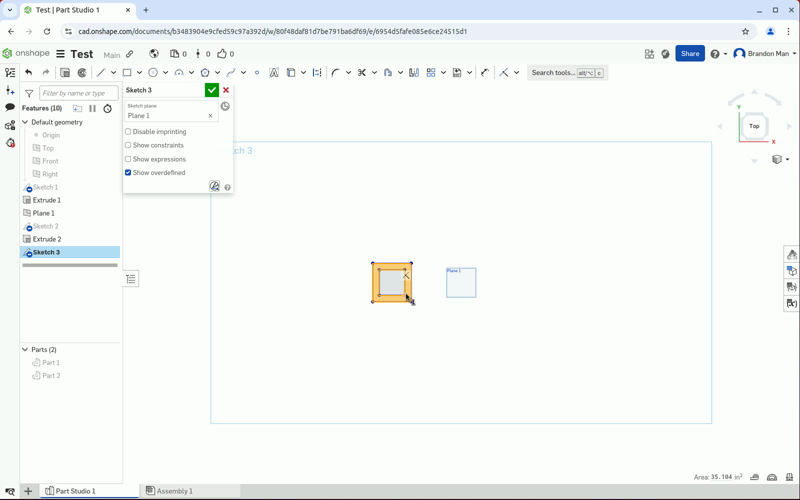
mouse_move(73, 352)
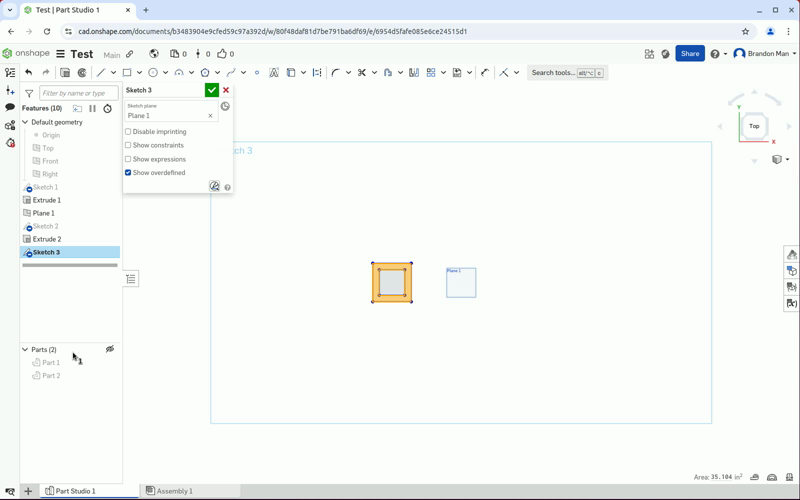
key(shift+y)
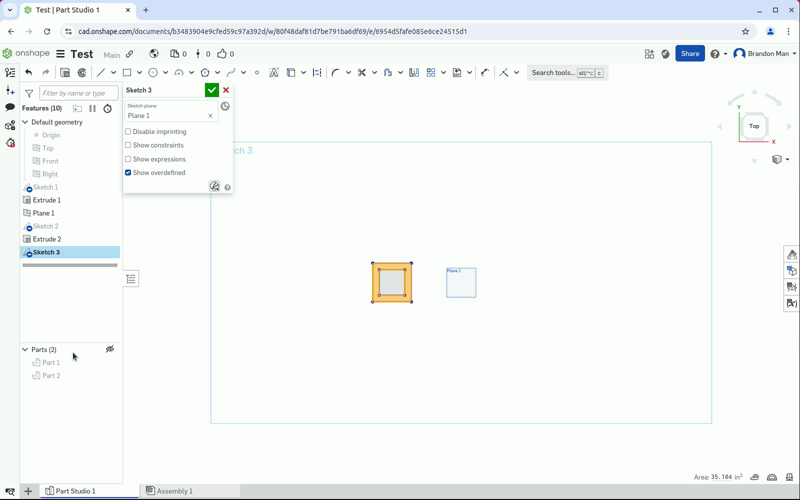
key(shift+e)
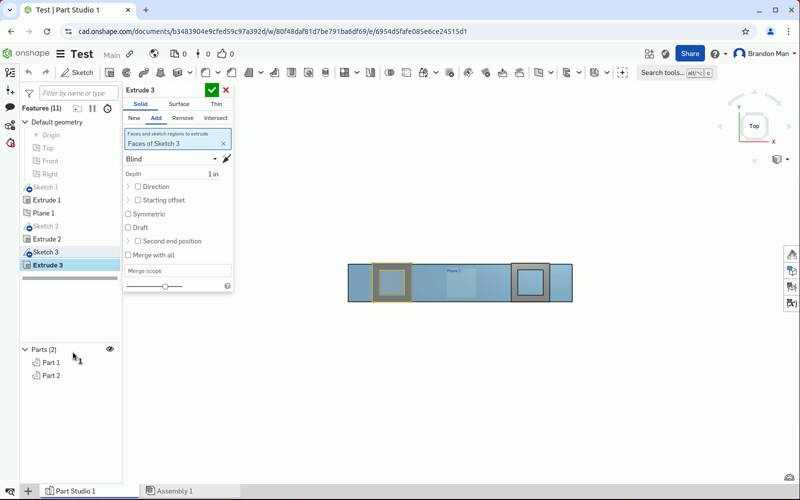
mouse_move(143, 106)
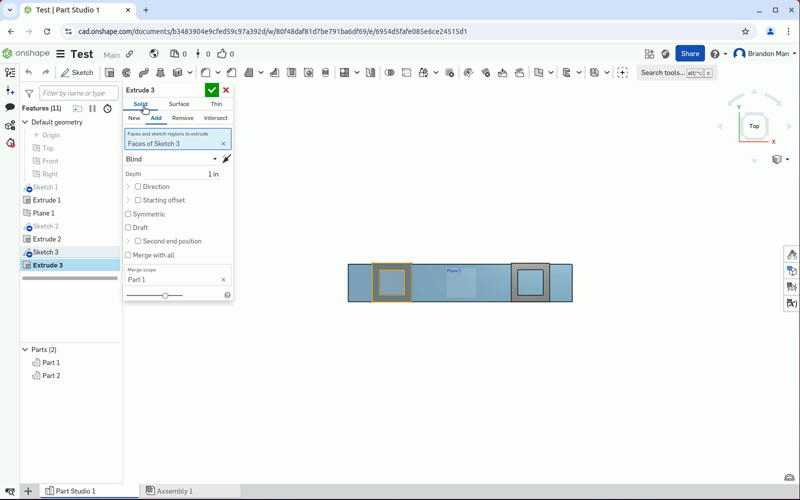
click(143, 106)
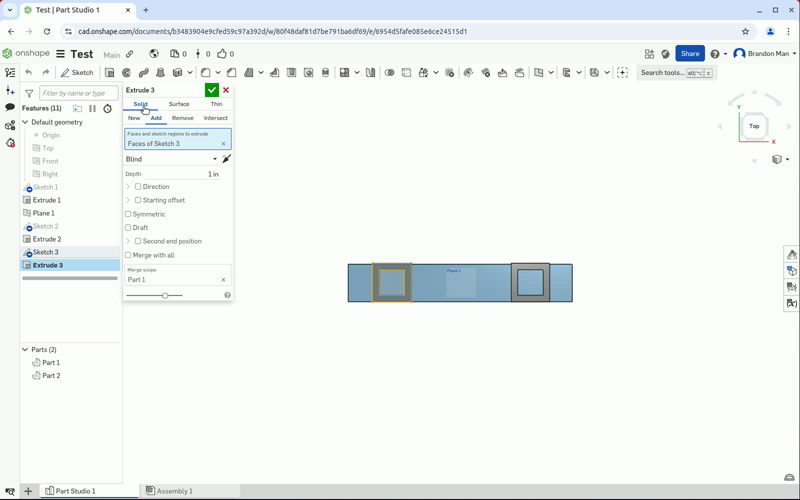
mouse_move(137, 120)
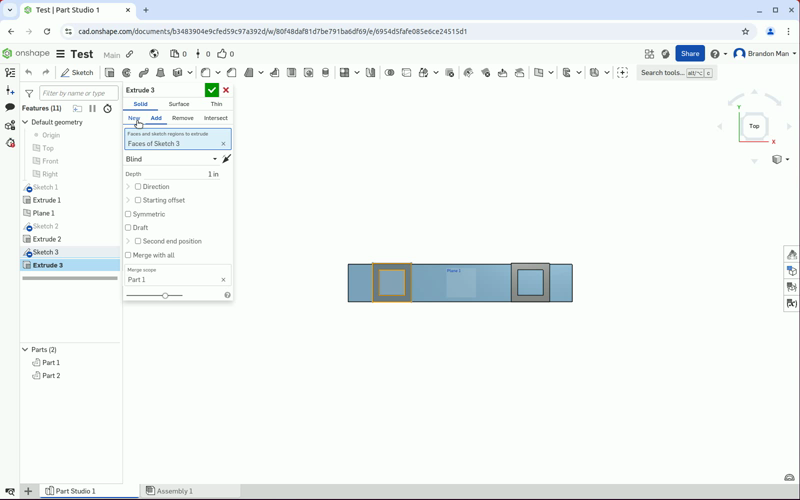
click(137, 120)
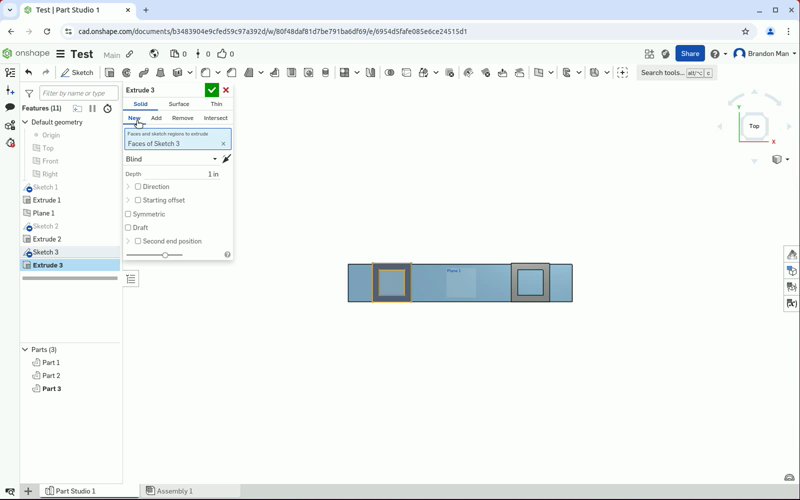
key(tab, 4)
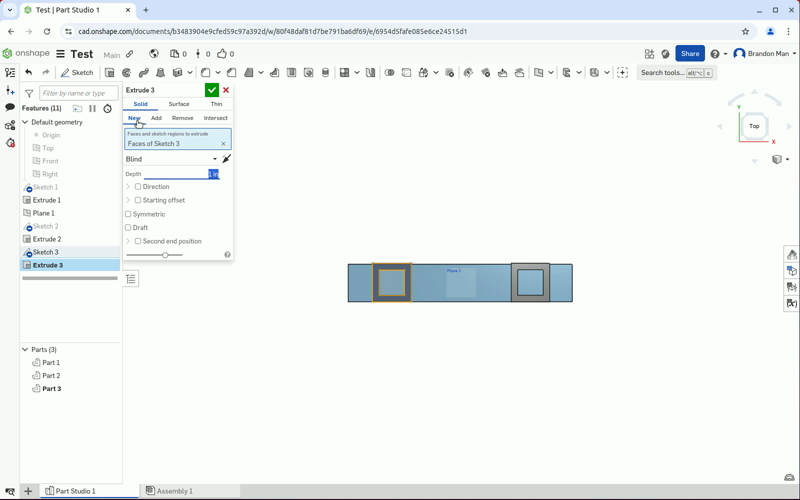
text(12.758)
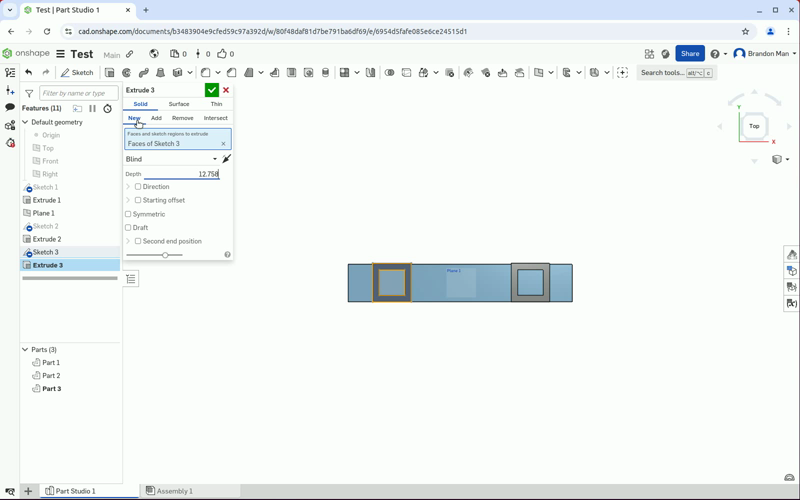
key(enter)
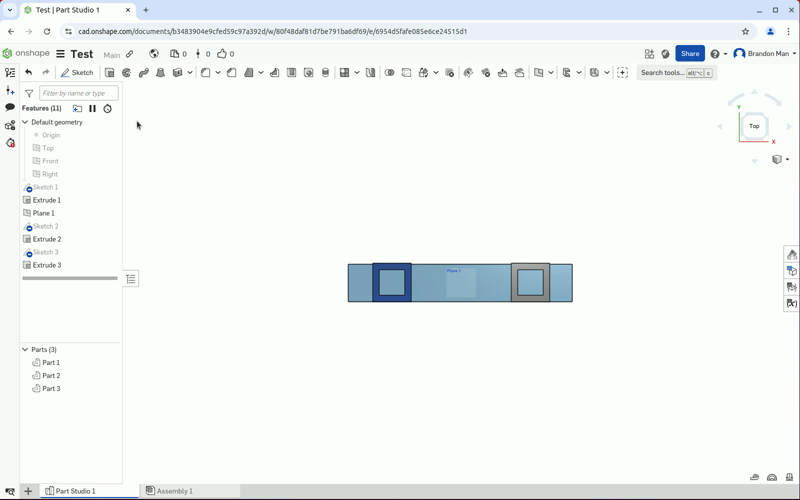
key(shift+h)
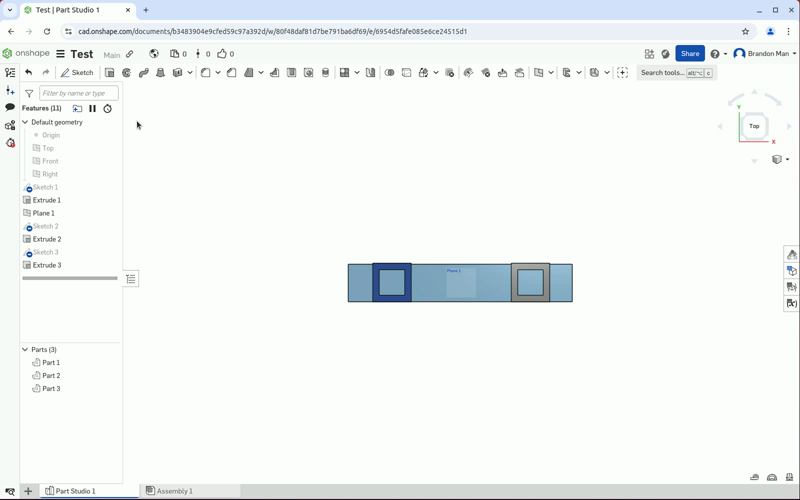
key(shift+h)
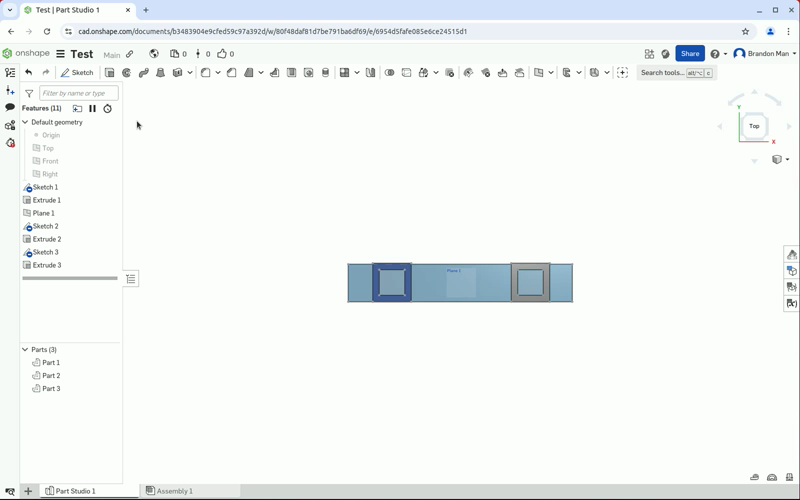
key(shift+7)
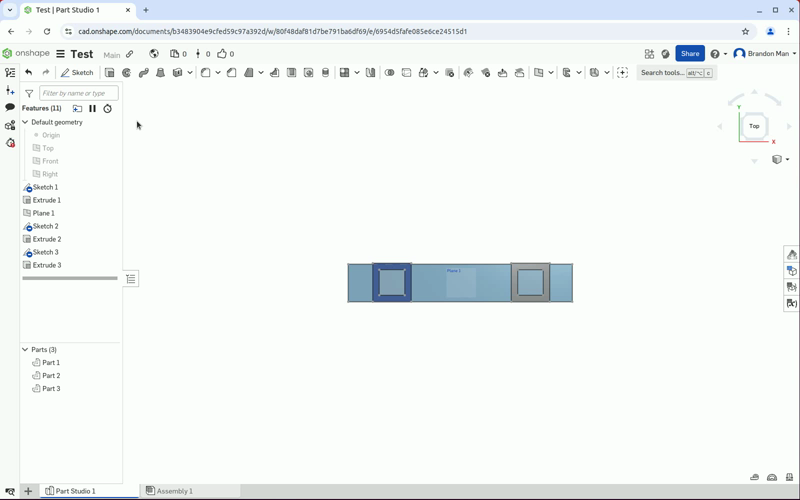
key(up, 3)
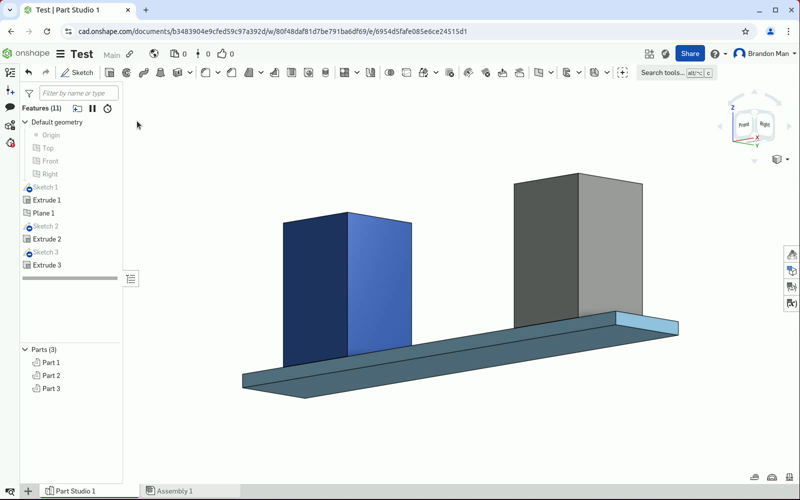
key(left, 3)
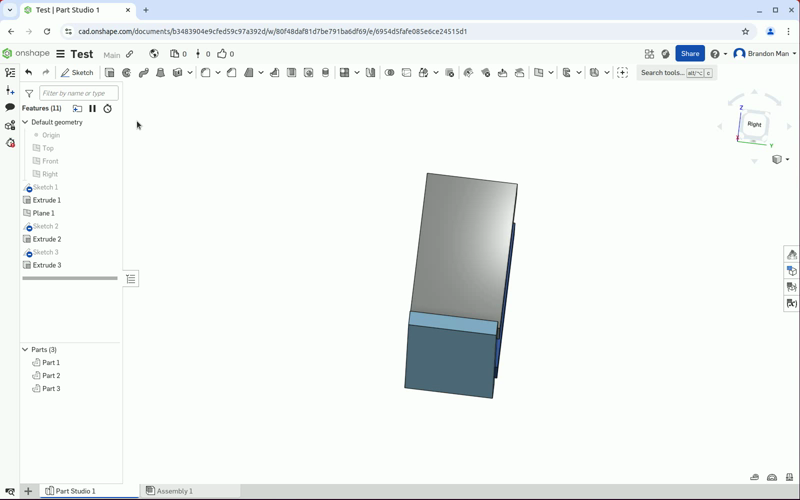
key(right, 3)
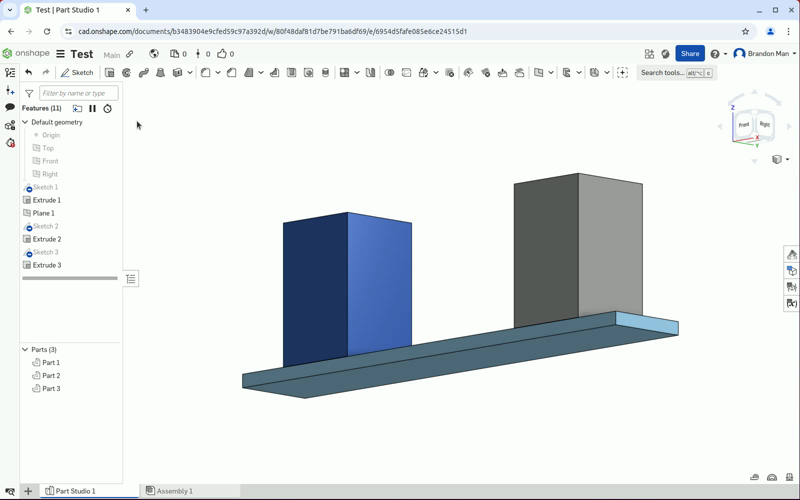
key(down, 3)
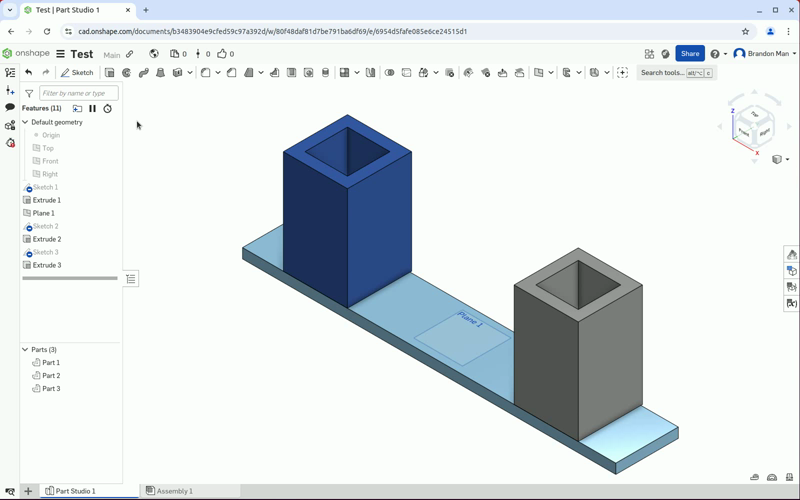
mouse_move(73, 189)
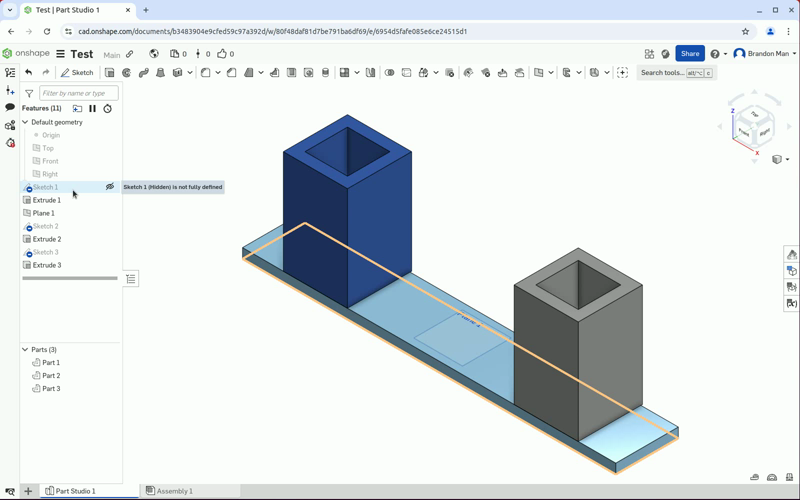
click(73, 189)